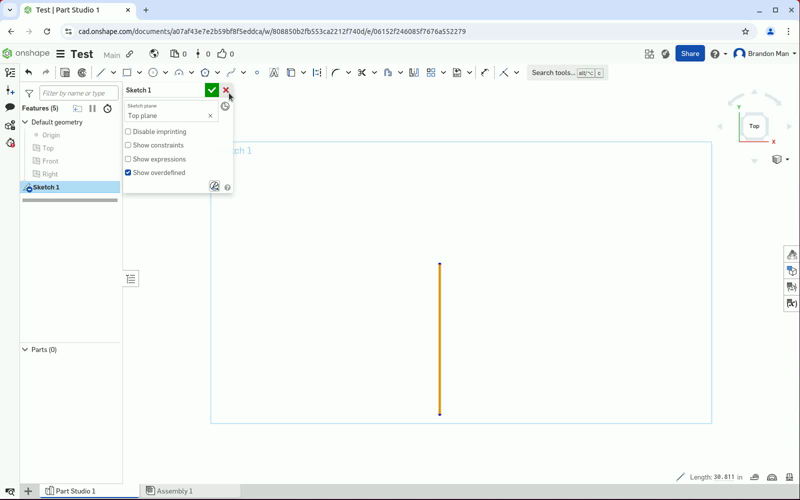
key(shift+h)
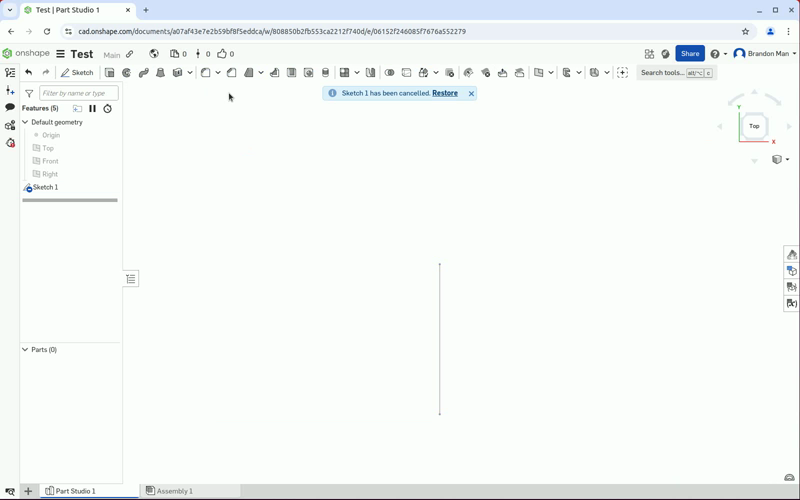
key(shift+s)
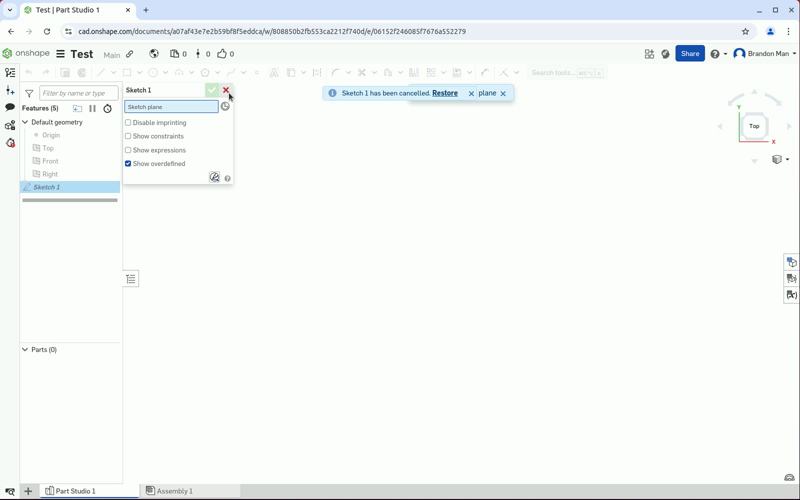
mouse_move(73, 150)
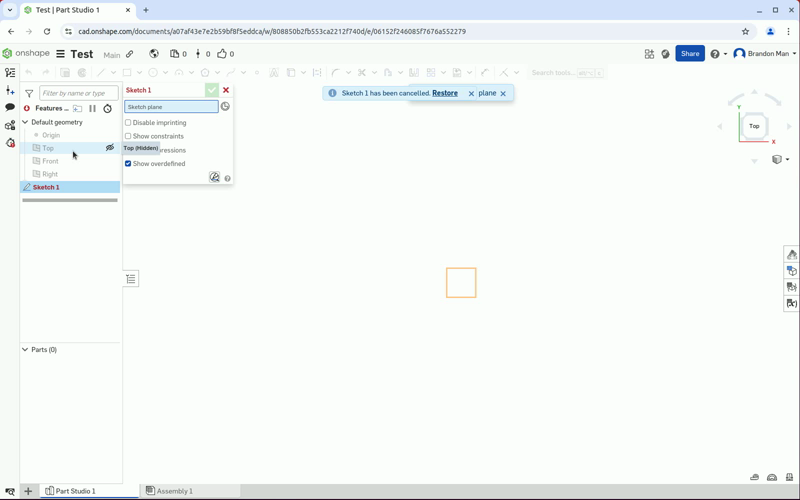
click(73, 150)
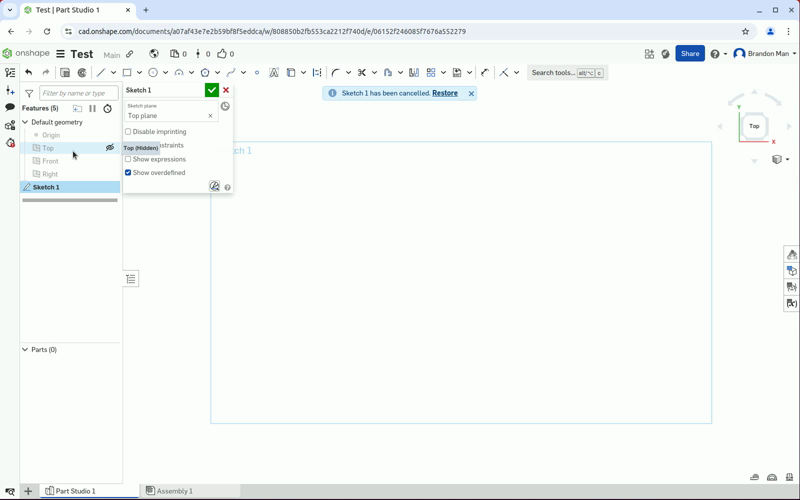
mouse_move(73, 352)
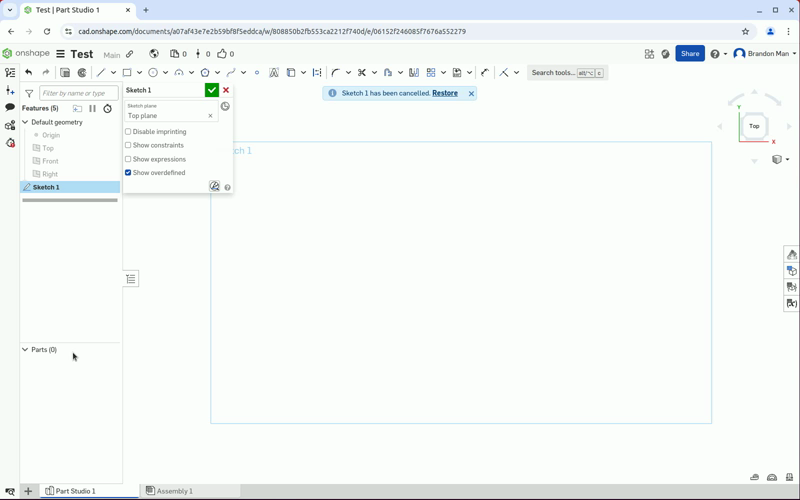
key(y)
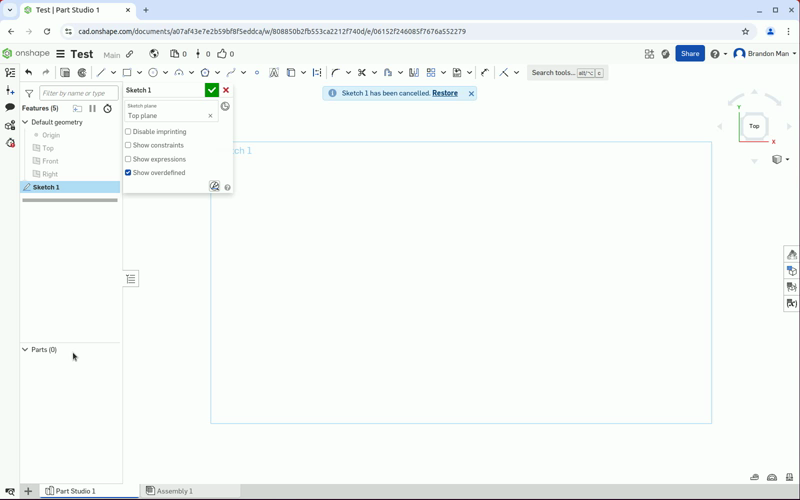
key(l)
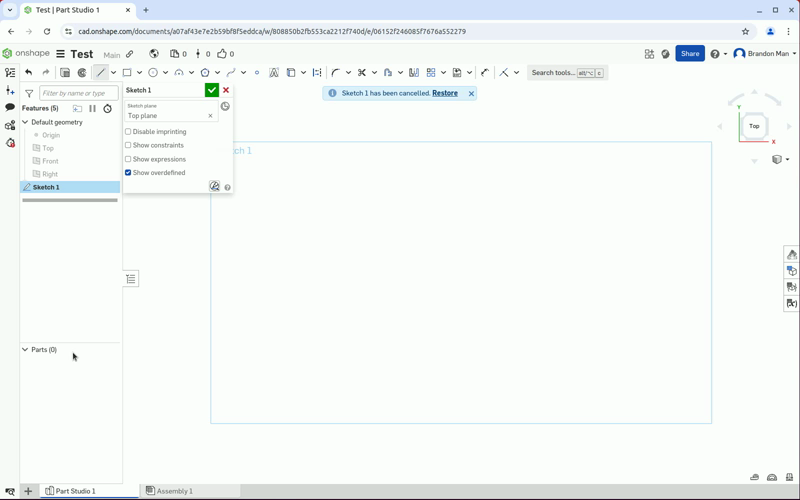
key_down(shift)
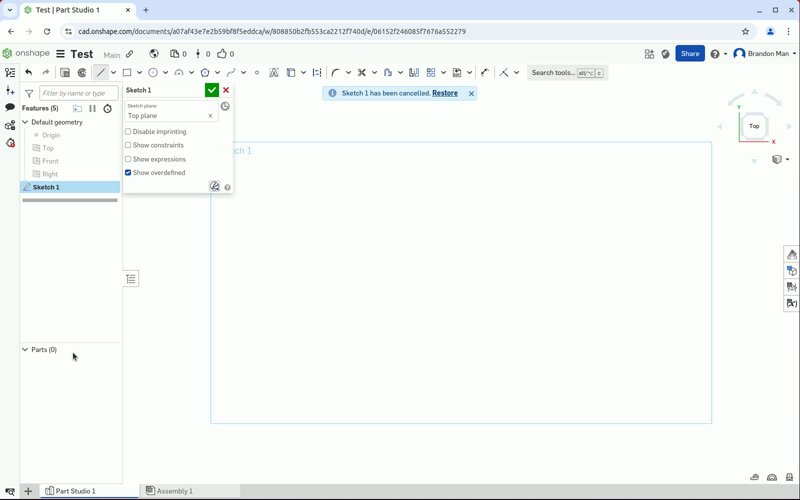
mouse_move(460, 282)
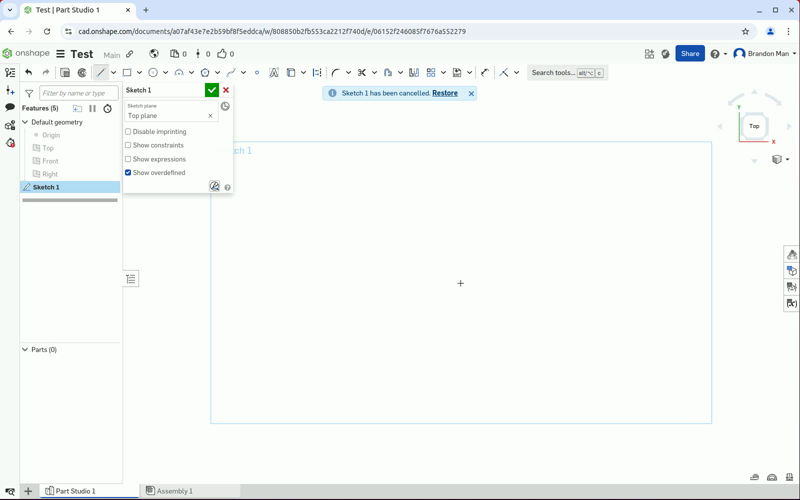
click(460, 282)
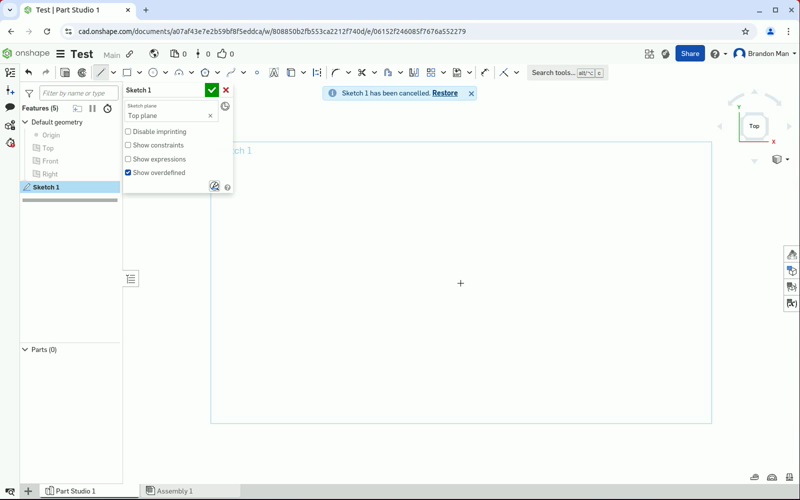
key_up(shift)
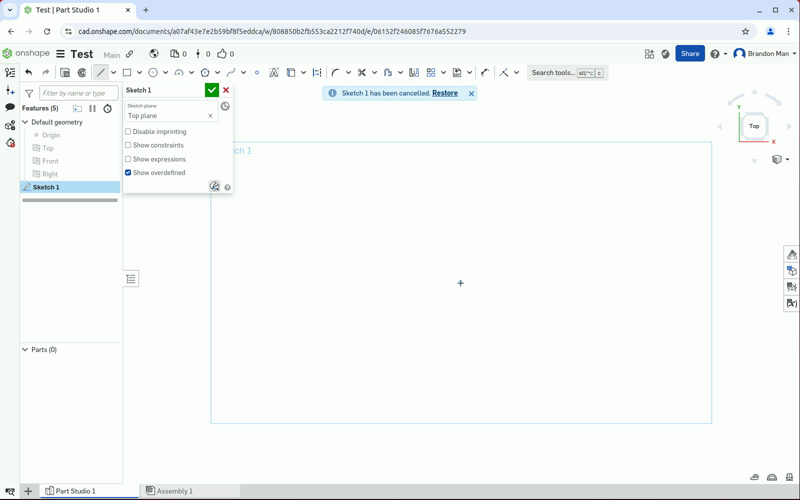
key_down(shift)
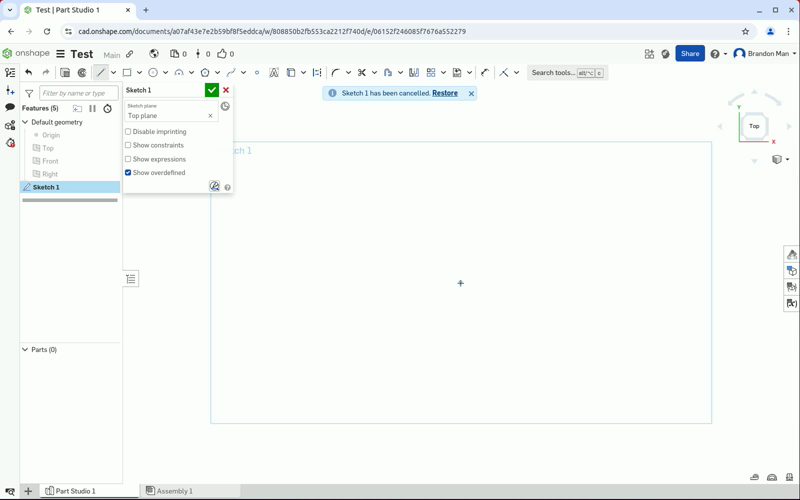
mouse_move(490, 282)
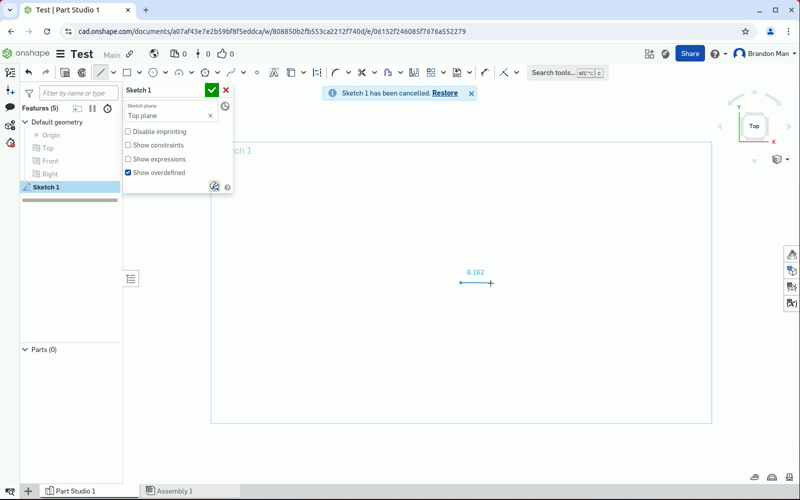
mouse_move(478, 282)
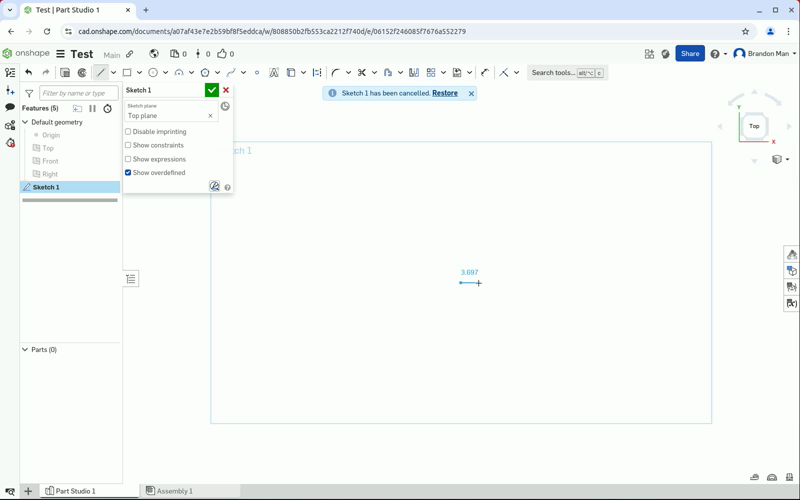
click(478, 282)
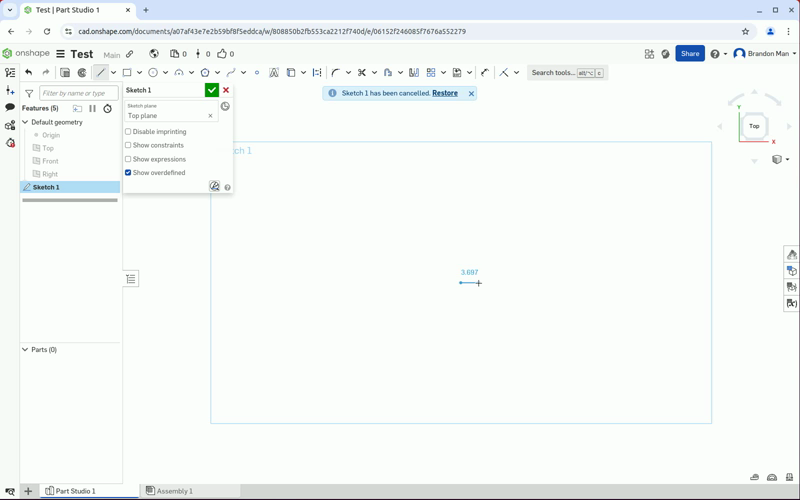
key_up(shift)
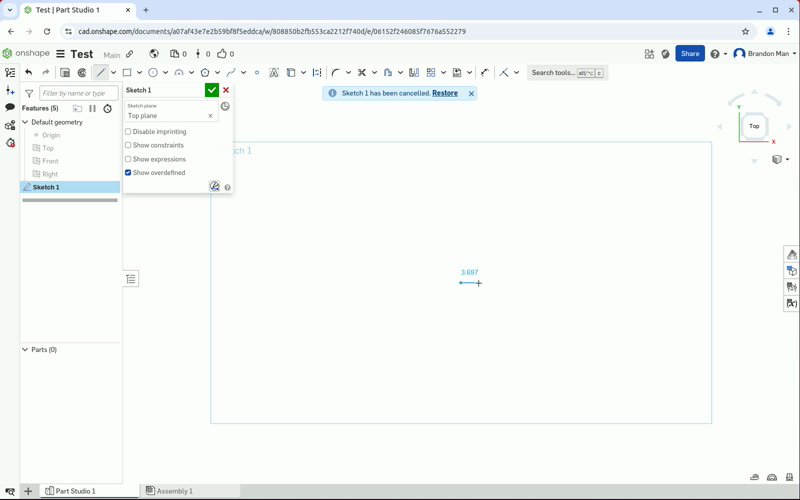
key_down(shift)
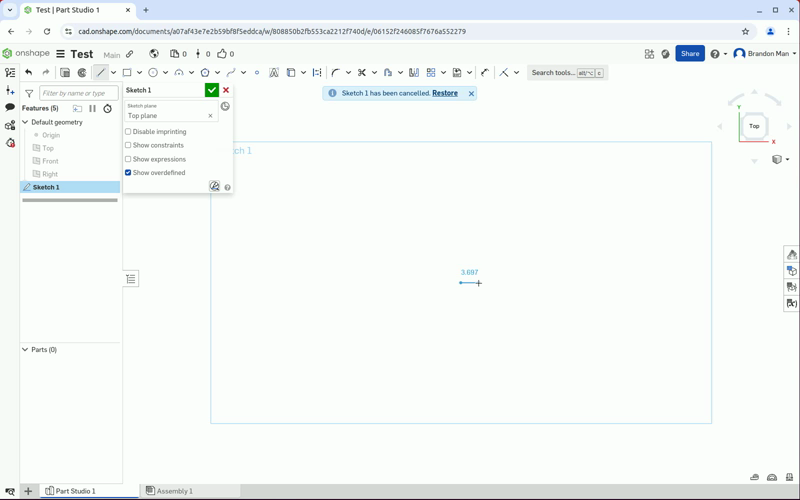
mouse_move(508, 282)
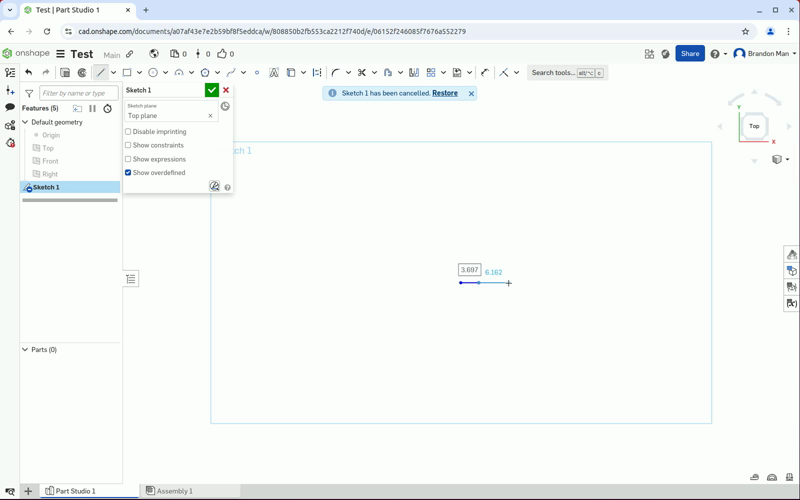
mouse_move(478, 266)
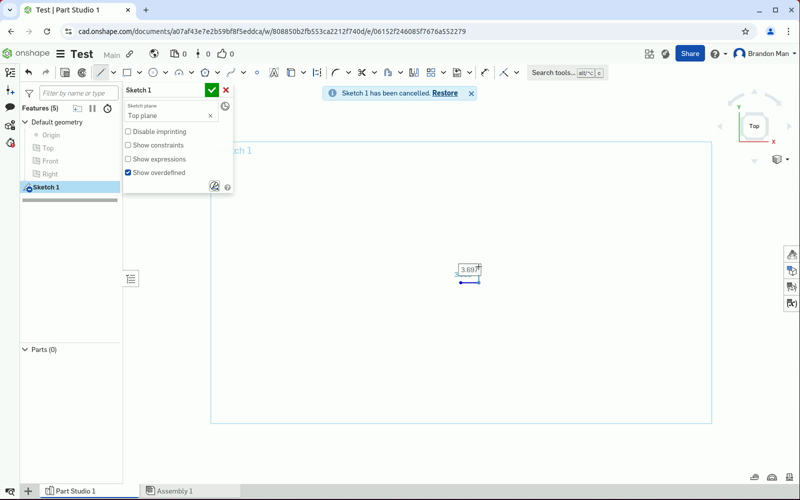
click(478, 266)
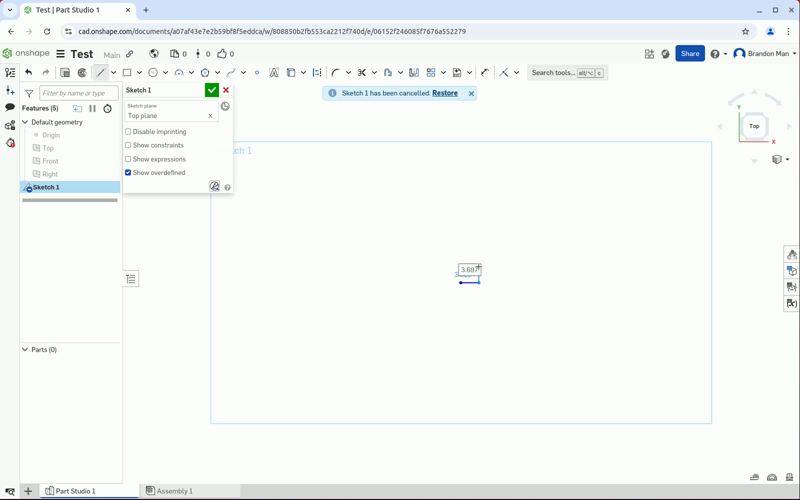
key_up(shift)
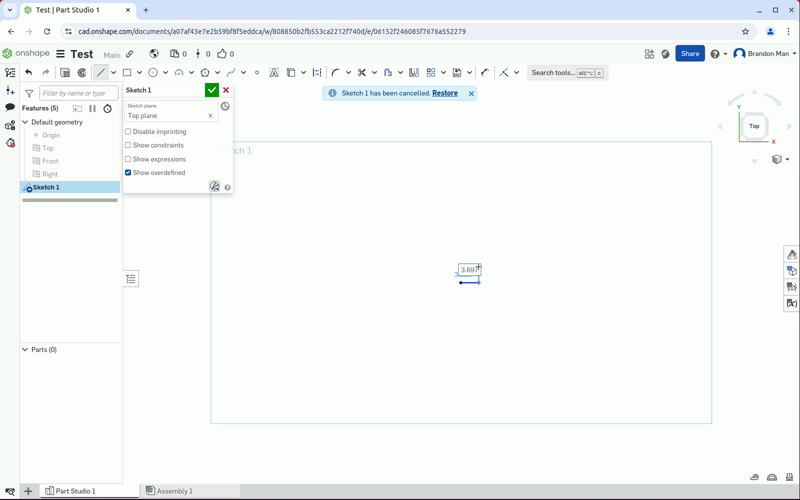
key(esc)
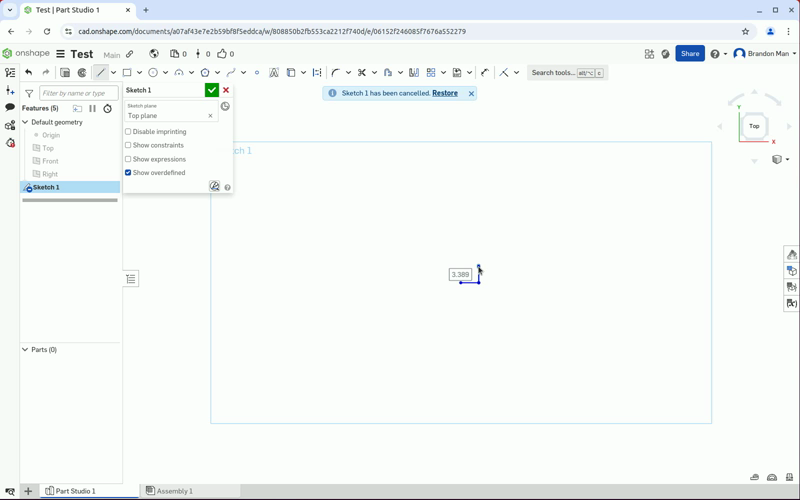
key(a)
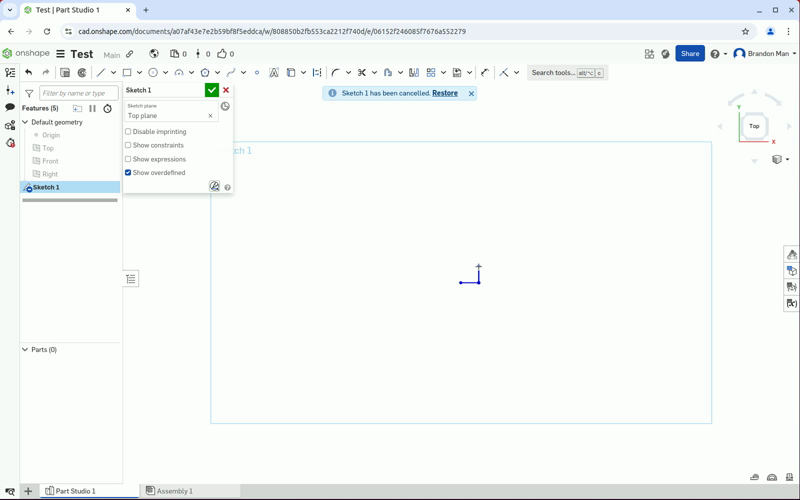
mouse_move(478, 266)
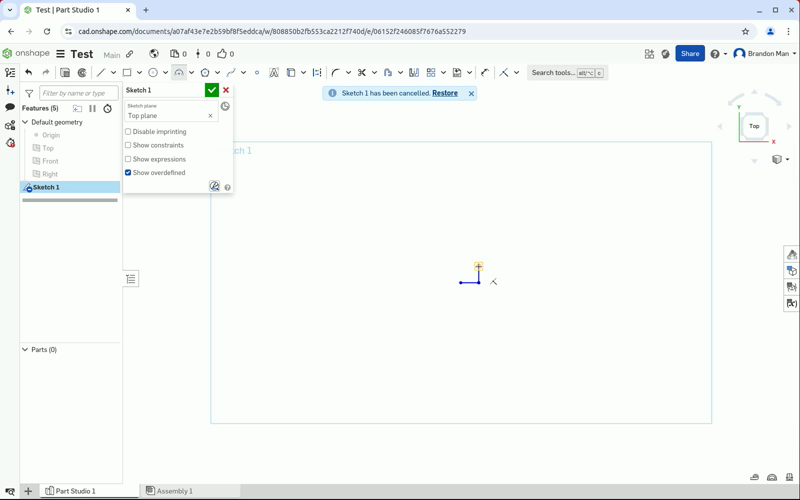
click(478, 266)
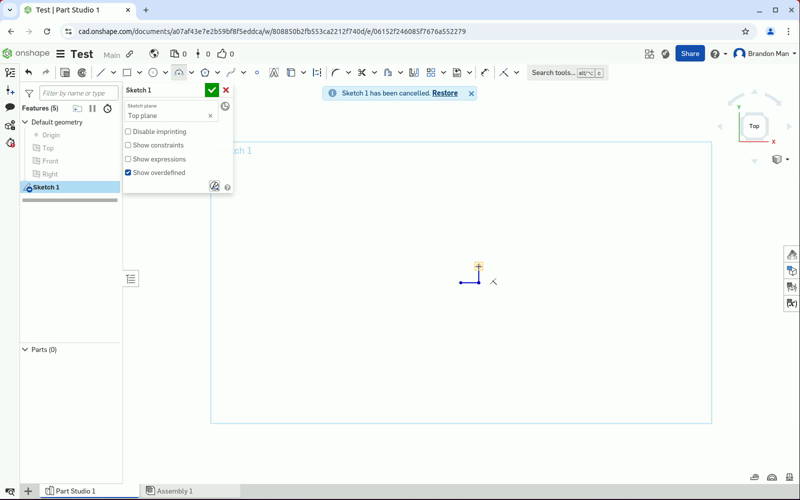
key_down(shift)
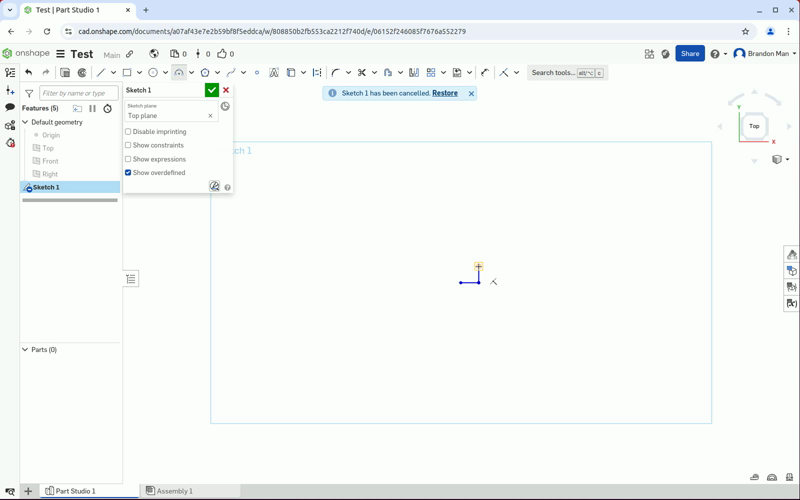
mouse_move(496, 266)
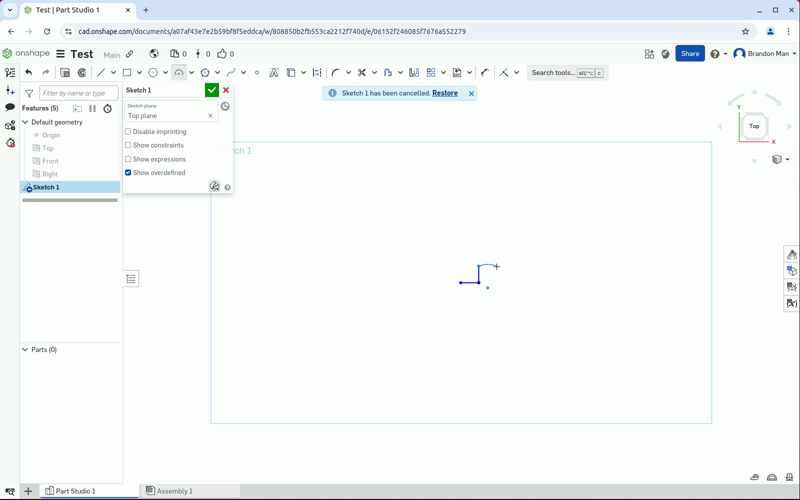
click(496, 266)
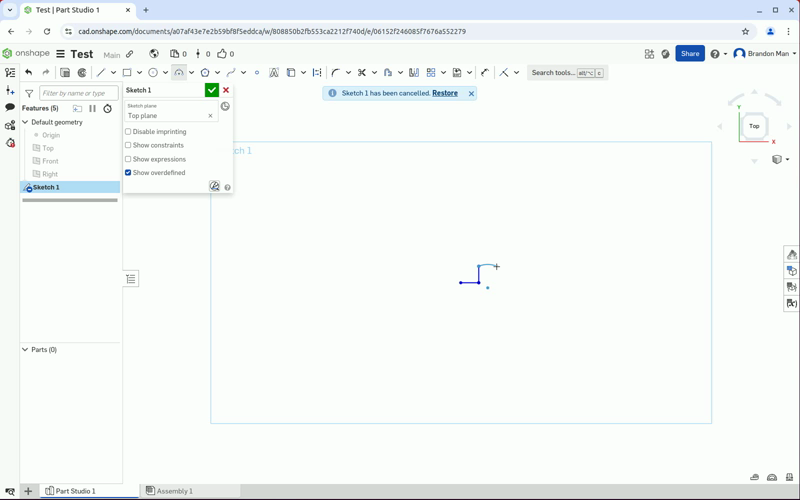
mouse_move(487, 257)
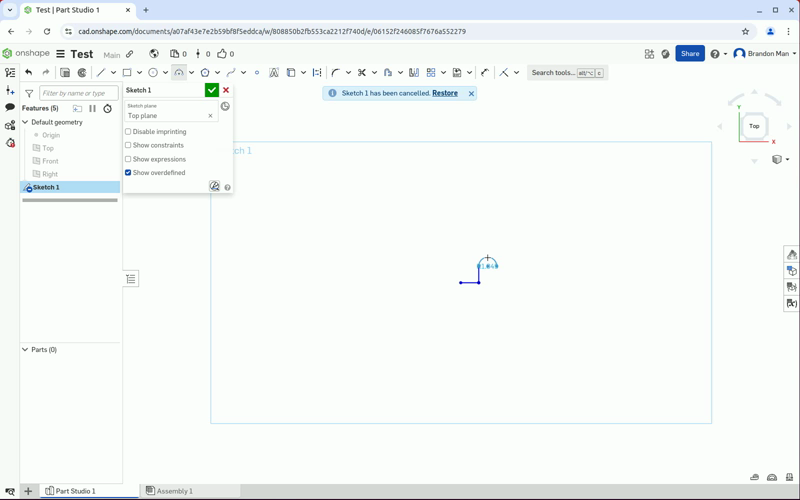
click(487, 257)
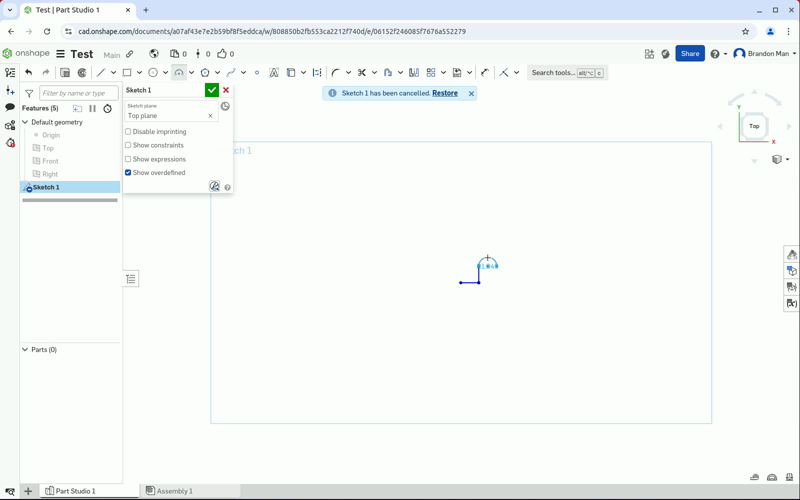
key_up(shift)
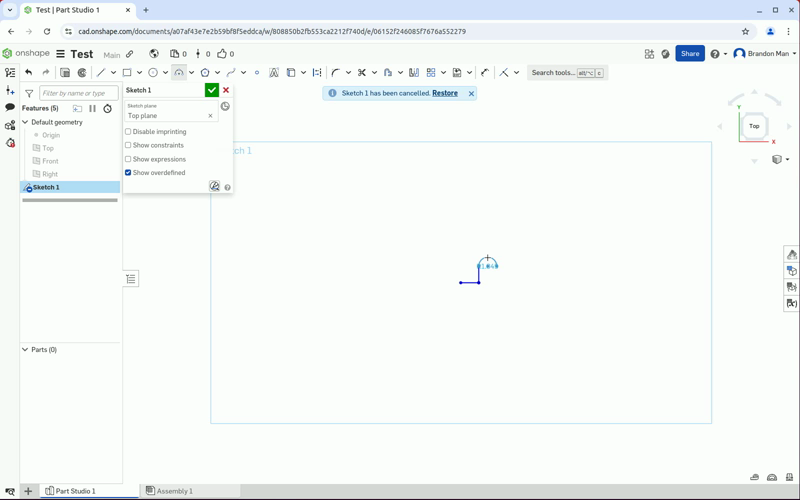
key(esc)
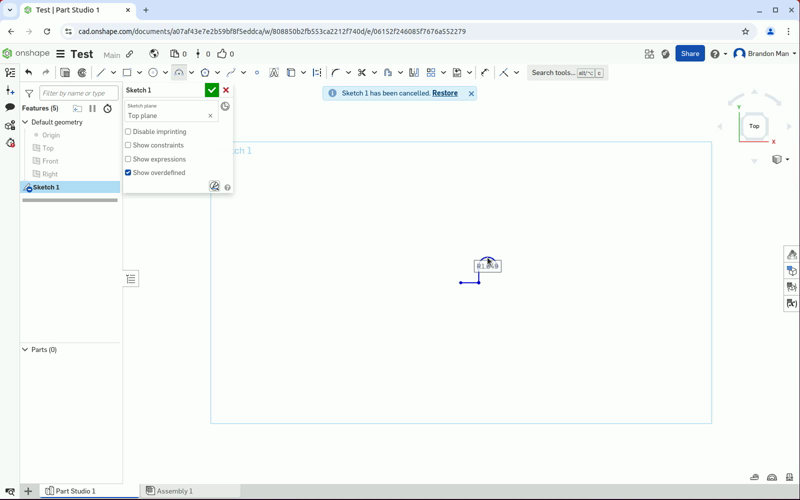
key(l)
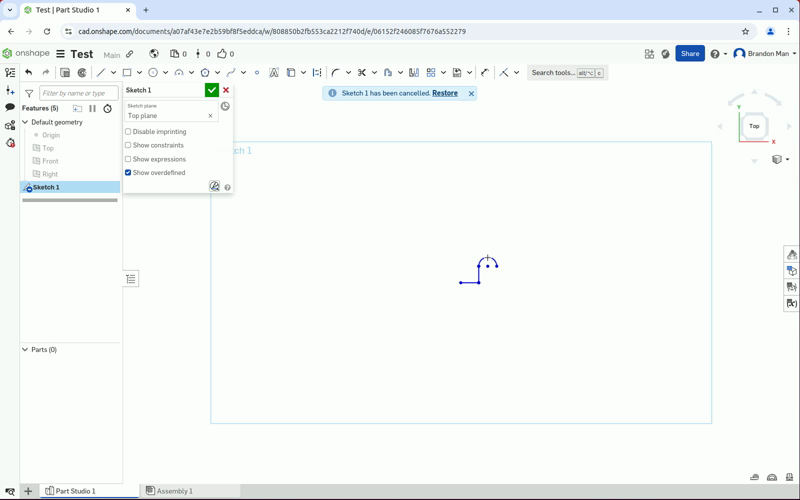
mouse_move(496, 266)
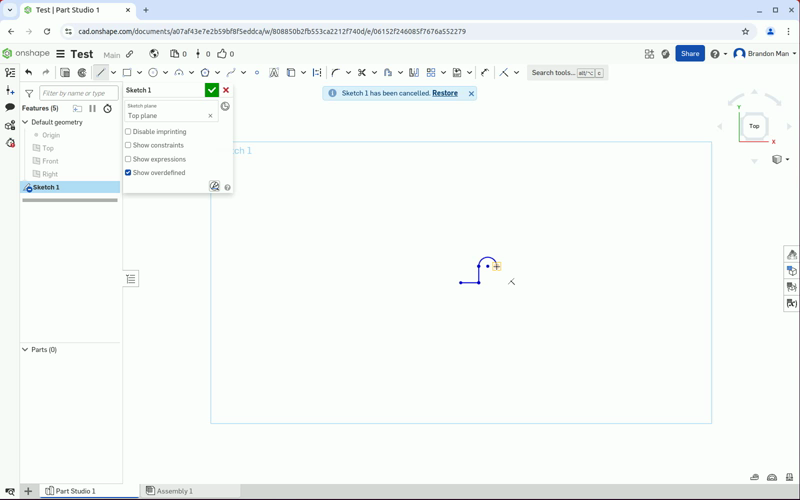
click(496, 266)
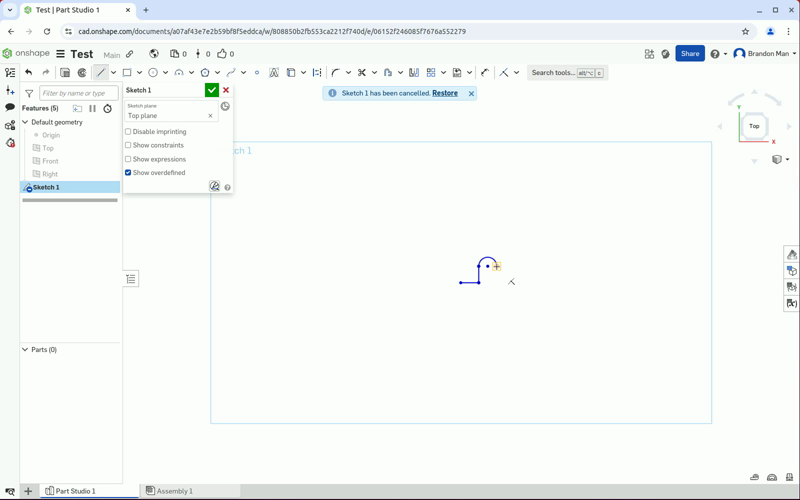
key_down(shift)
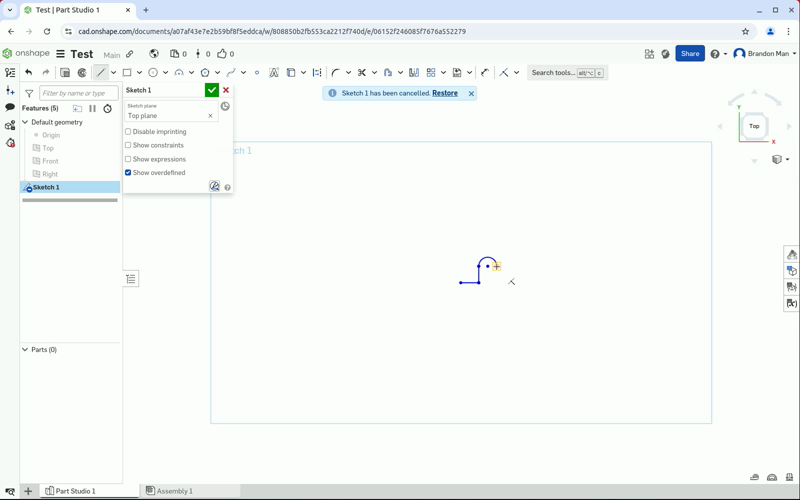
mouse_move(526, 266)
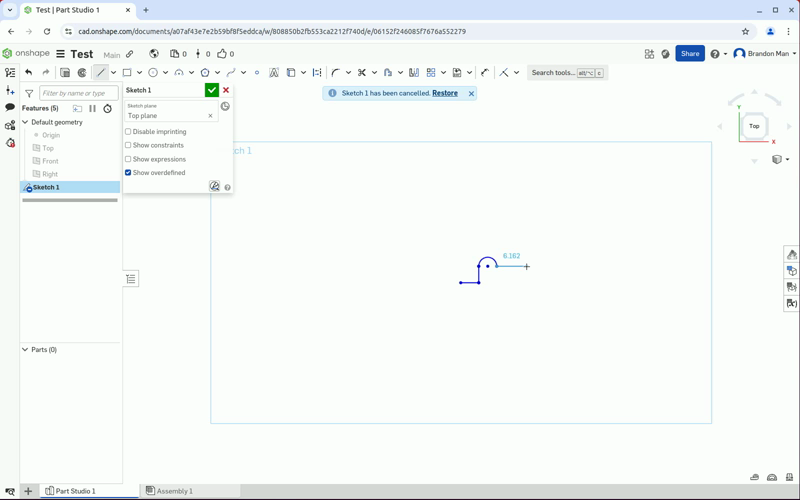
mouse_move(496, 282)
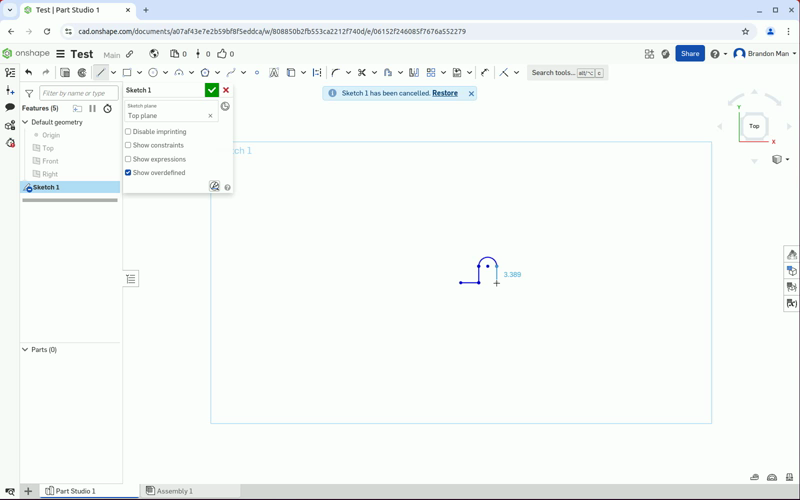
click(496, 282)
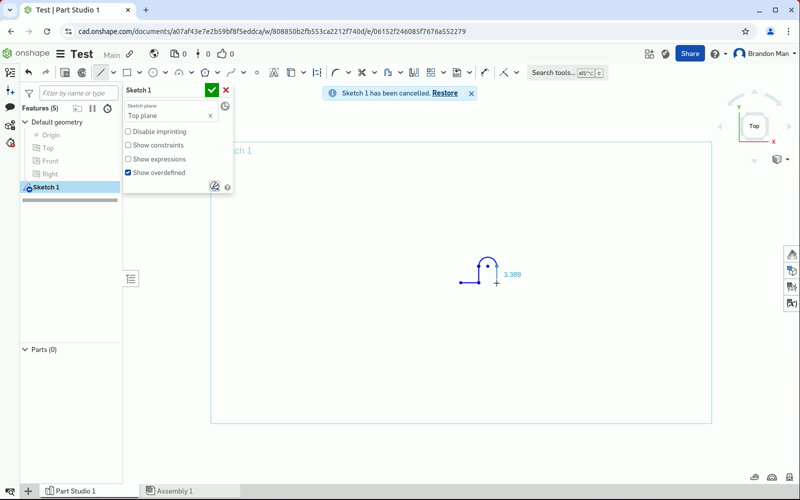
key_up(shift)
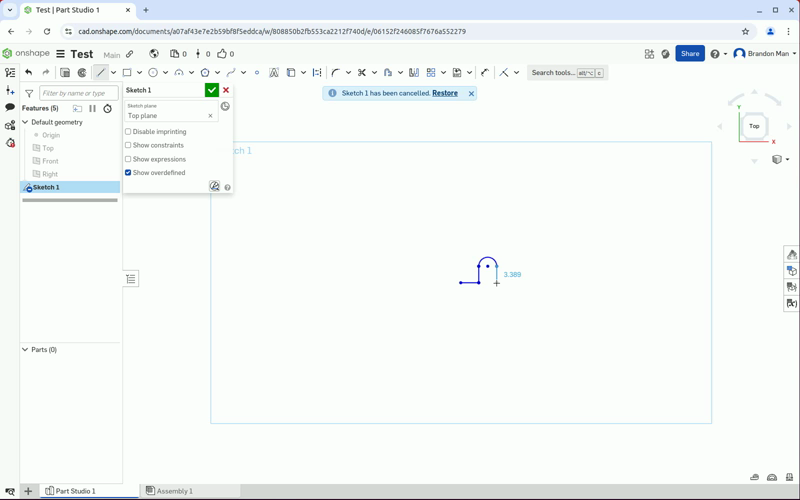
key_down(shift)
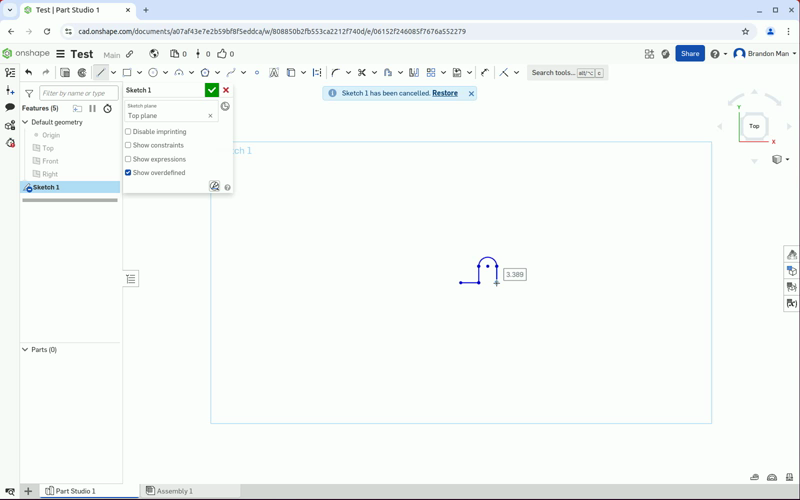
mouse_move(526, 282)
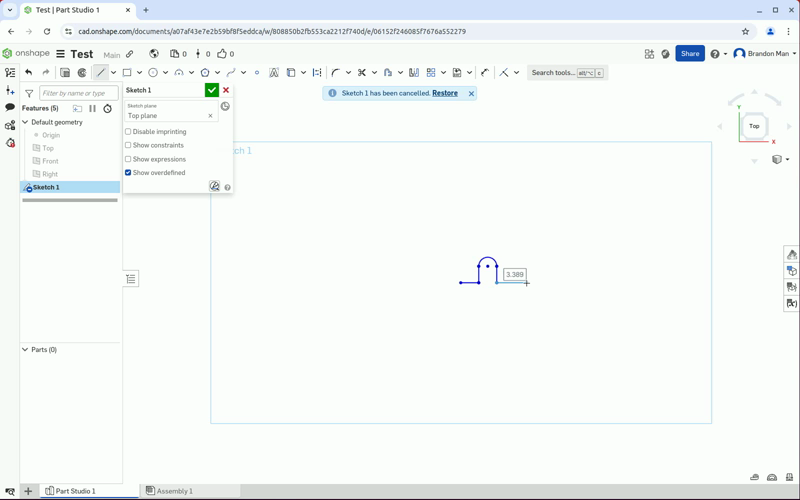
mouse_move(526, 282)
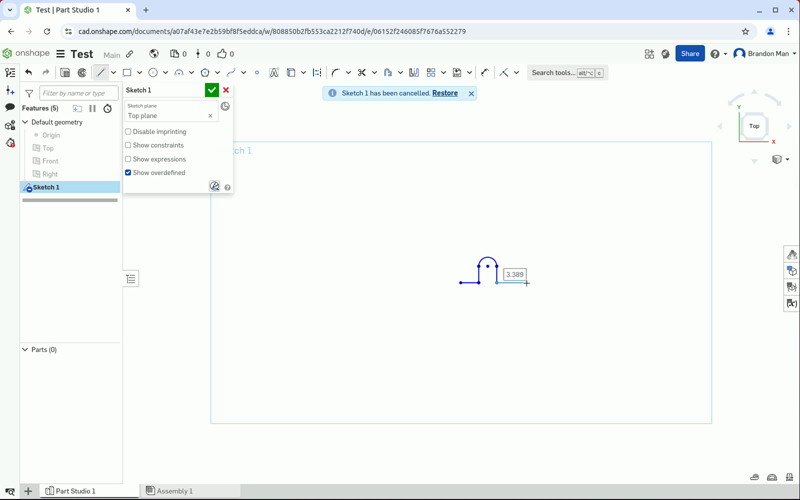
click(526, 282)
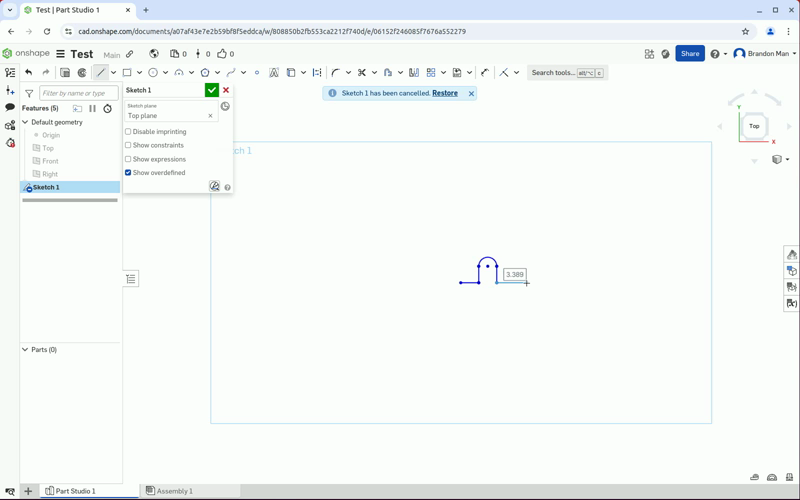
key_up(shift)
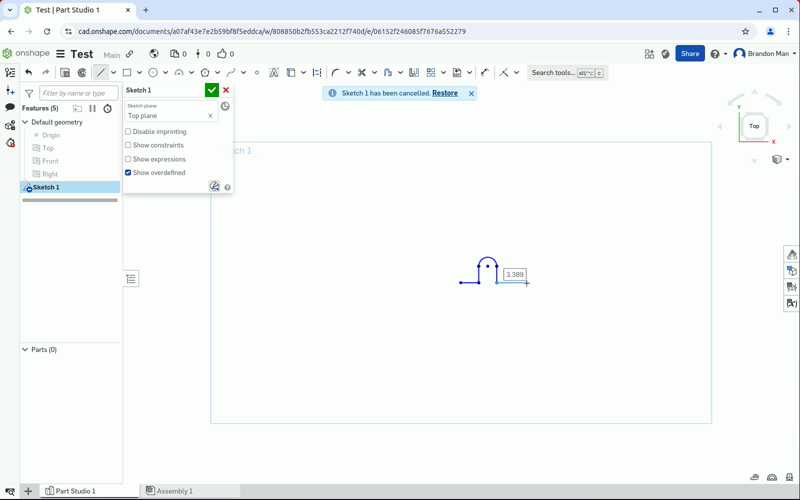
key_down(shift)
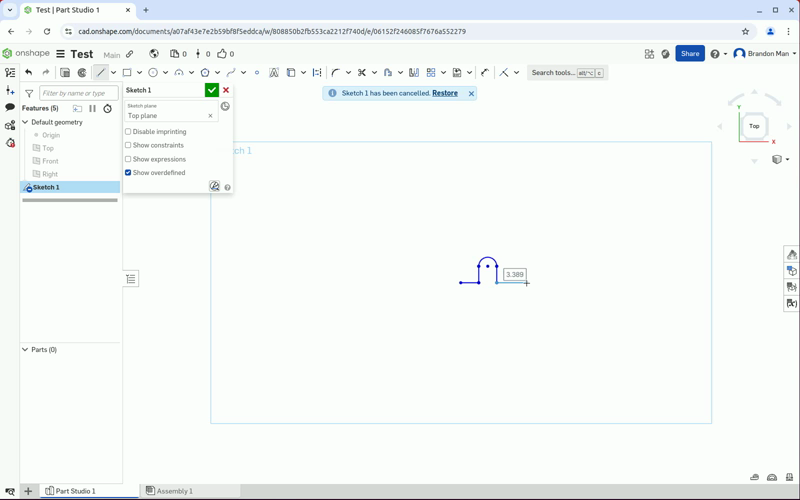
mouse_move(556, 282)
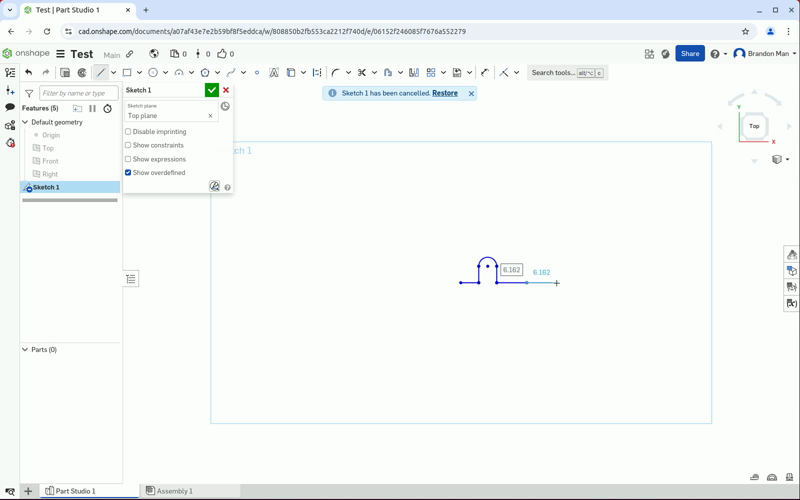
mouse_move(526, 252)
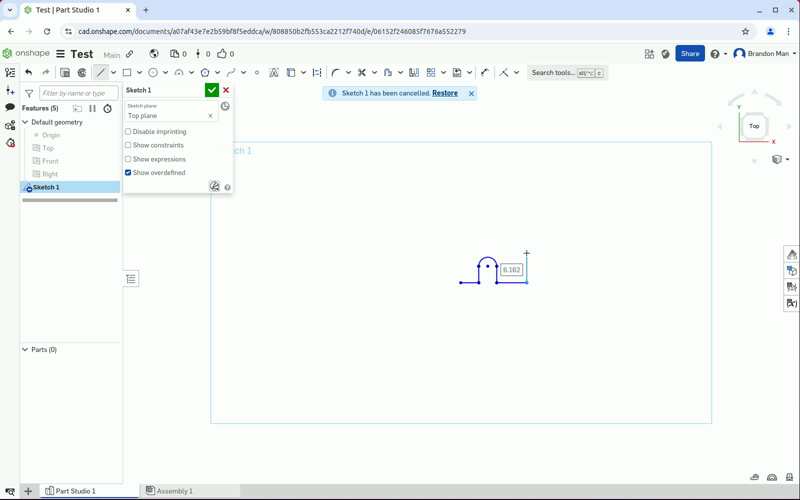
click(526, 252)
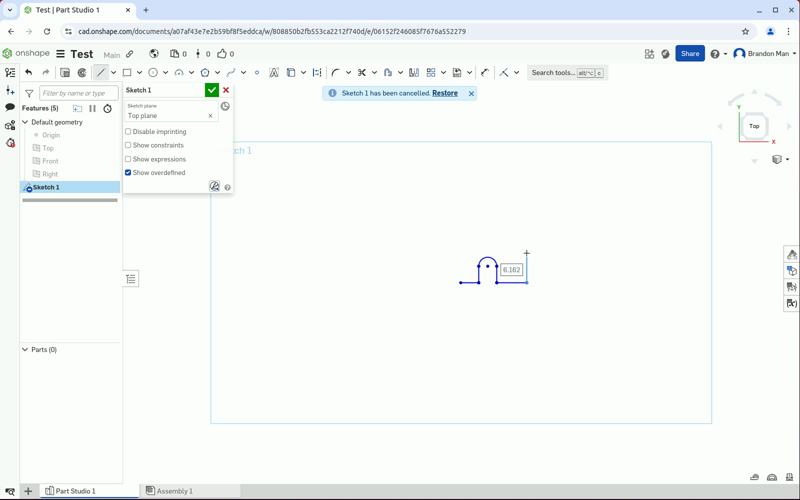
key_up(shift)
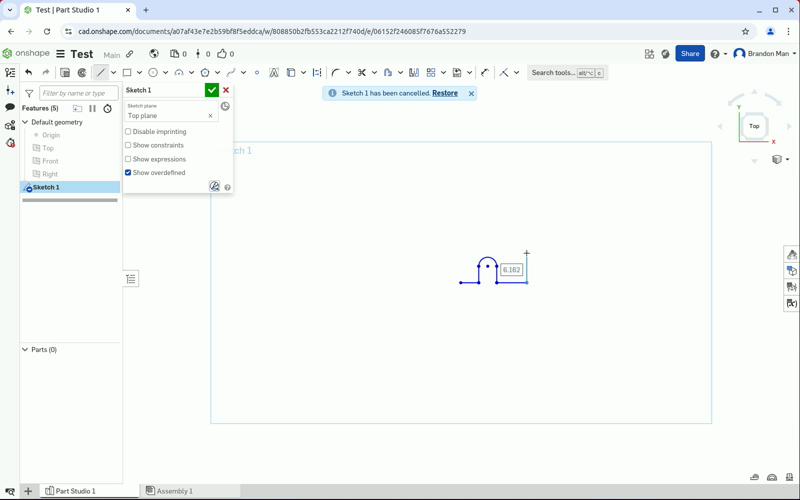
key_down(shift)
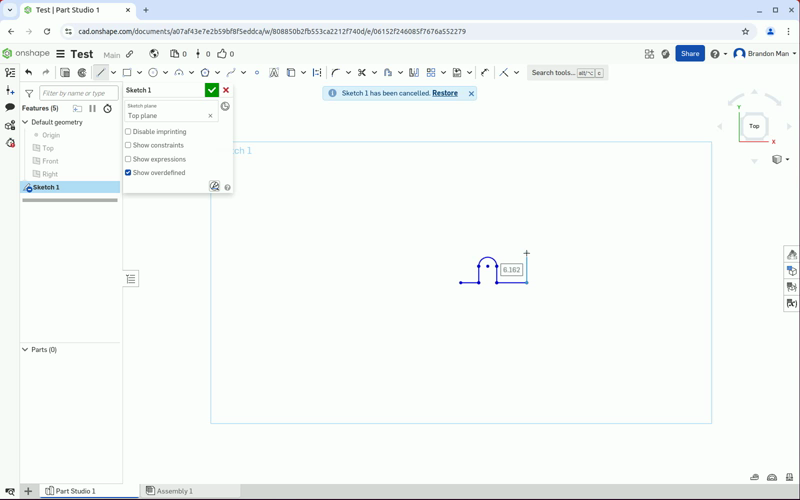
mouse_move(556, 252)
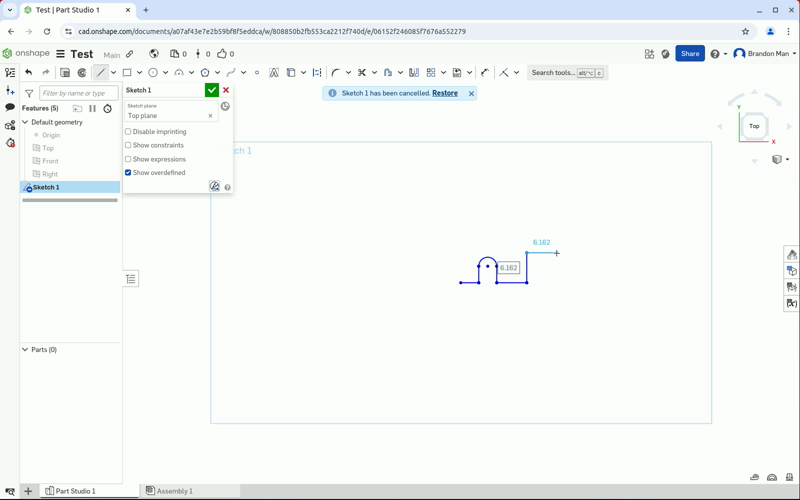
mouse_move(550, 252)
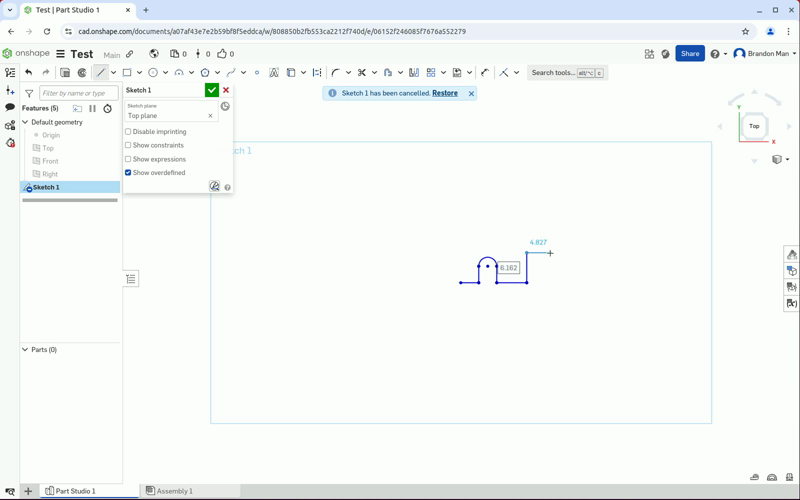
click(550, 252)
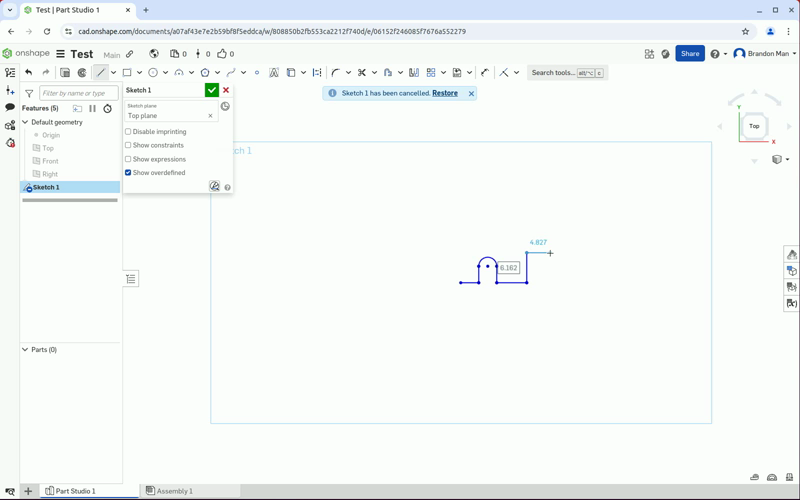
key_up(shift)
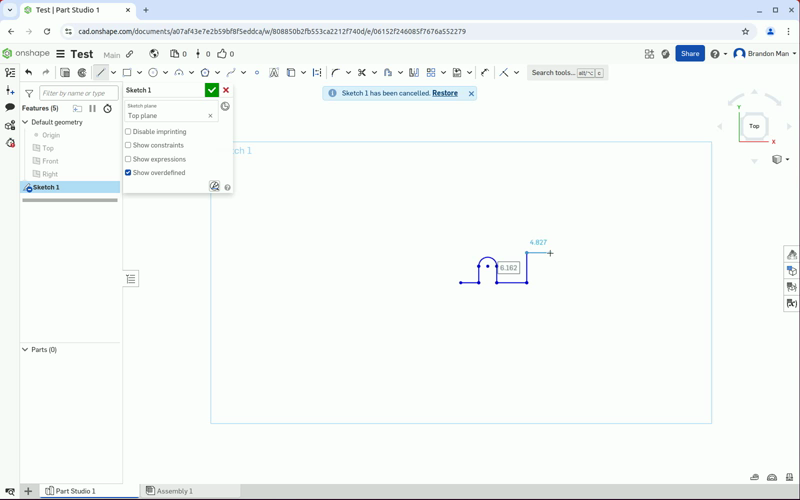
key_down(shift)
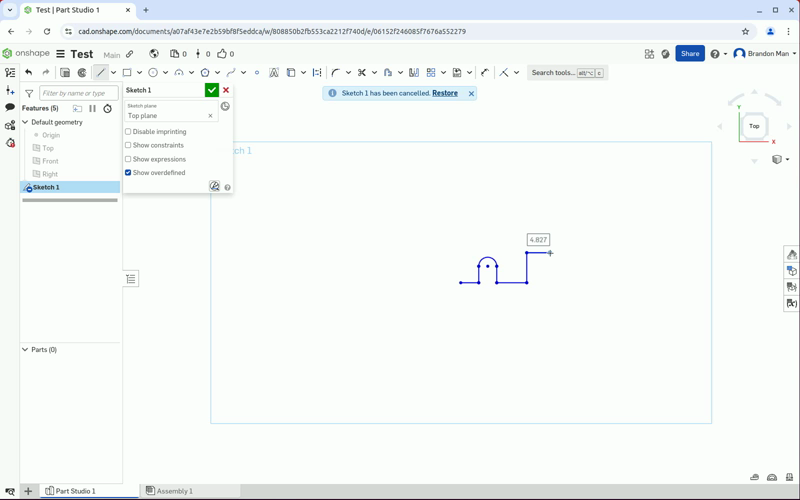
mouse_move(580, 252)
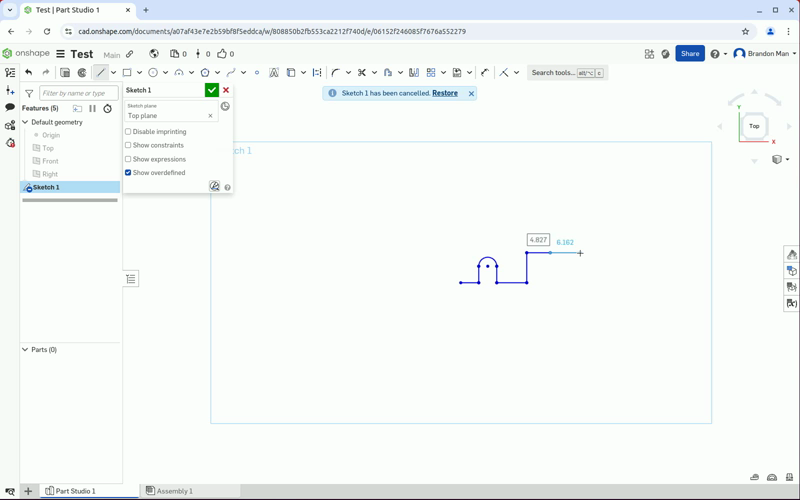
mouse_move(550, 242)
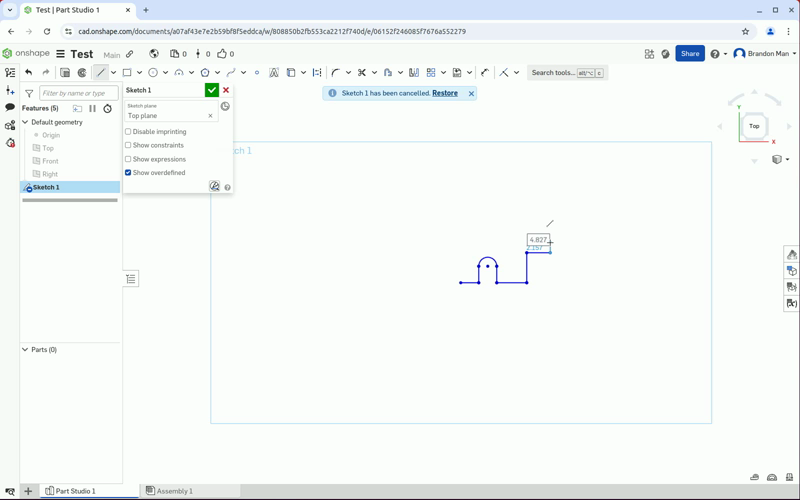
click(550, 242)
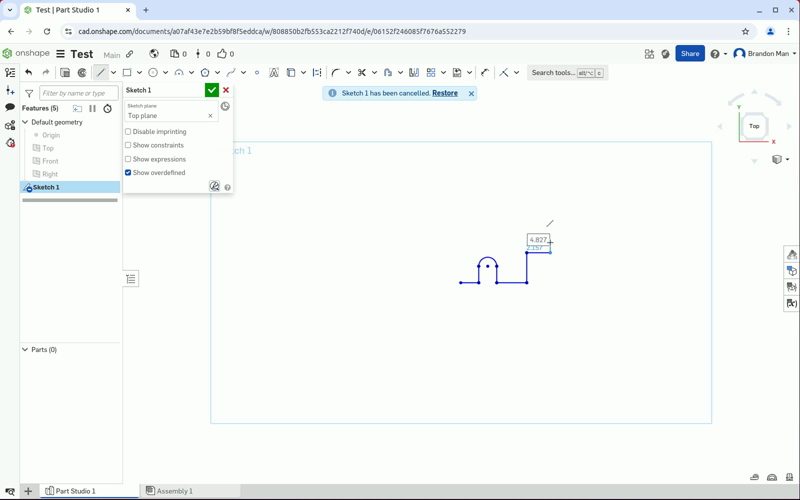
key_up(shift)
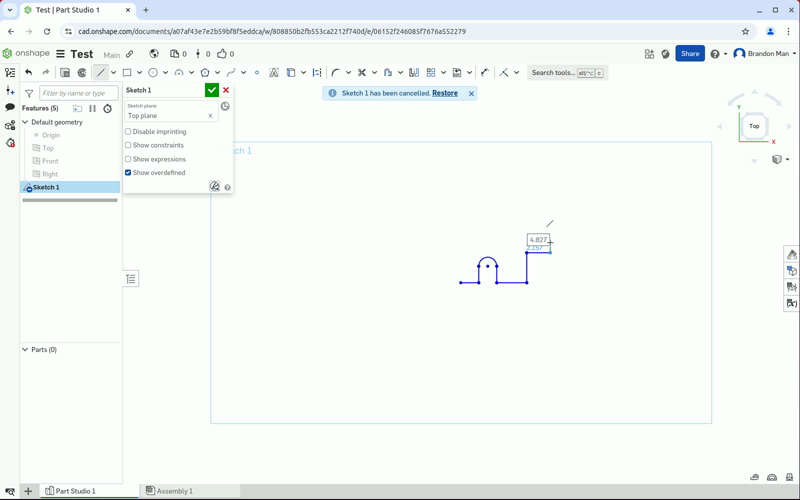
key(esc)
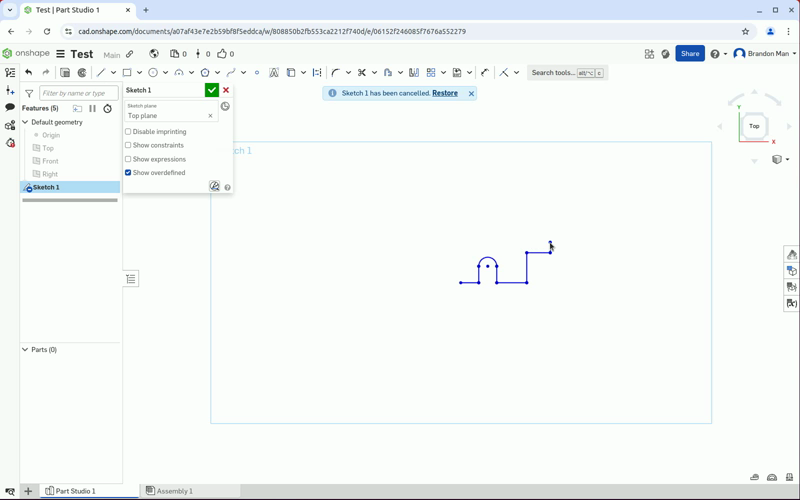
key(a)
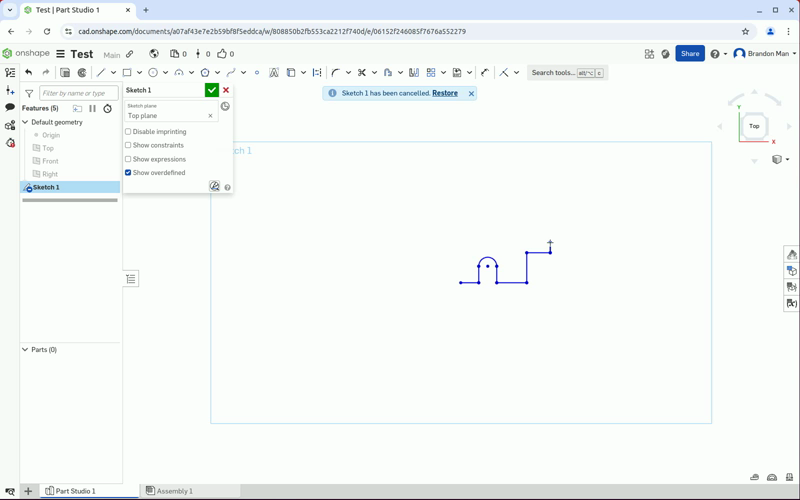
mouse_move(550, 242)
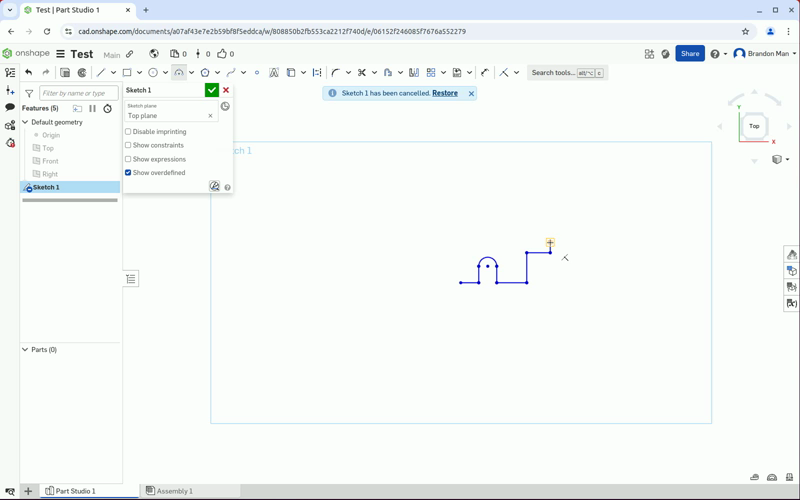
click(550, 242)
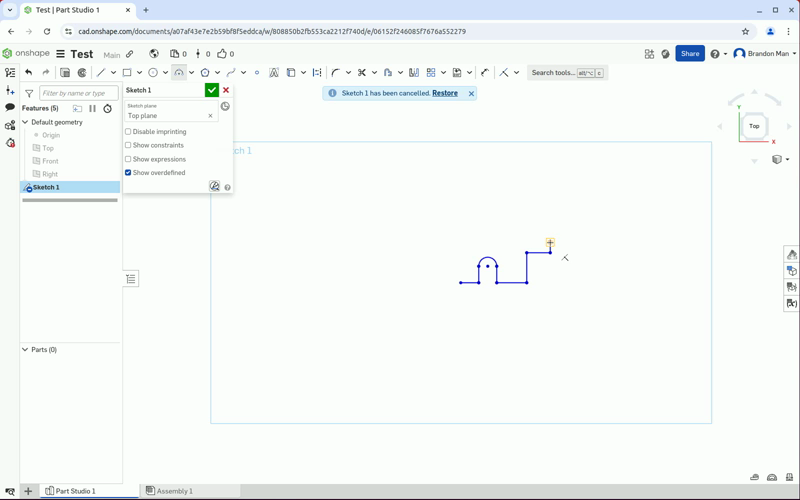
key_down(shift)
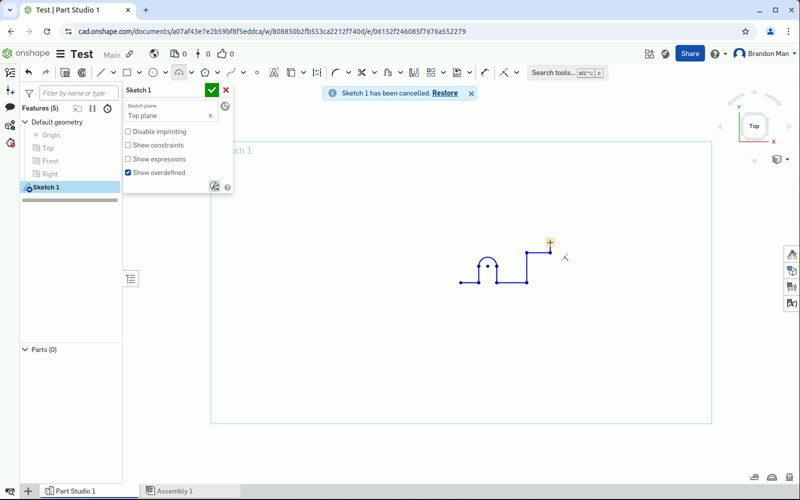
mouse_move(519, 219)
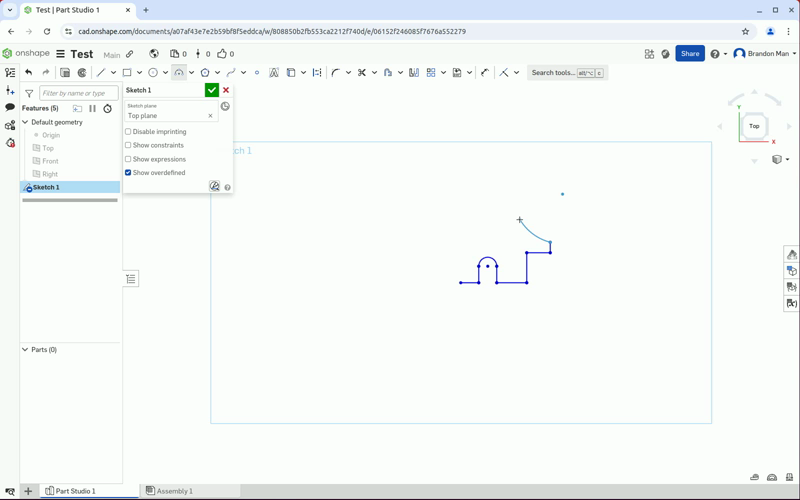
click(519, 219)
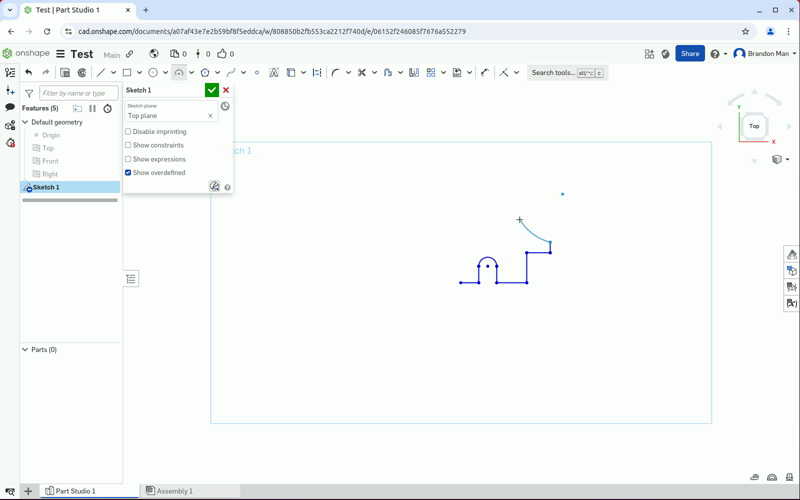
mouse_move(540, 223)
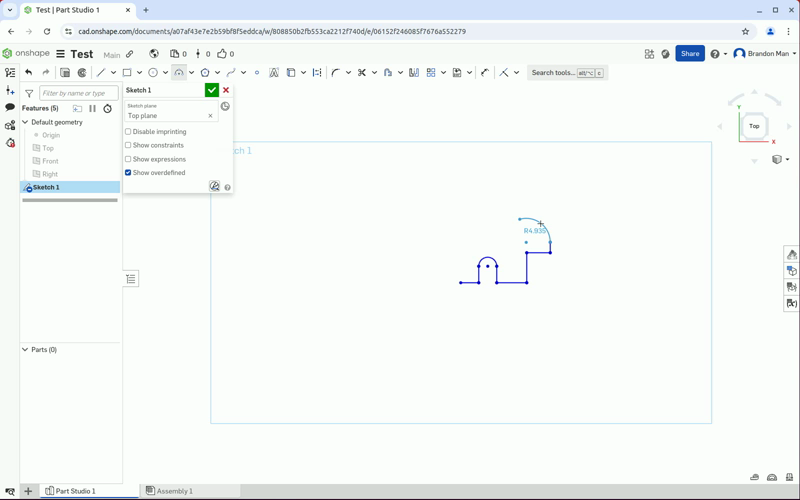
click(540, 223)
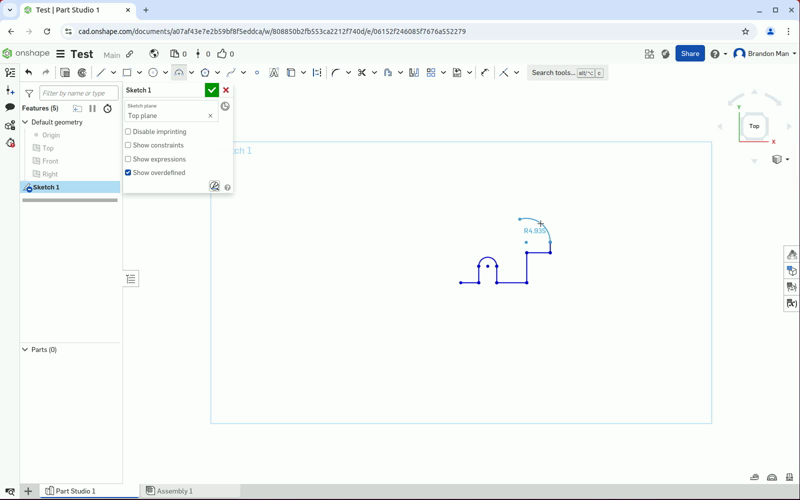
key_up(shift)
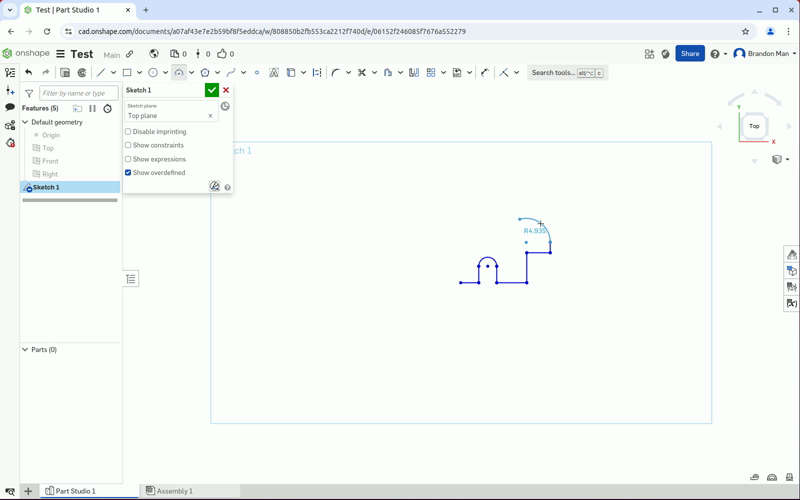
key(esc)
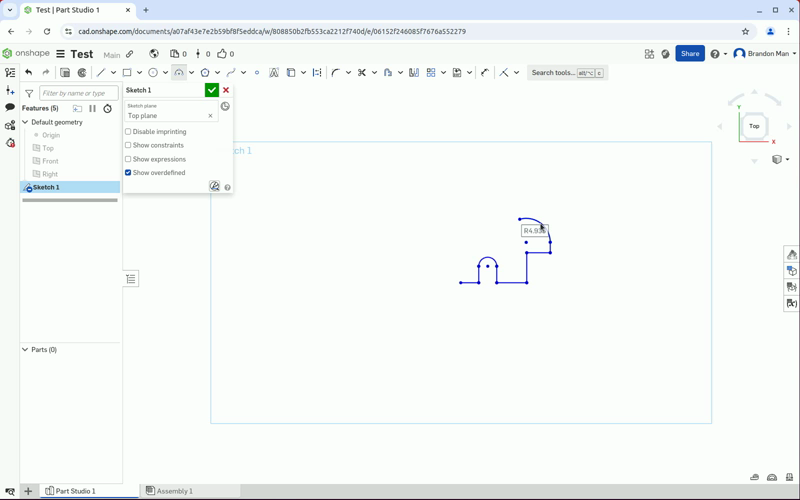
key(l)
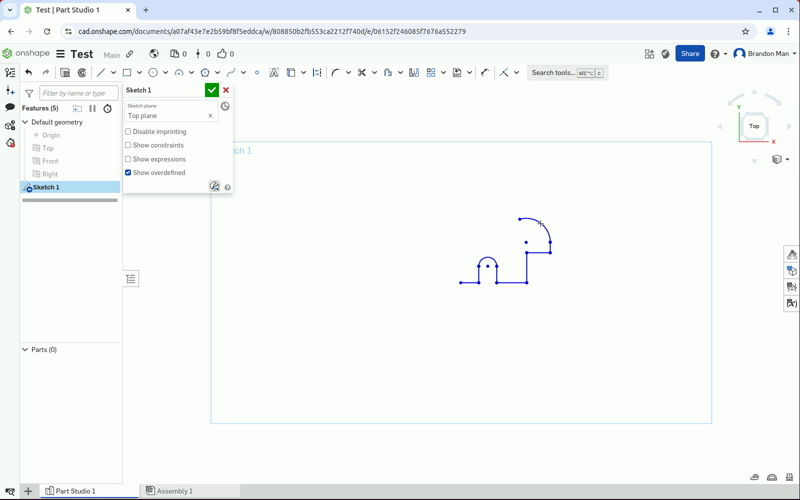
mouse_move(519, 219)
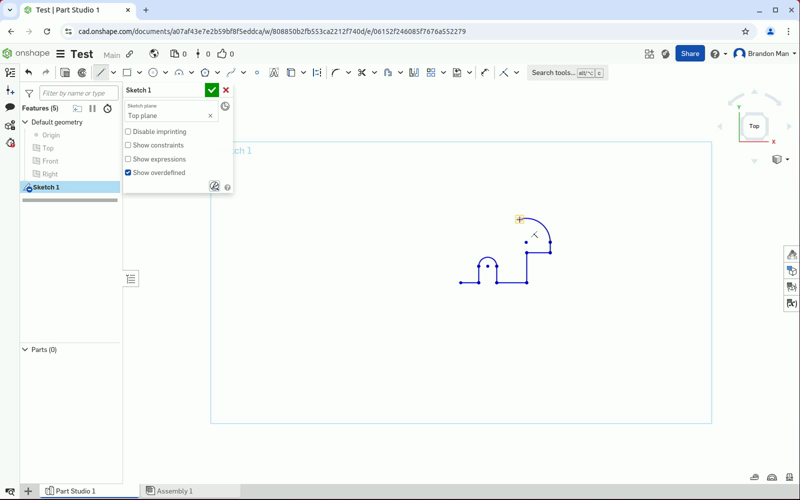
click(519, 219)
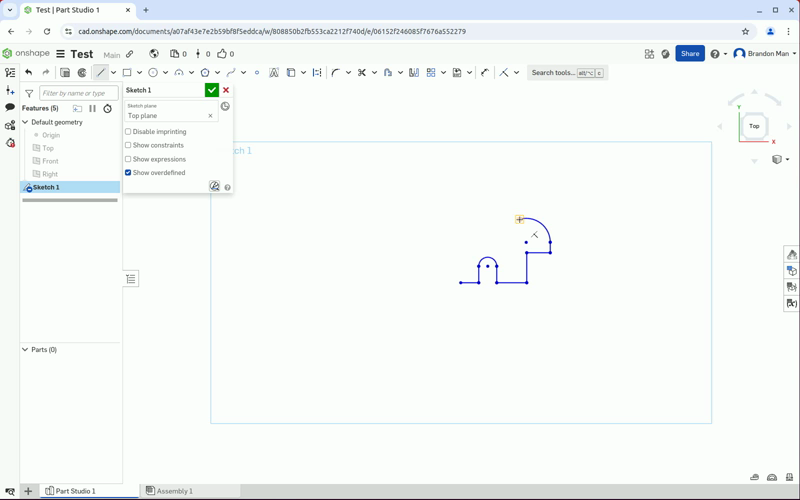
key_down(shift)
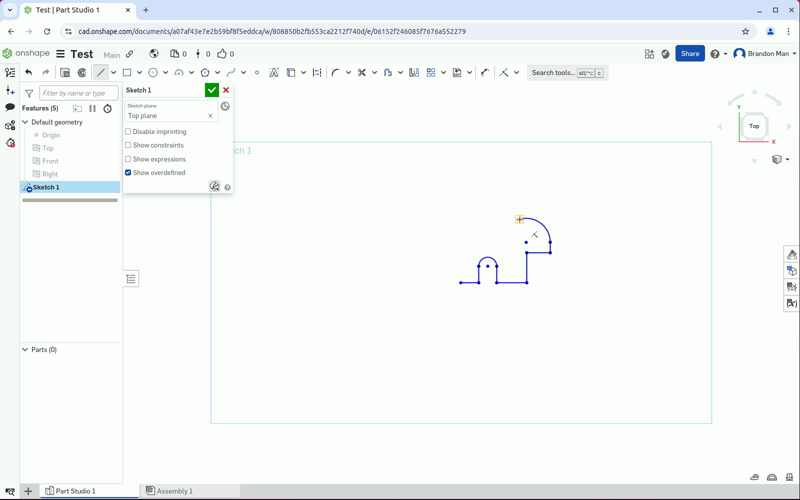
mouse_move(460, 234)
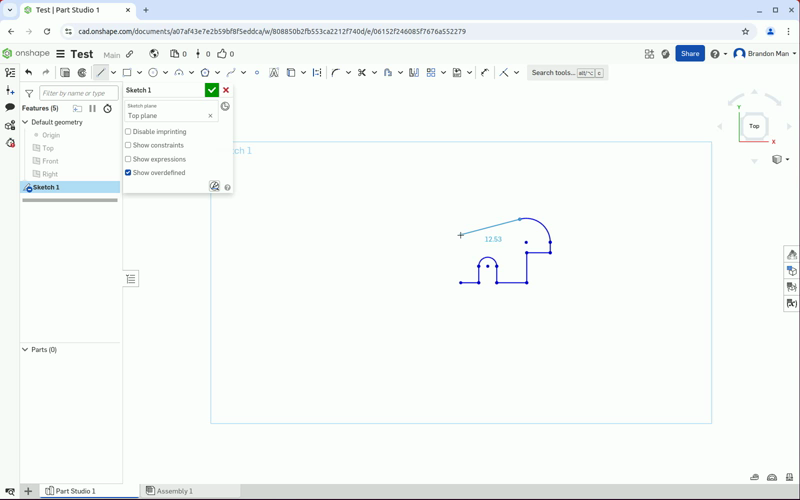
click(460, 234)
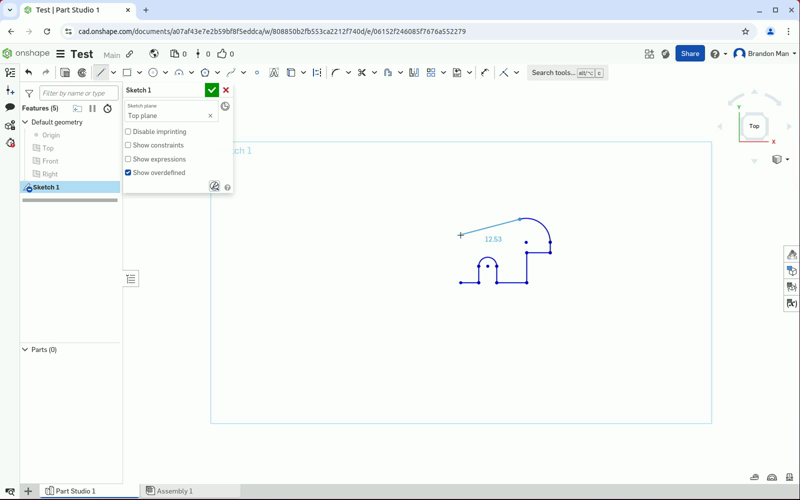
key_up(shift)
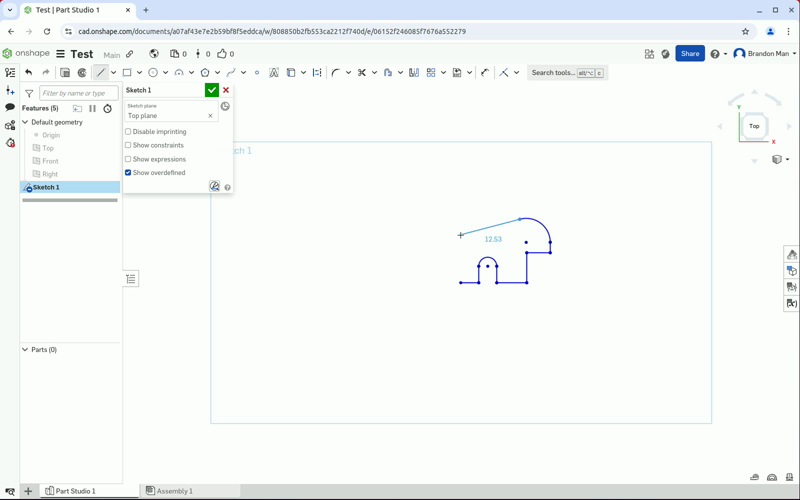
mouse_move(490, 234)
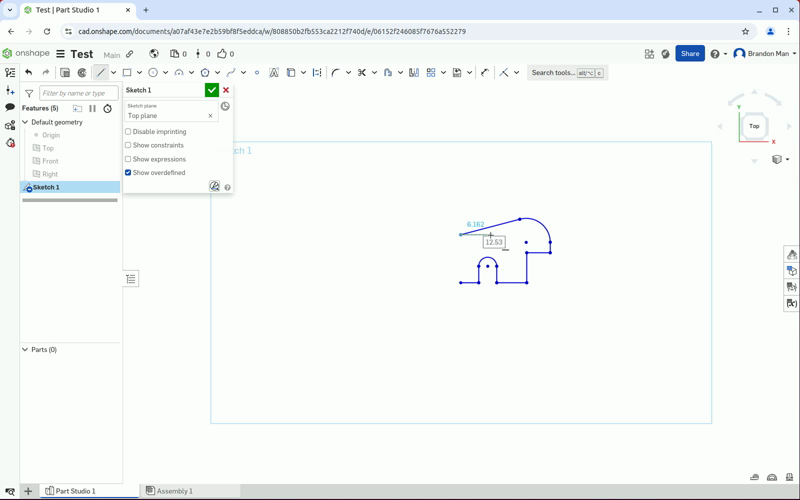
key_down(shift)
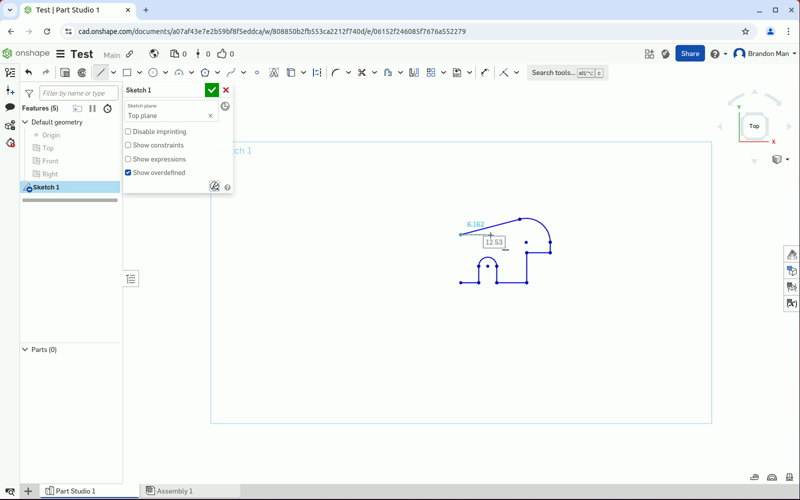
mouse_move(460, 282)
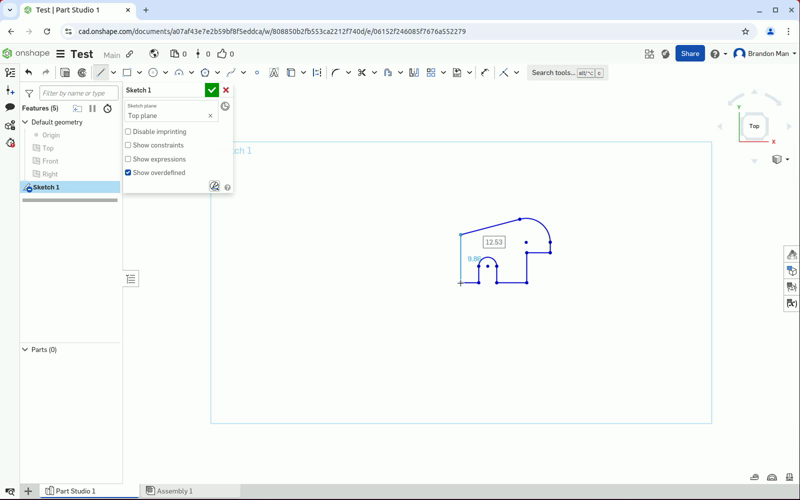
key_up(shift)
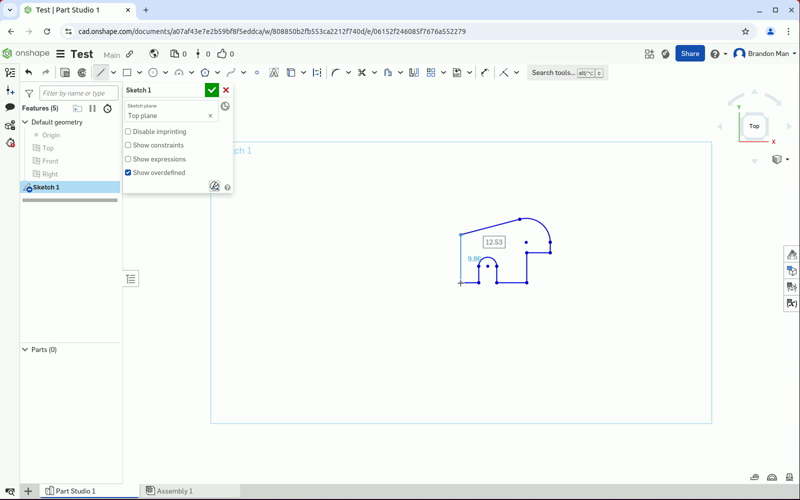
click(460, 282)
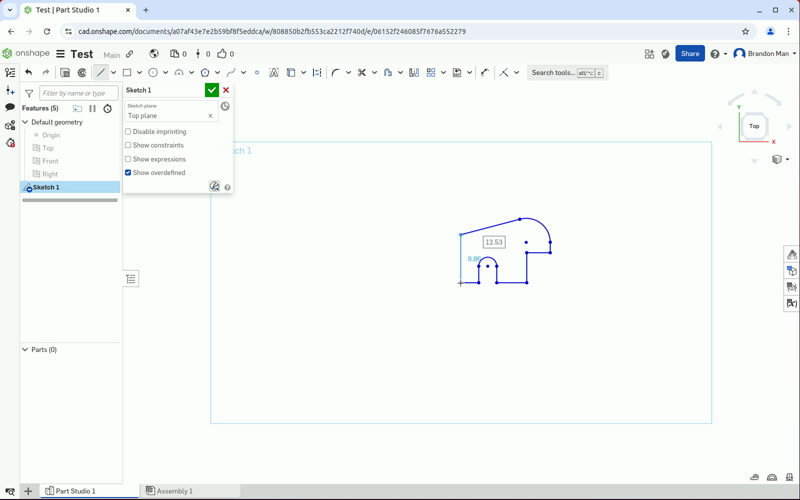
key(esc)
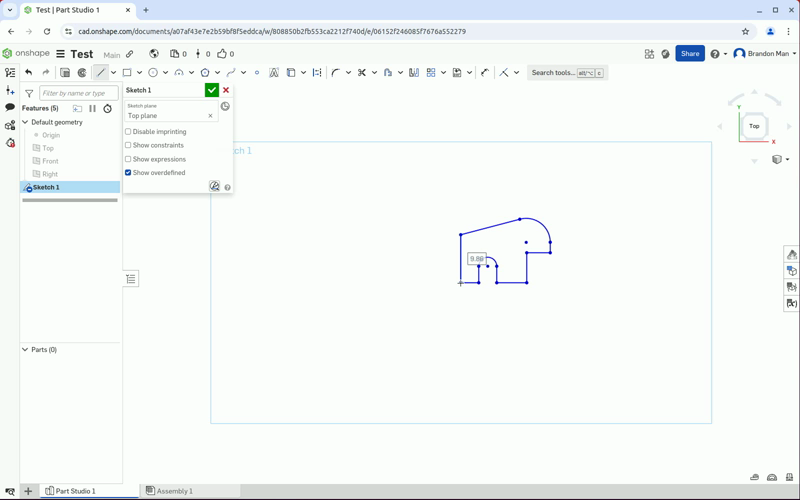
mouse_move(467, 266)
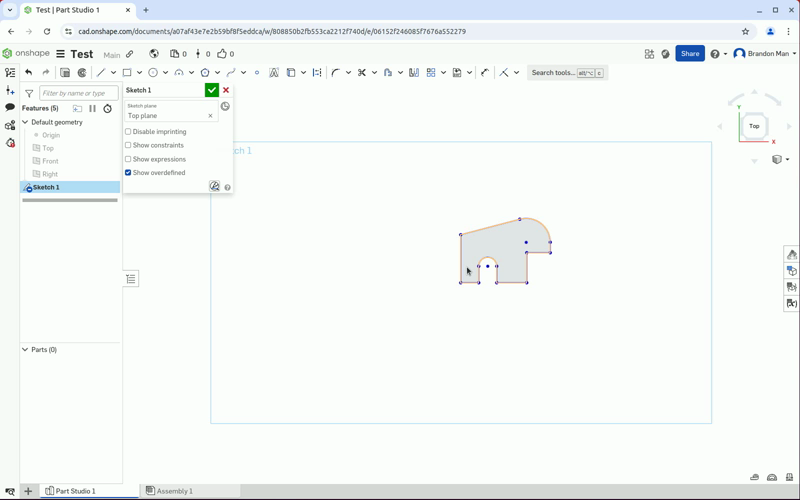
scroll(6)
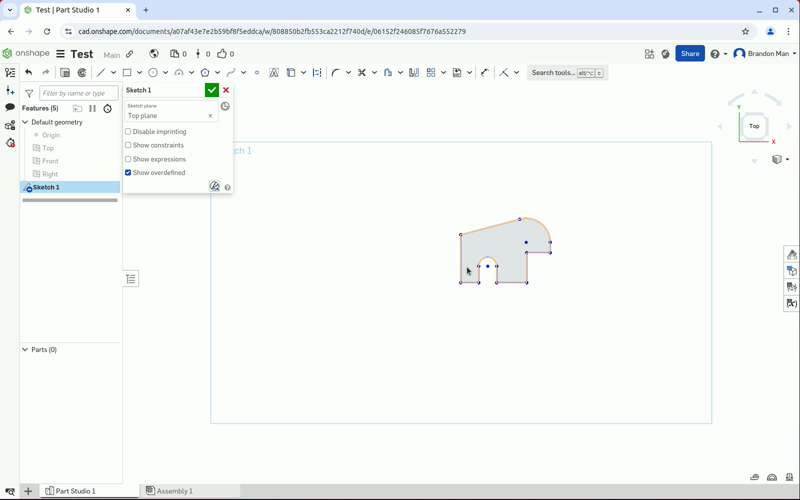
scroll(6)
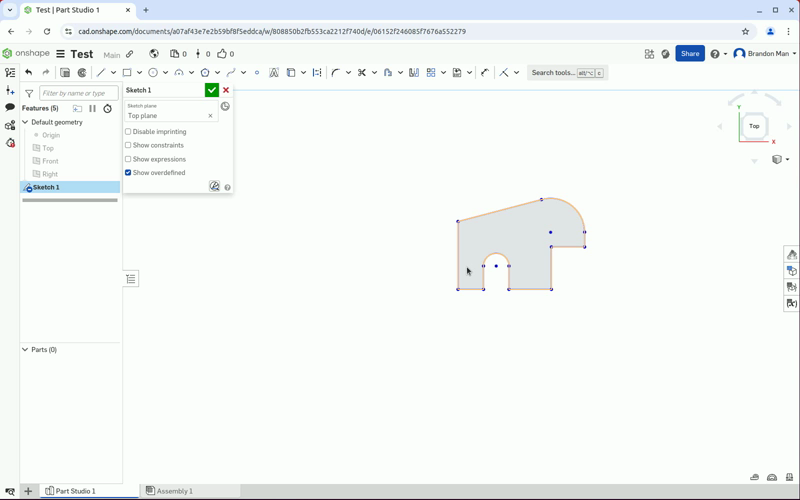
scroll(6)
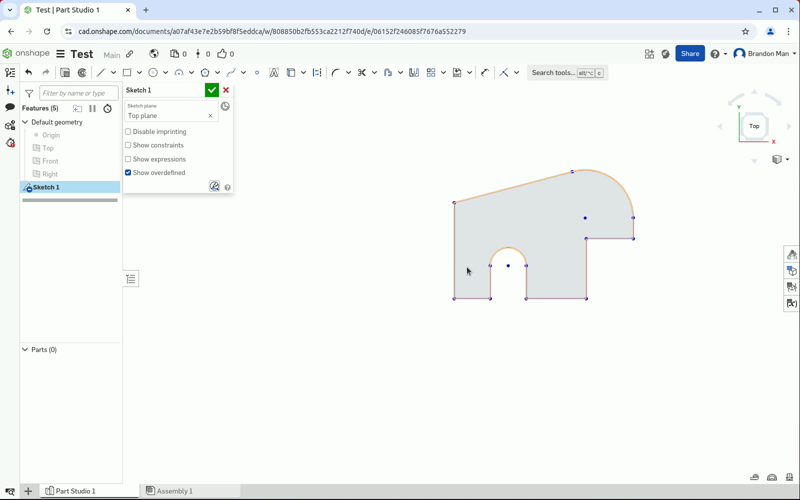
scroll(6)
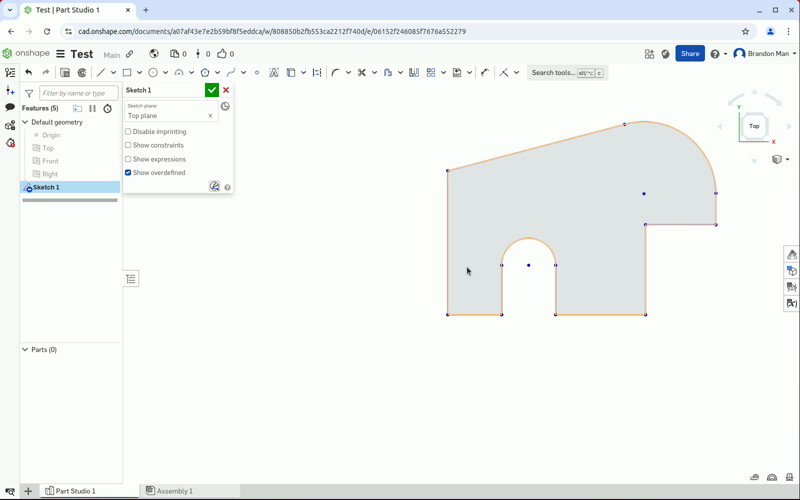
scroll(6)
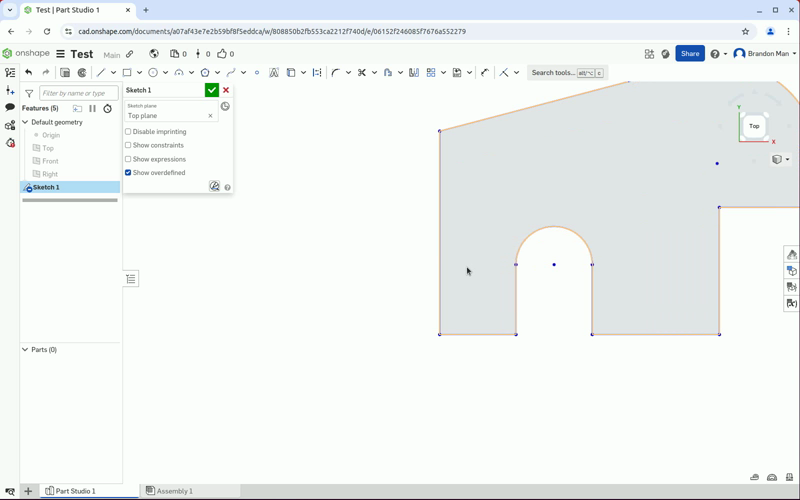
scroll(6)
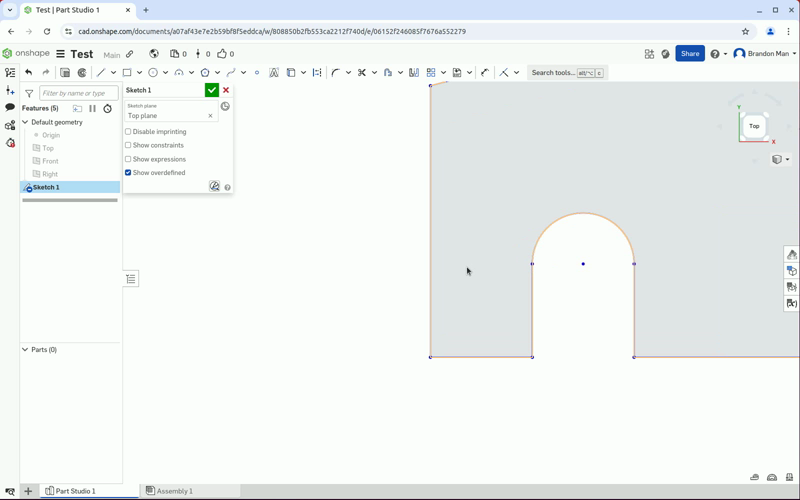
scroll(6)
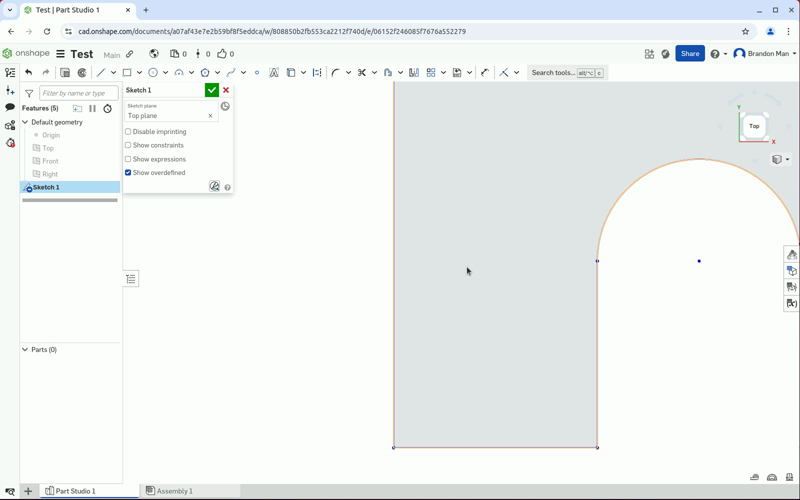
click(467, 266)
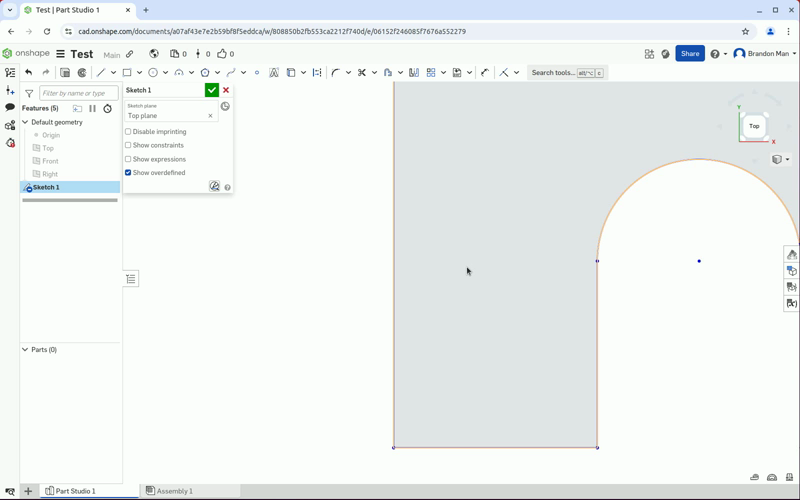
scroll(-6)
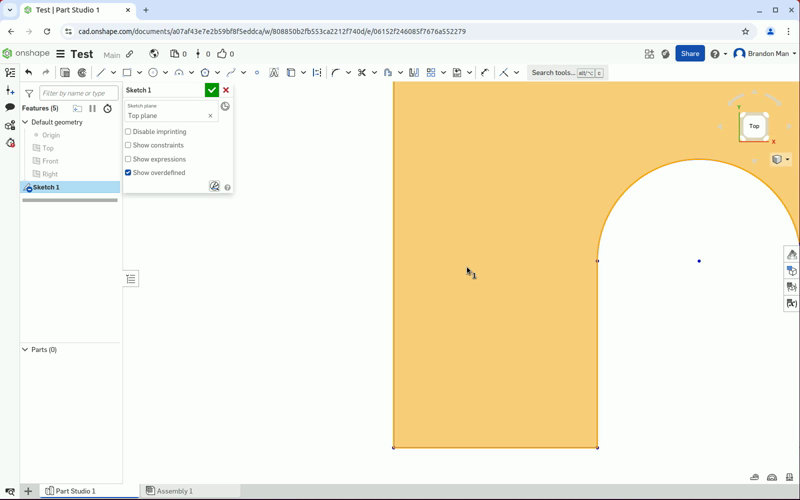
scroll(-6)
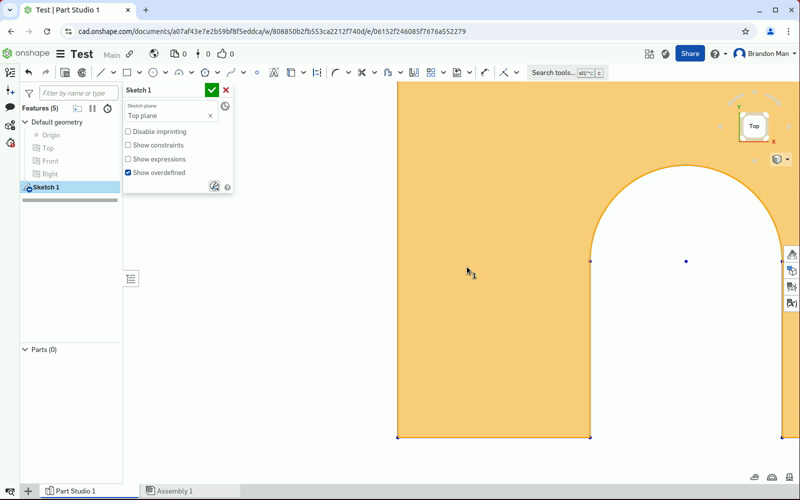
scroll(-6)
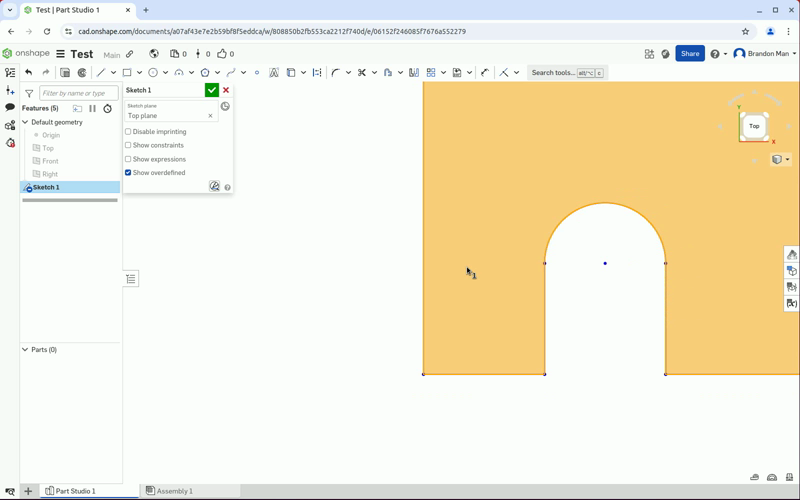
scroll(-6)
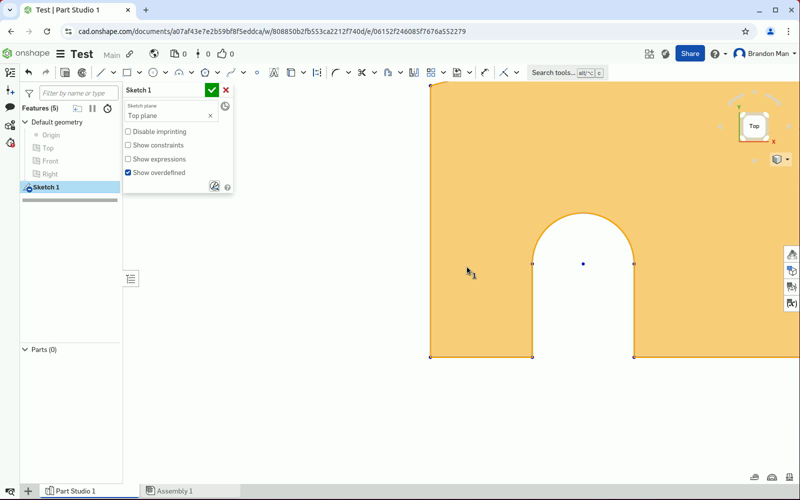
scroll(-6)
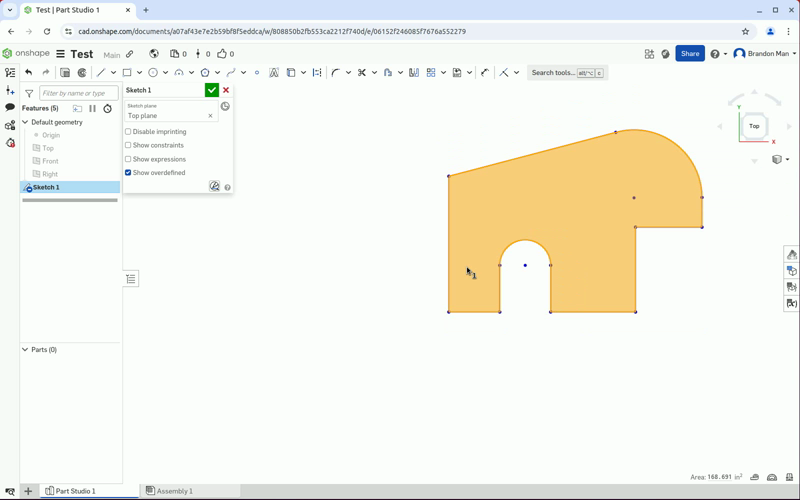
scroll(-6)
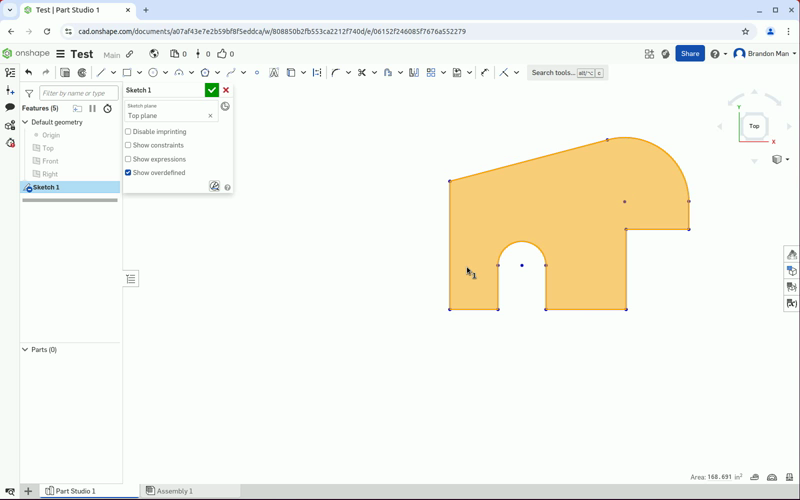
scroll(-6)
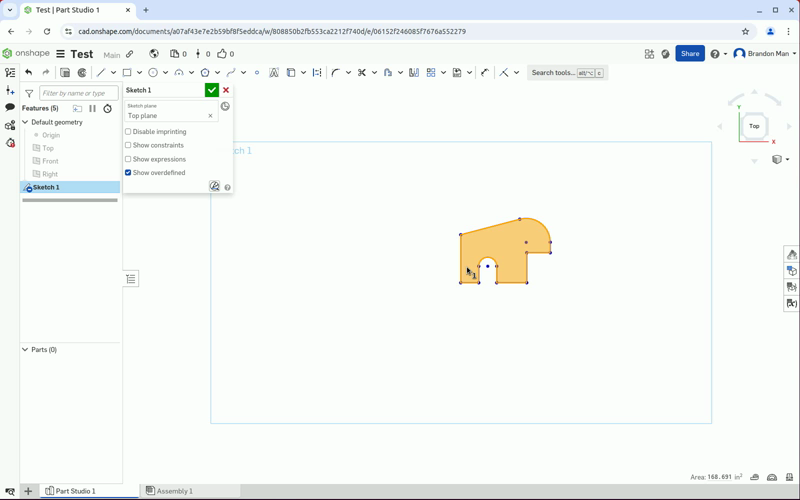
mouse_move(73, 352)
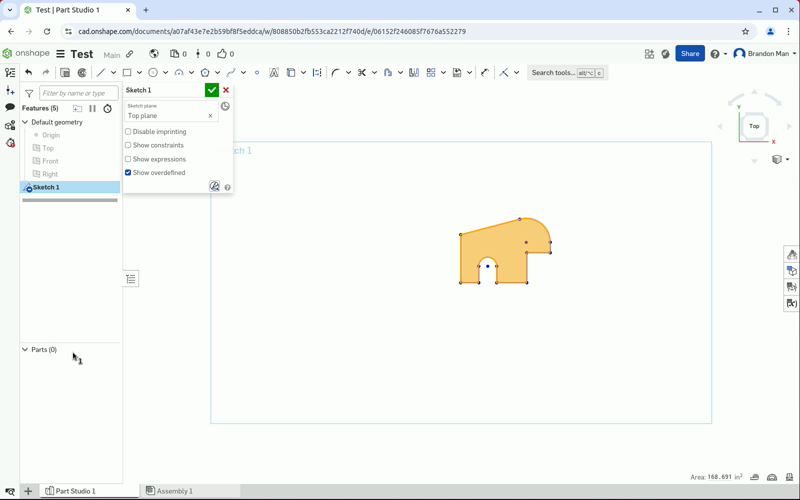
key(shift+y)
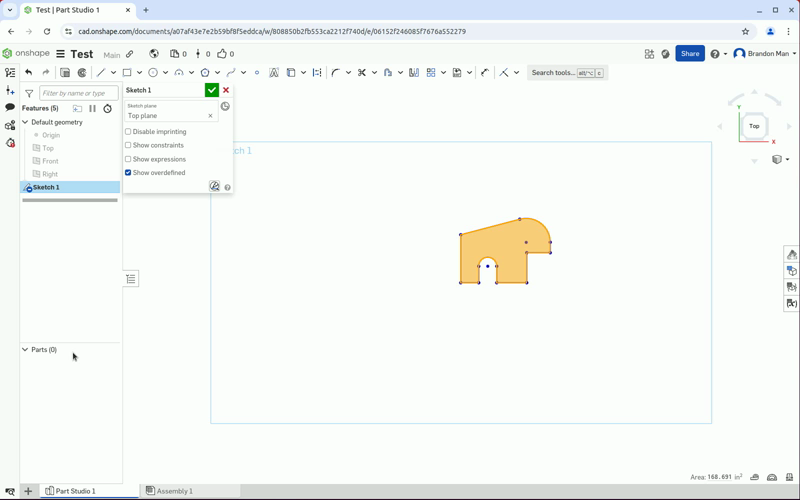
key(shift+e)
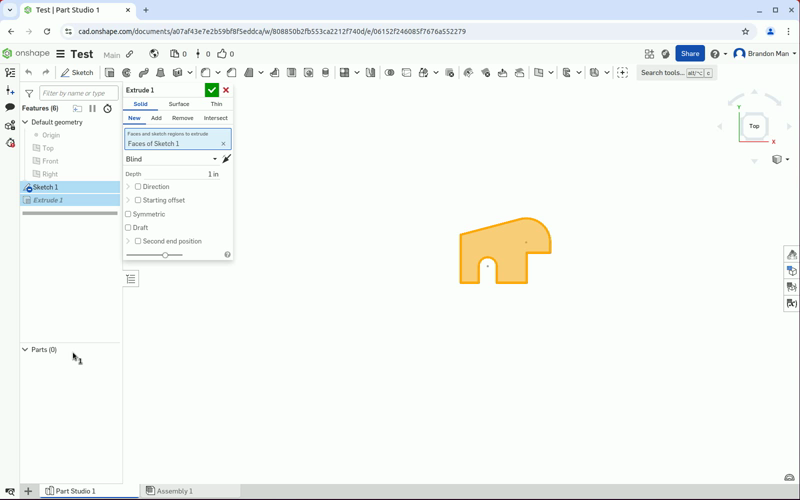
mouse_move(143, 106)
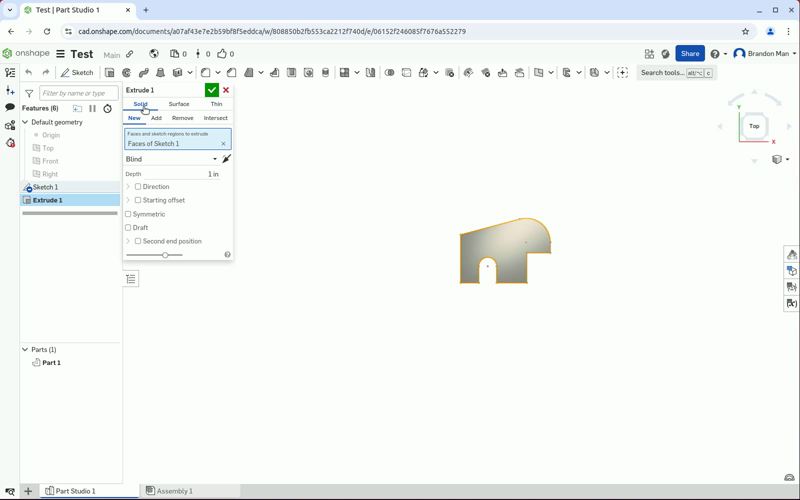
click(143, 106)
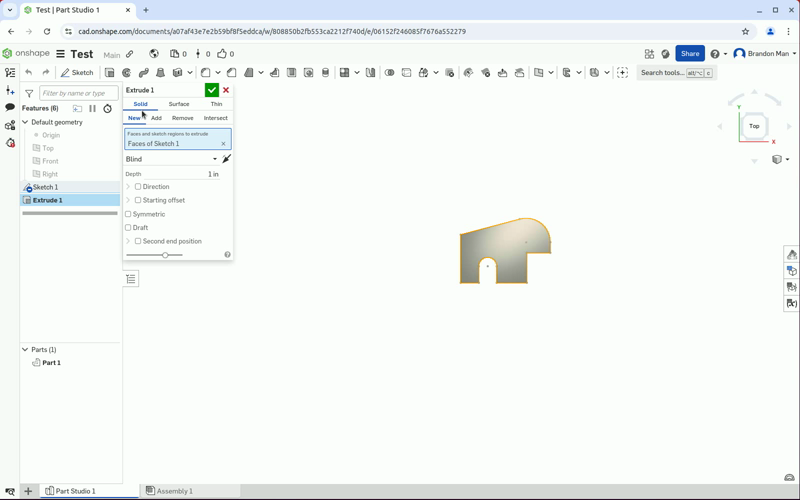
mouse_move(137, 120)
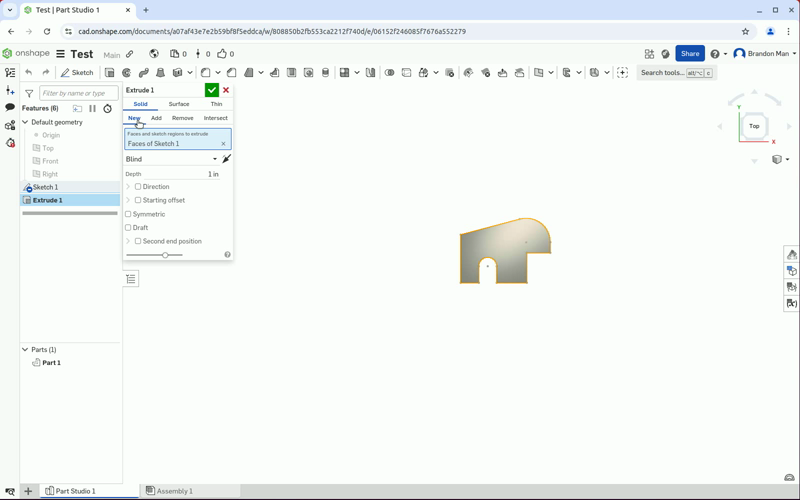
click(137, 120)
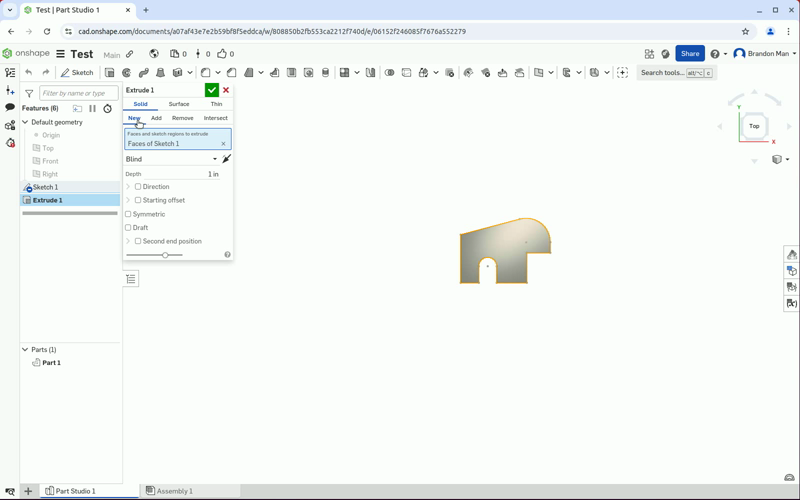
key(tab, 4)
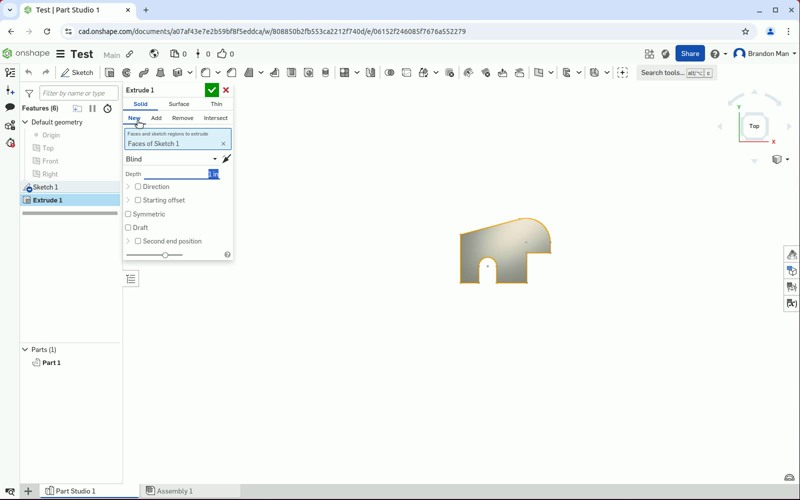
text(18.294)
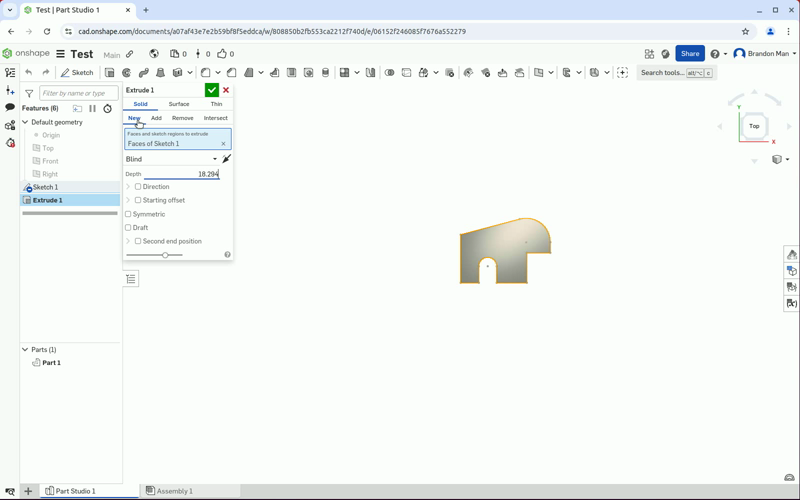
key(enter)
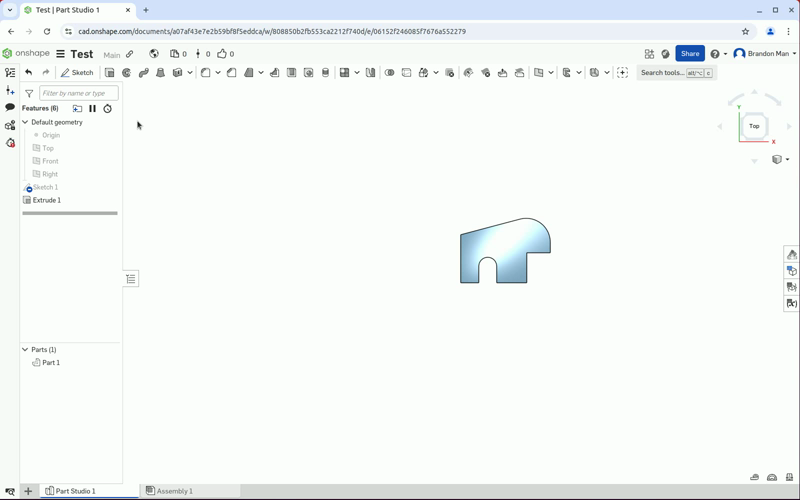
key(shift+h)
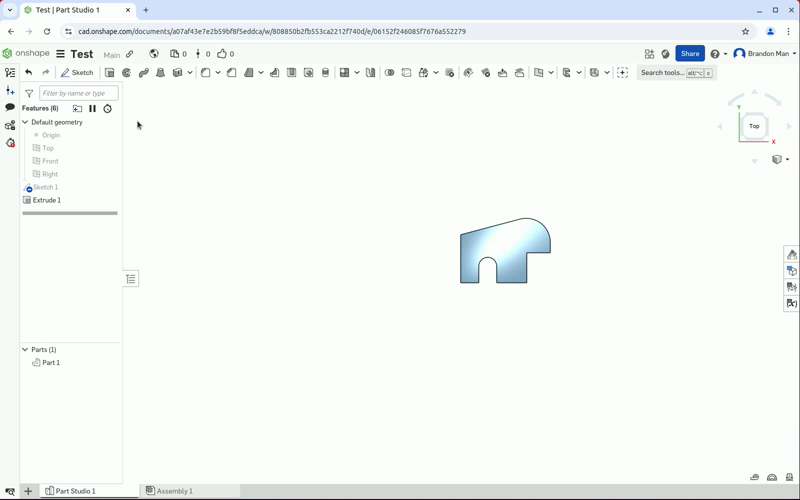
key(shift+h)
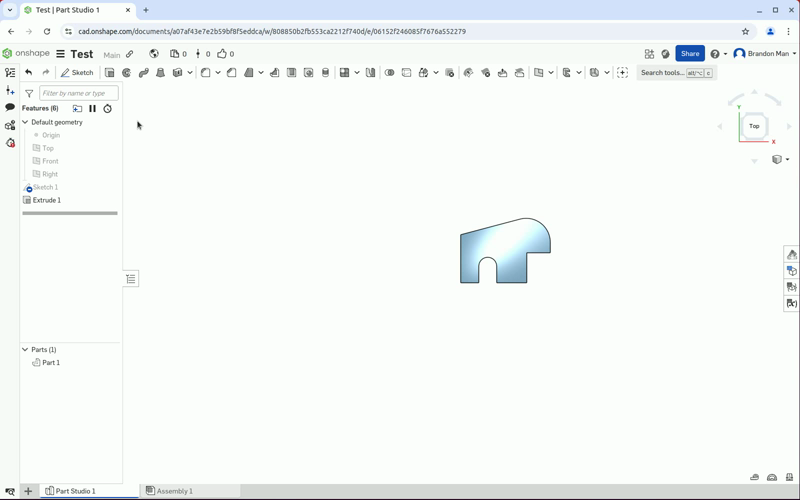
mouse_move(73, 189)
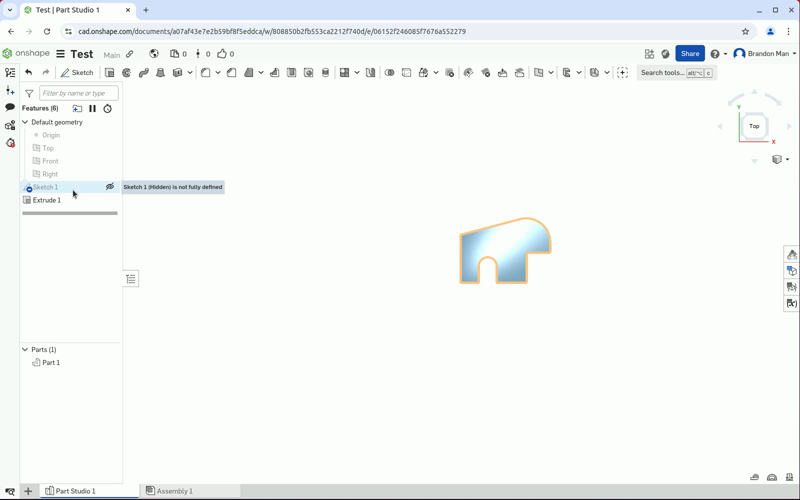
click(73, 189)
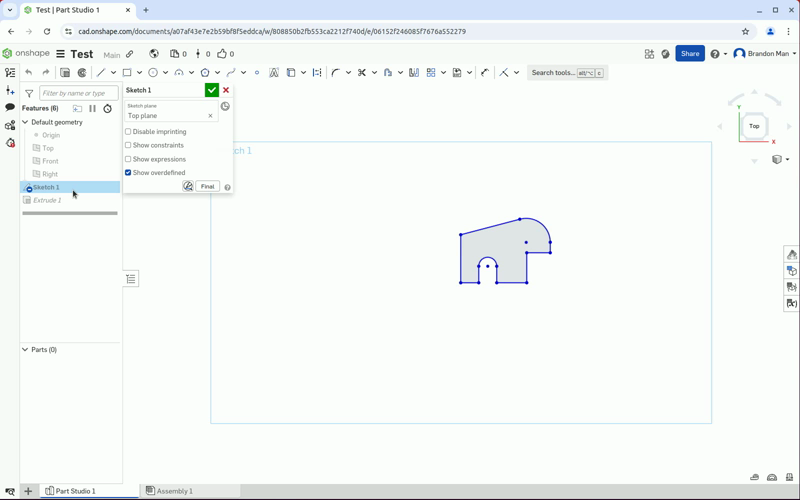
mouse_move(229, 92)
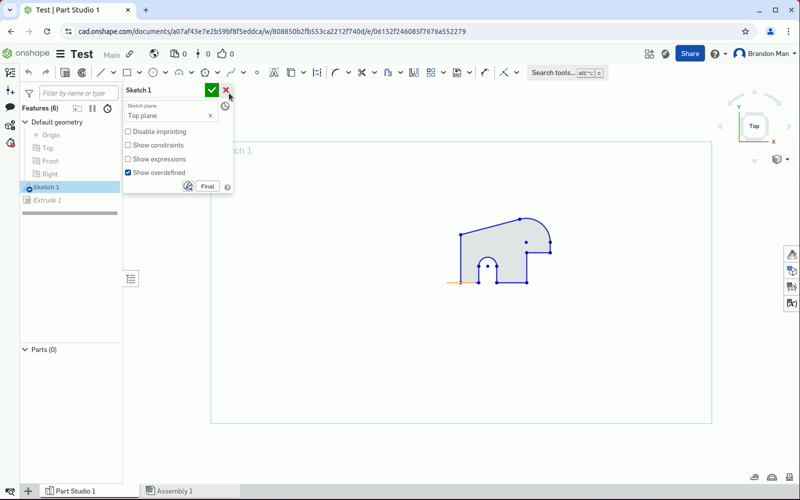
click(229, 92)
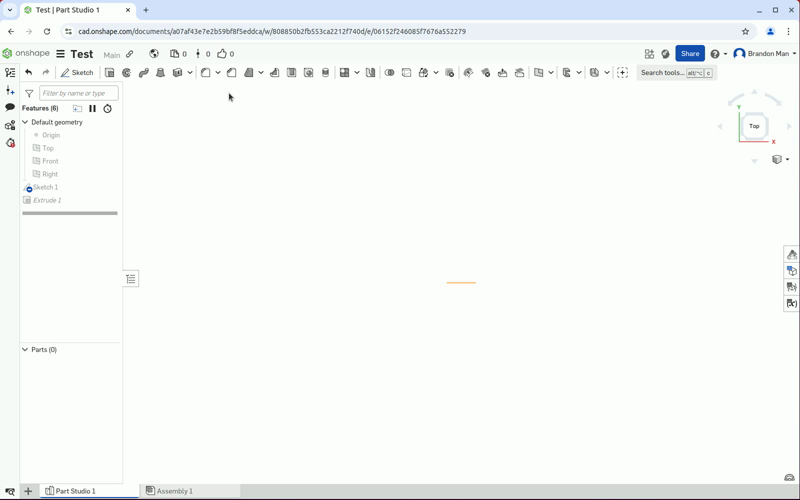
mouse_move(73, 352)
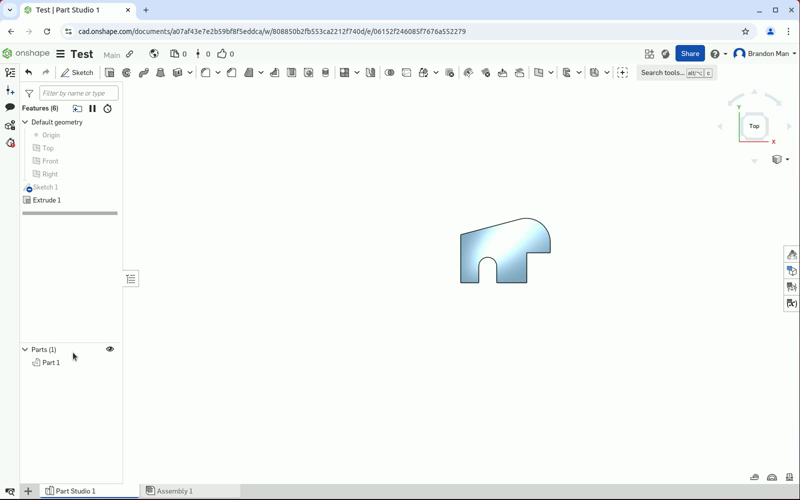
key(y)
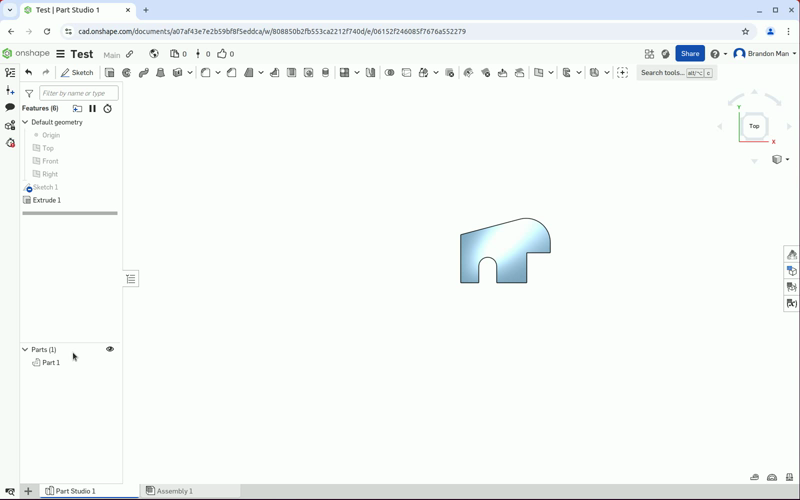
key(shift+p)
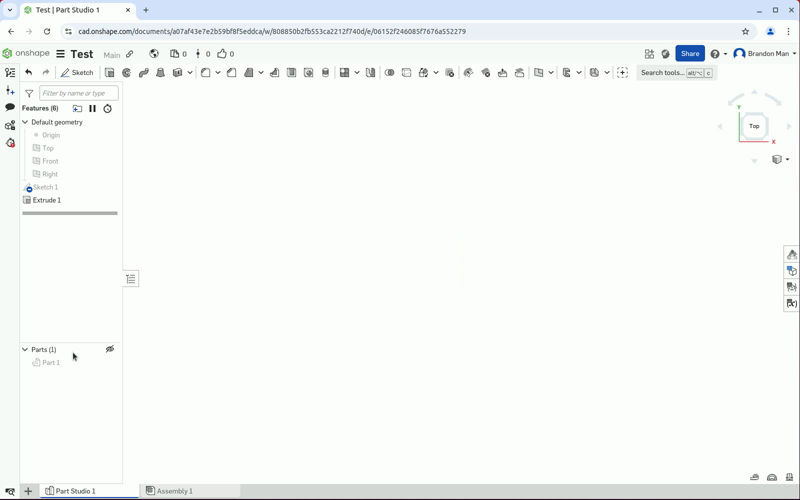
key(space)
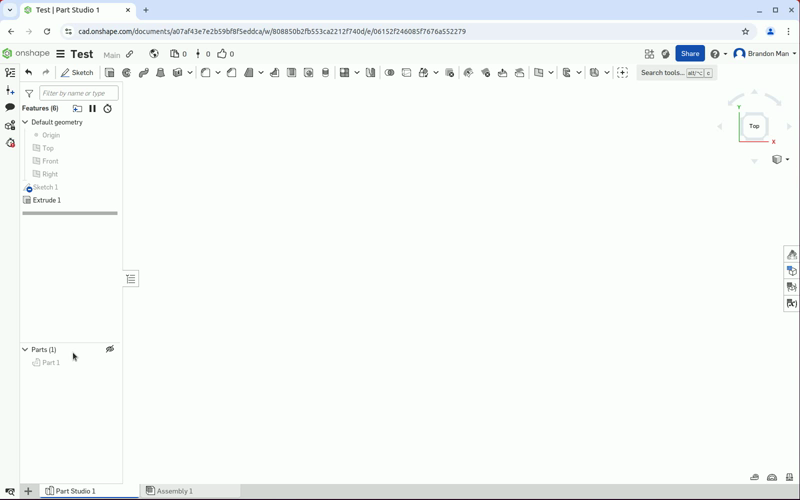
key_down(shift)
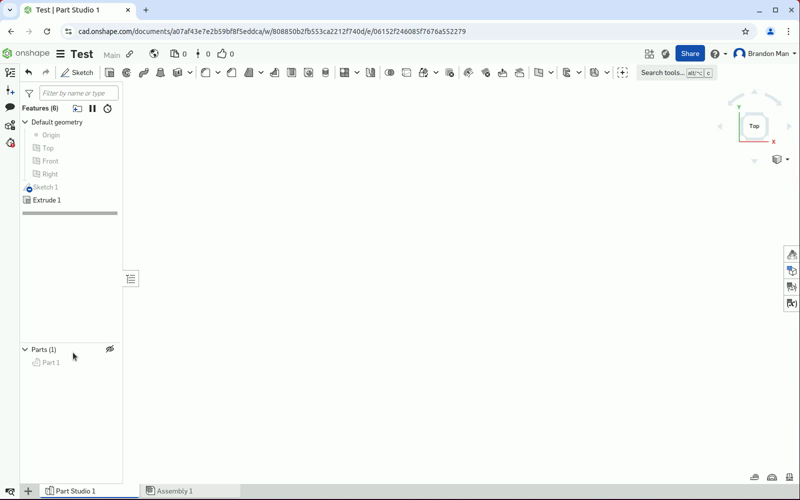
key(up)
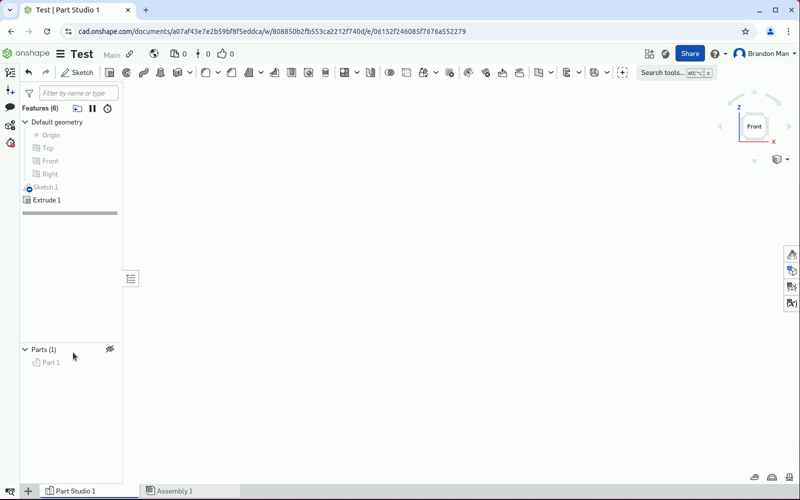
key_up(shift)
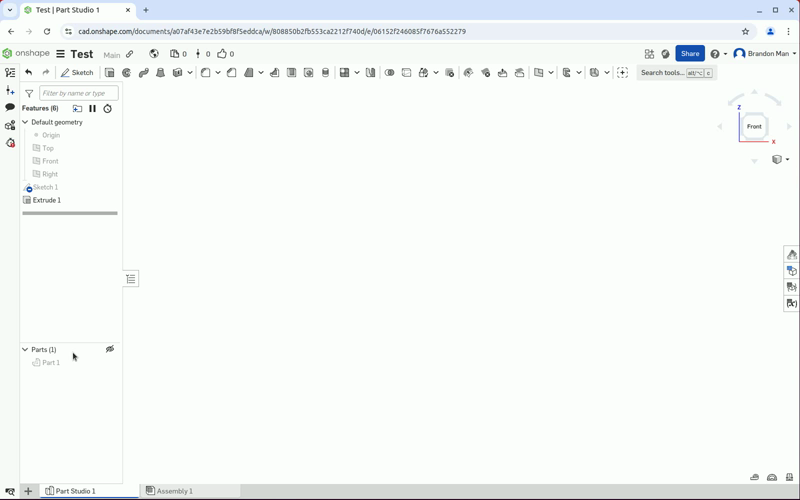
key(space)
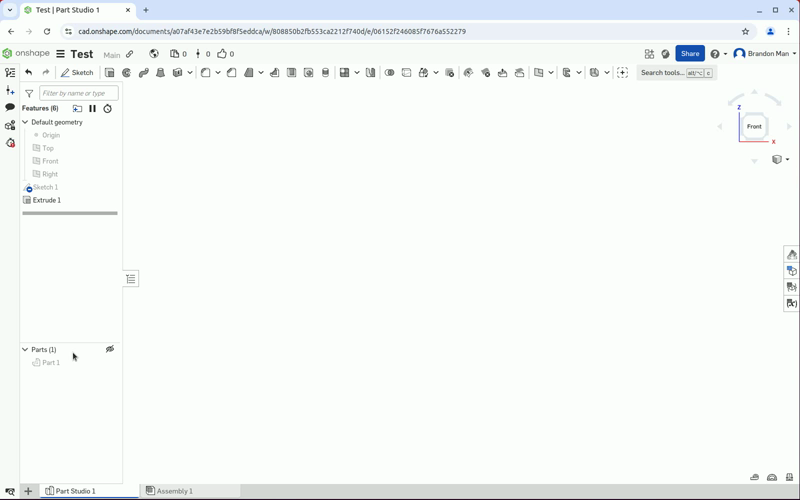
key_down(shift)
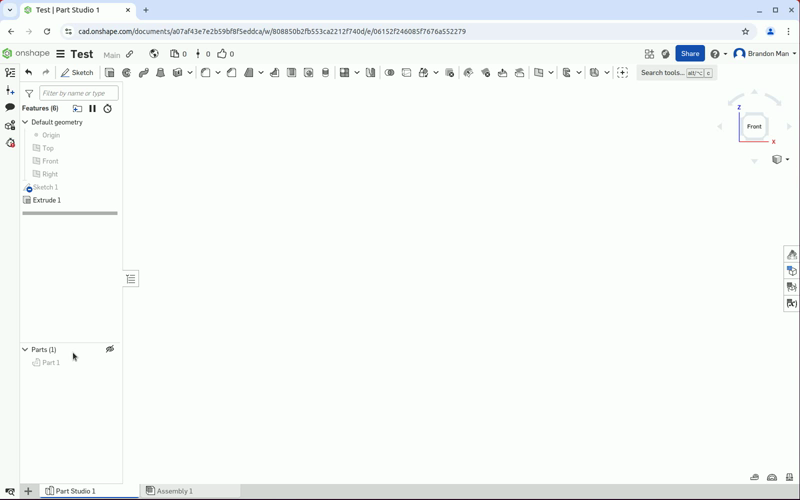
key(left)
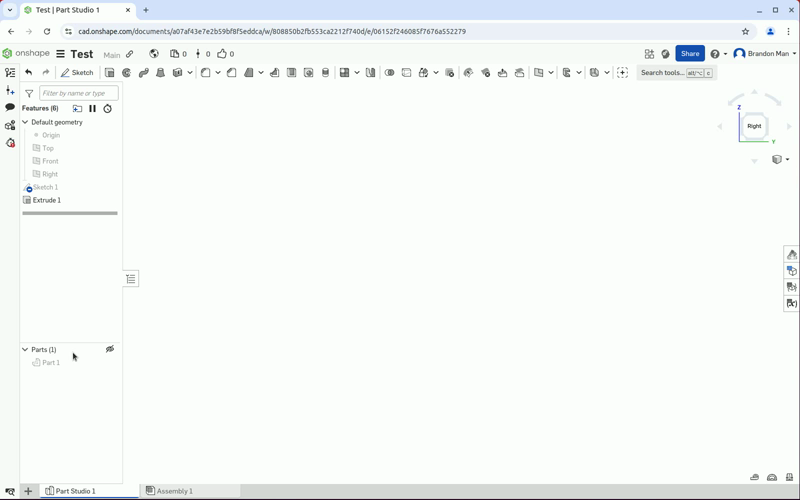
key_up(shift)
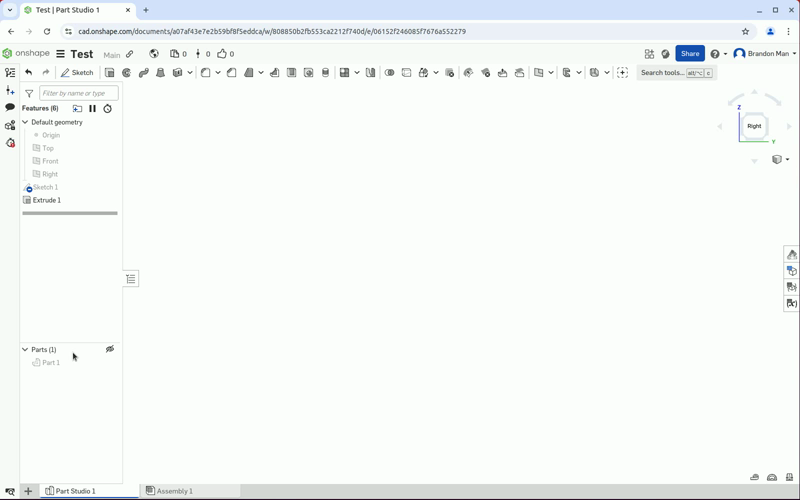
mouse_move(73, 352)
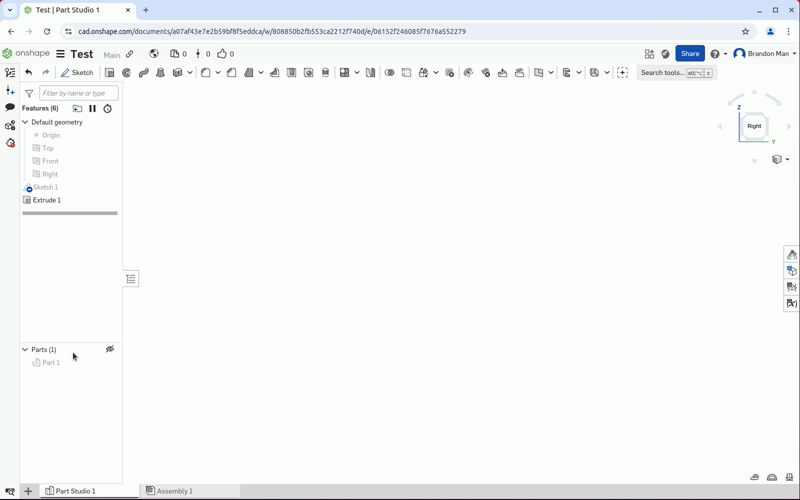
key(shift+y)
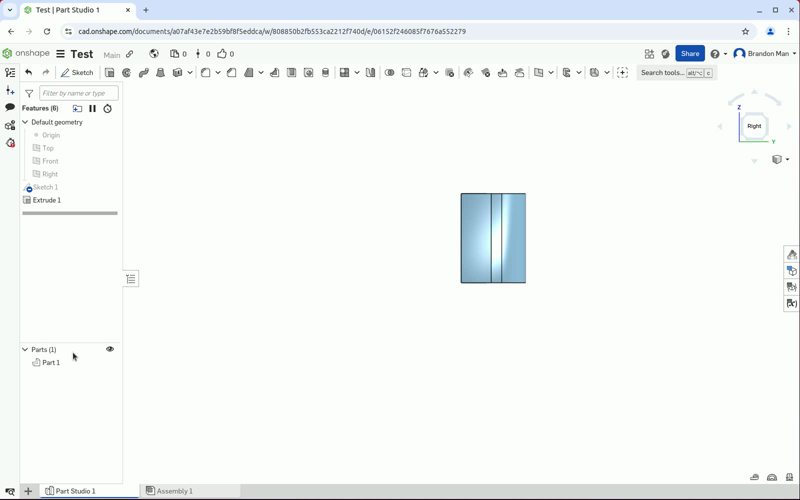
mouse_move(541, 75)
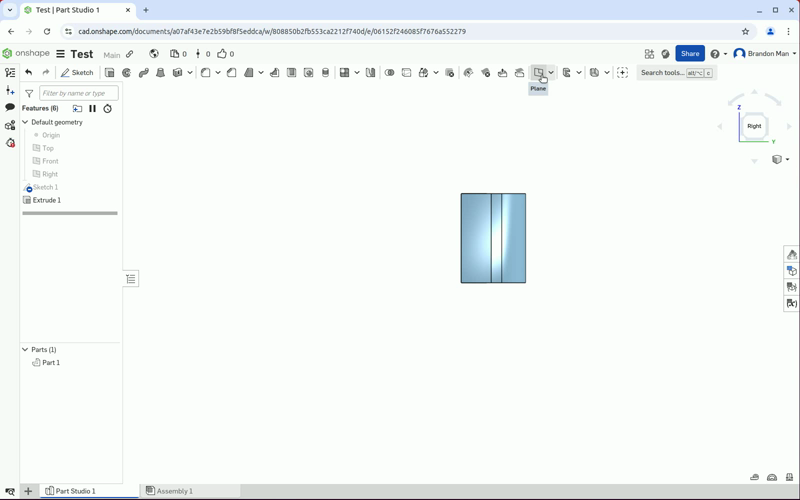
click(541, 75)
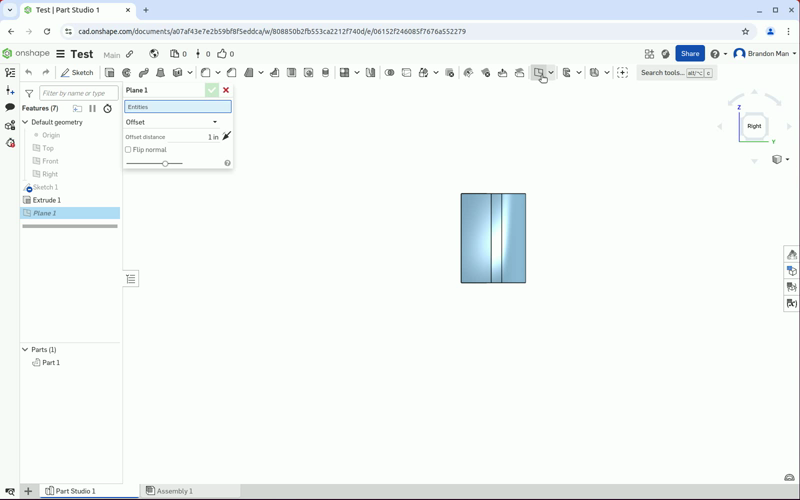
mouse_move(73, 176)
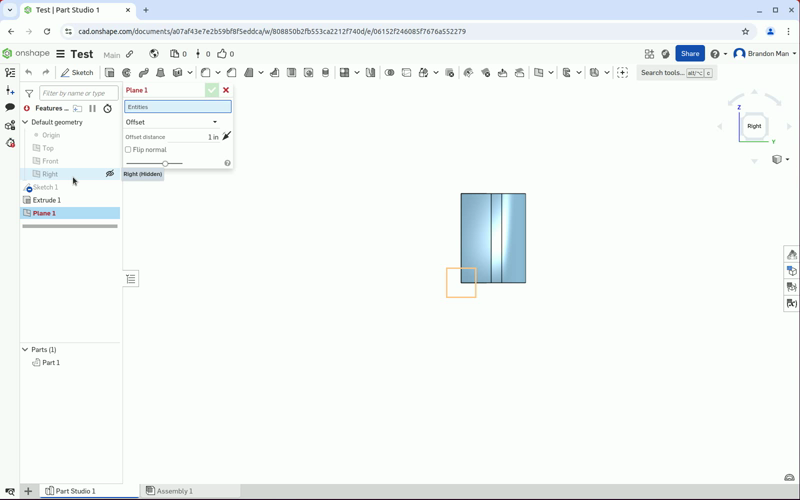
click(73, 176)
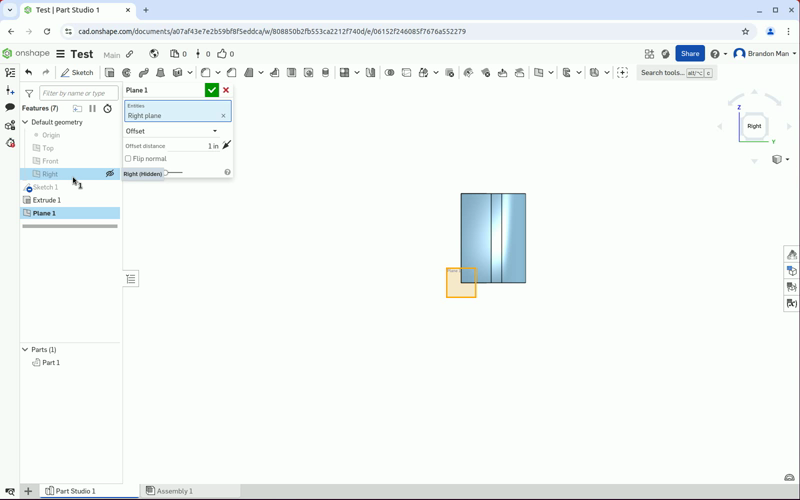
key(tab, 2)
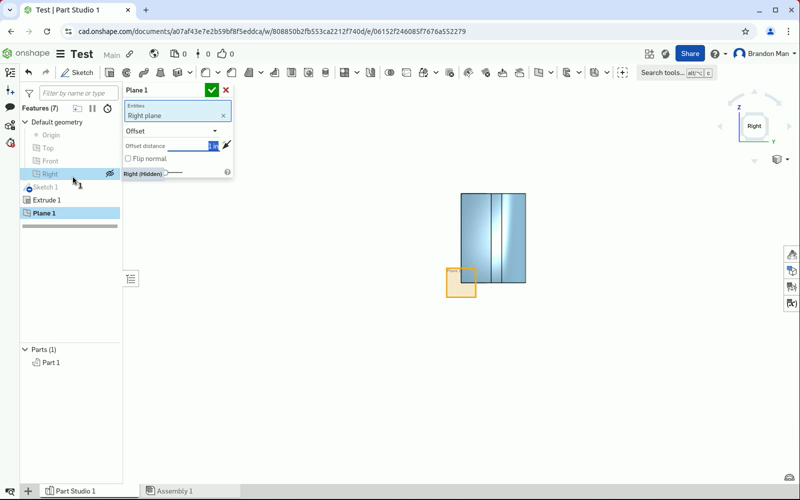
text(13.495)
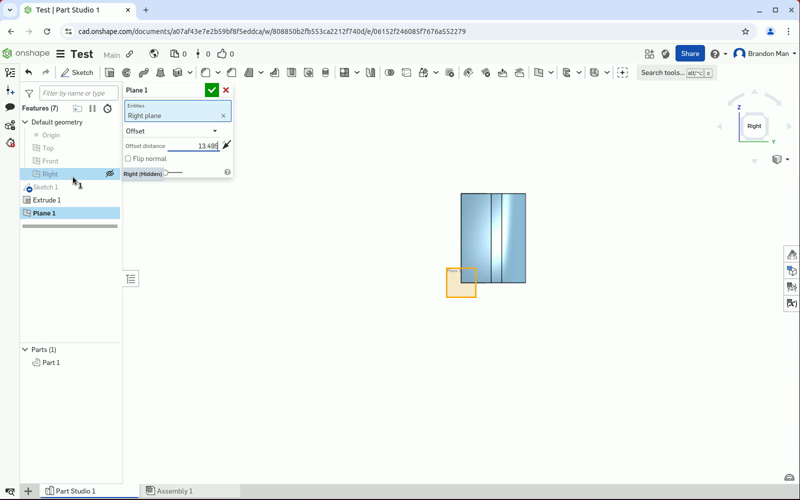
key(enter, 2)
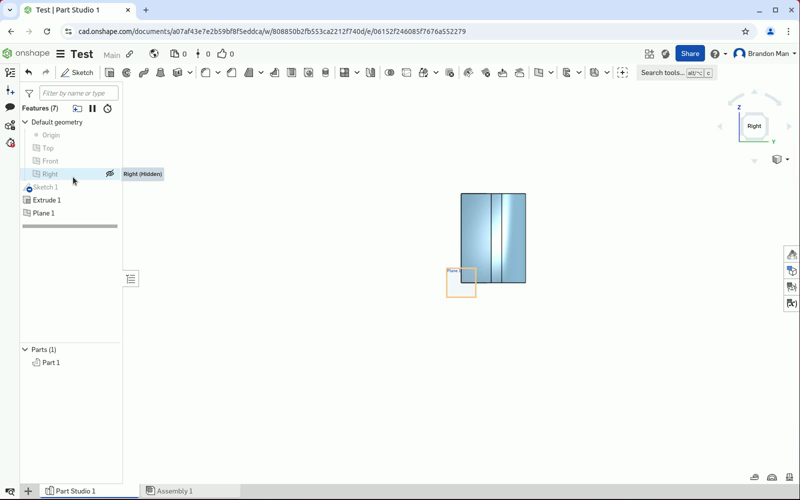
key(shift+s)
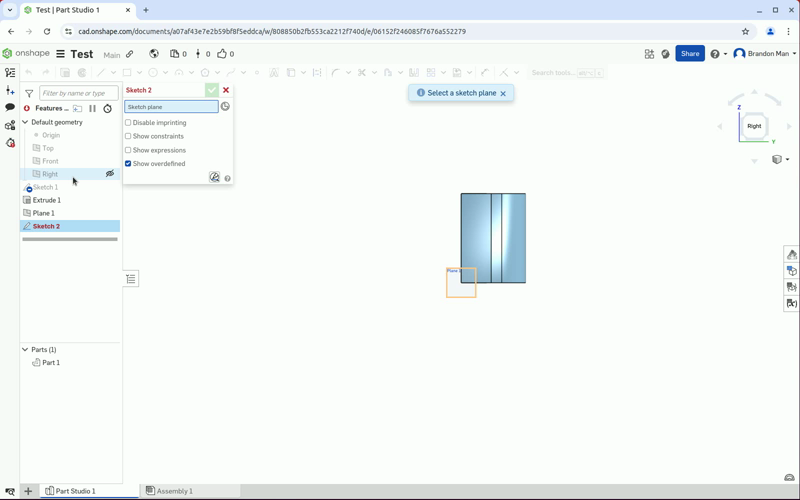
mouse_move(73, 215)
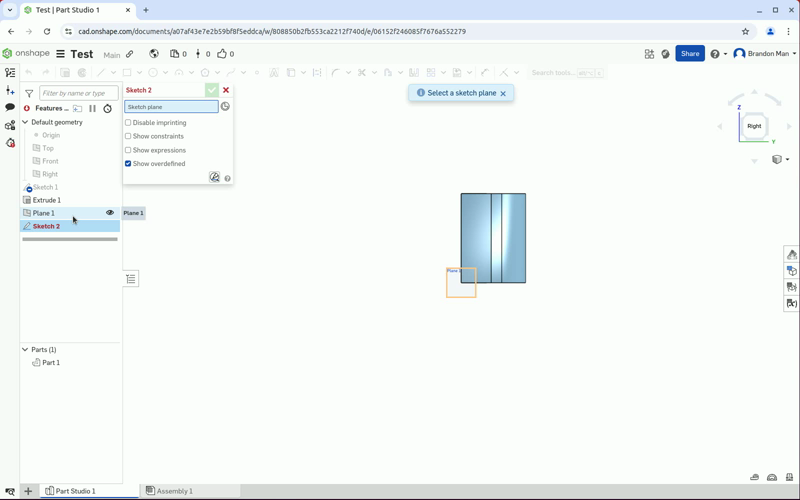
click(73, 215)
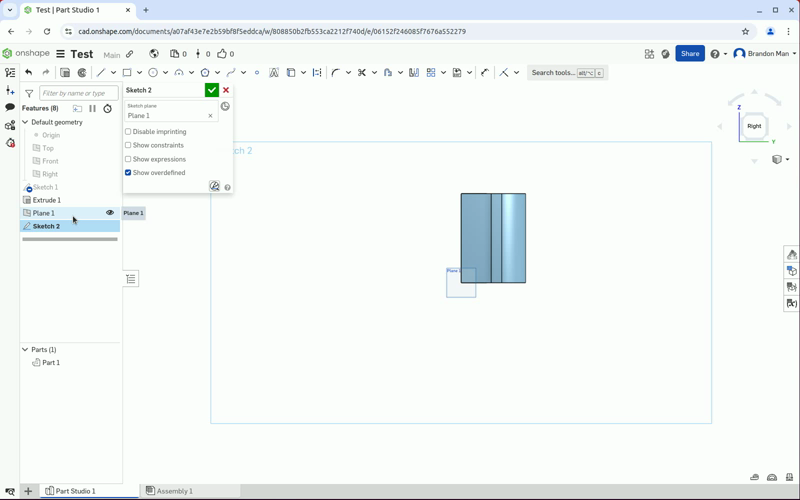
mouse_move(73, 352)
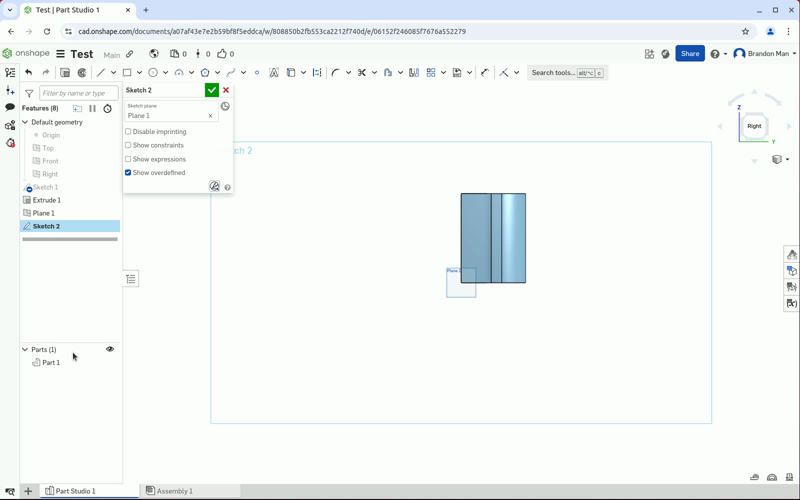
key(y)
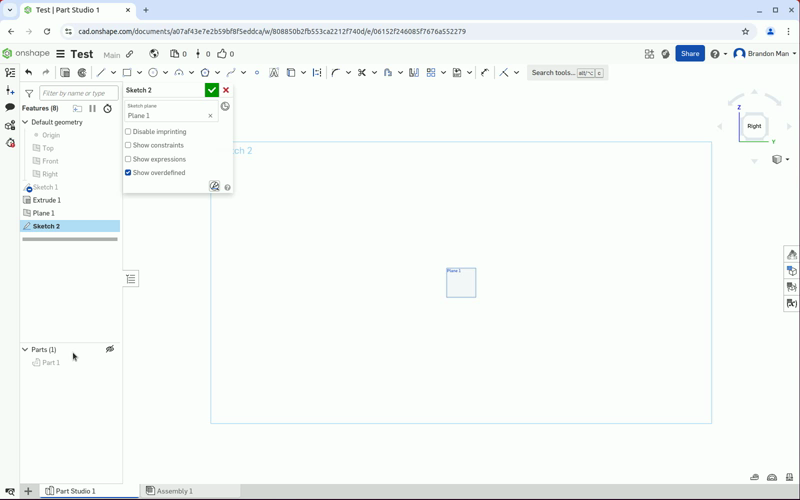
key(l)
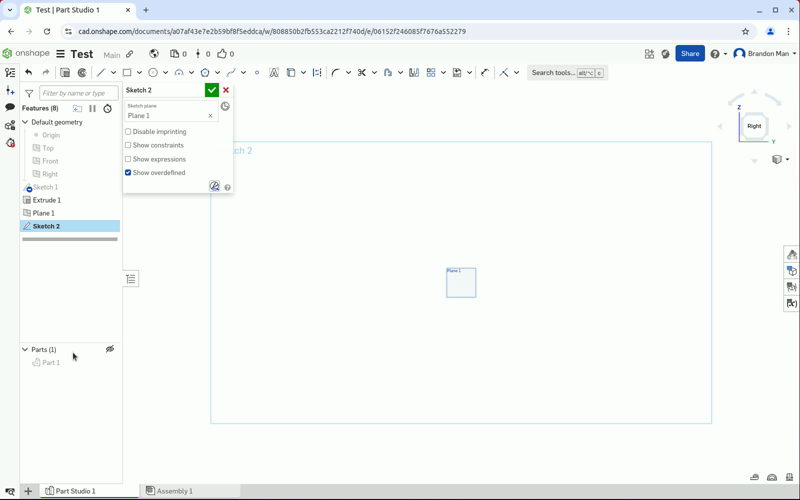
key_down(shift)
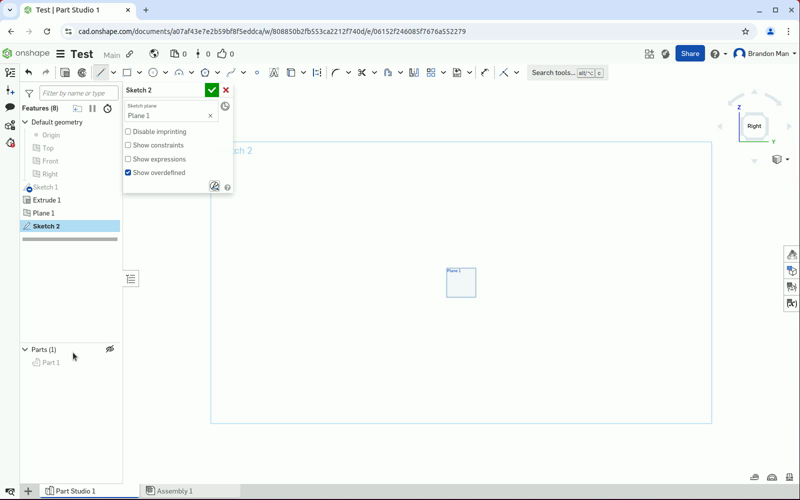
mouse_move(460, 282)
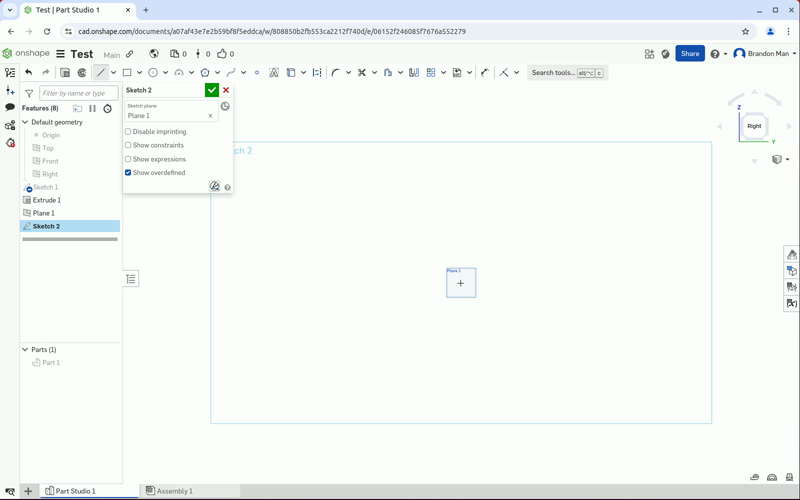
click(460, 282)
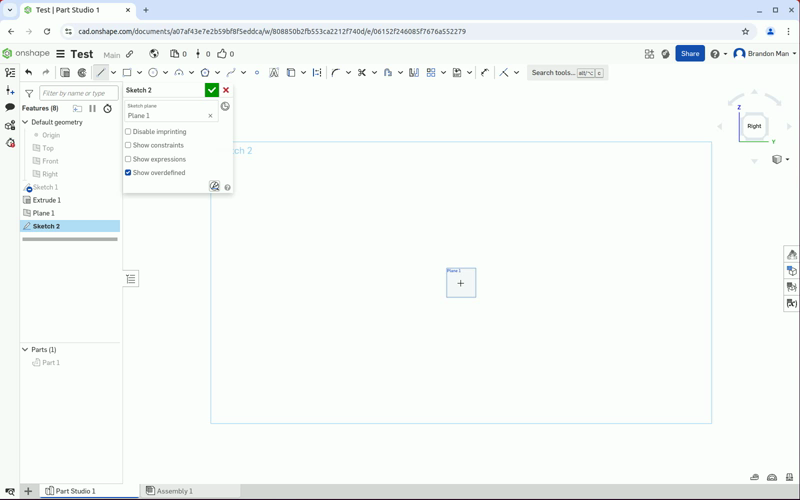
key_up(shift)
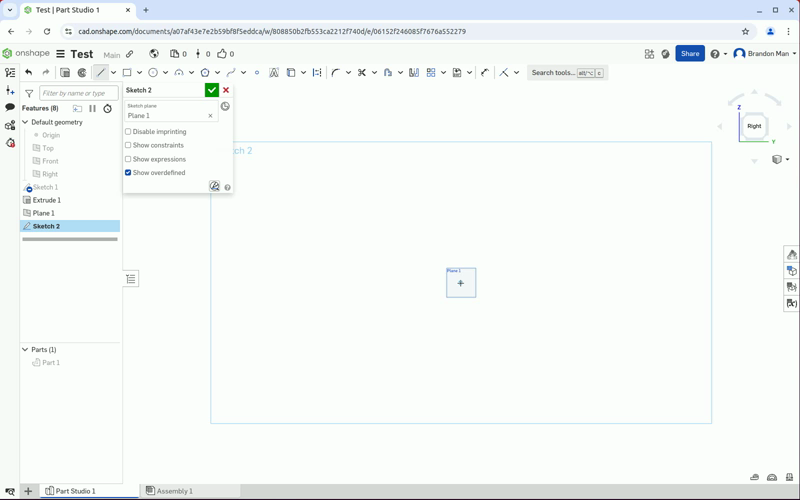
key_down(shift)
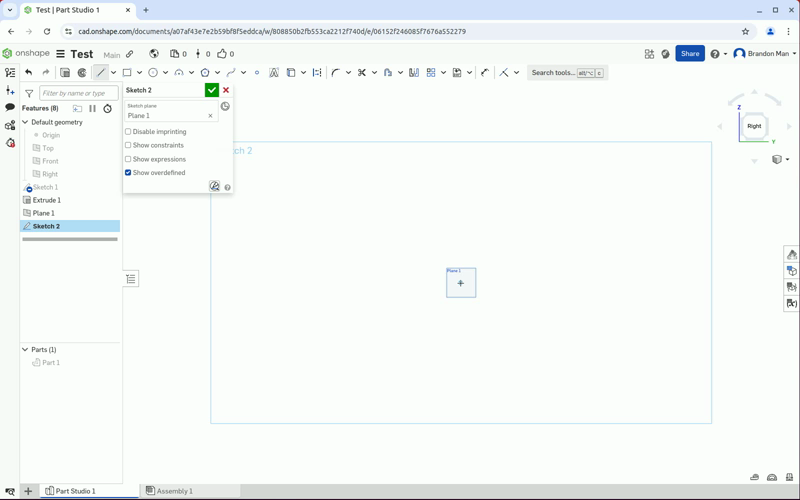
mouse_move(490, 282)
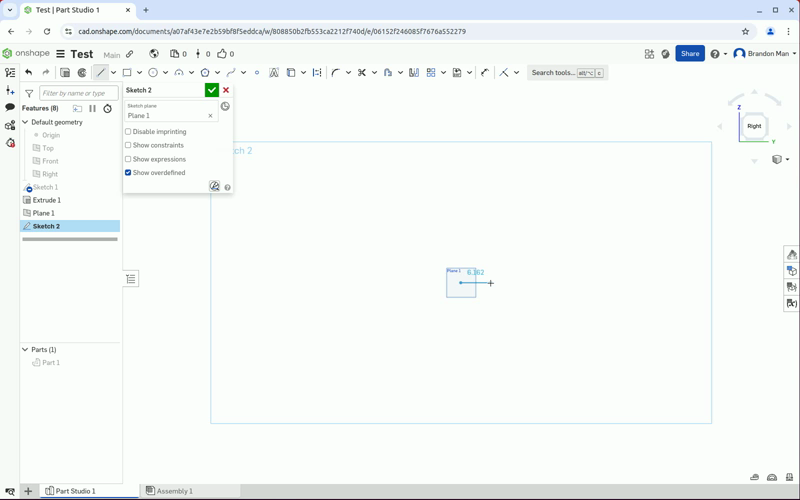
mouse_move(485, 282)
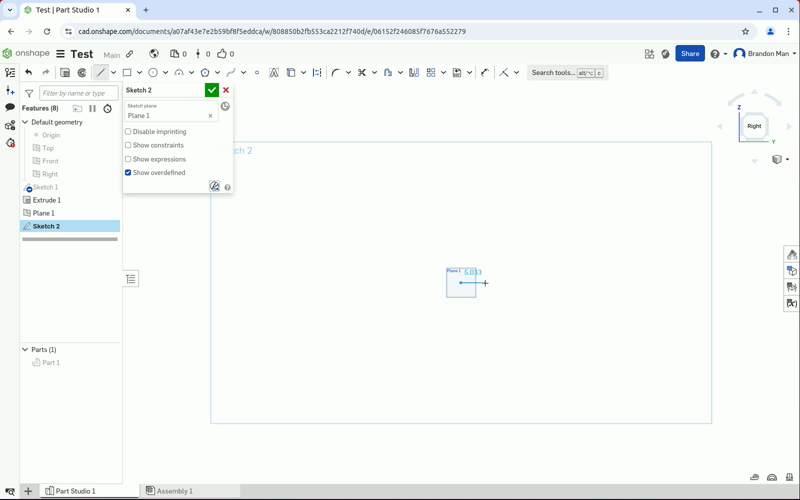
click(485, 282)
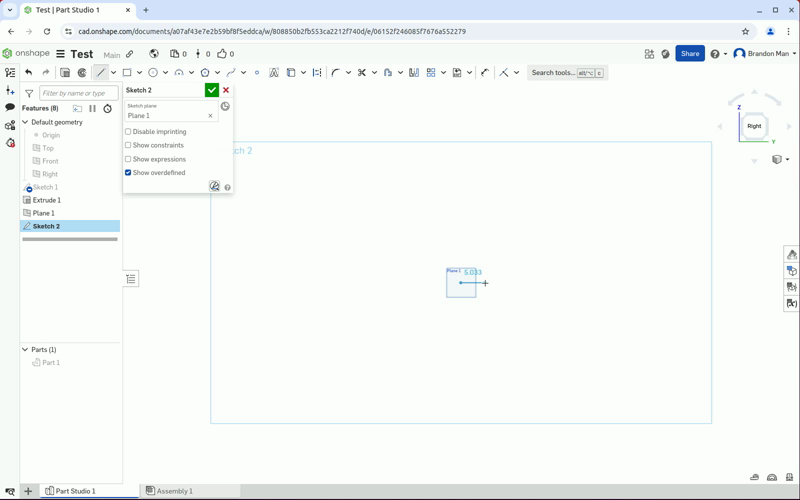
key_up(shift)
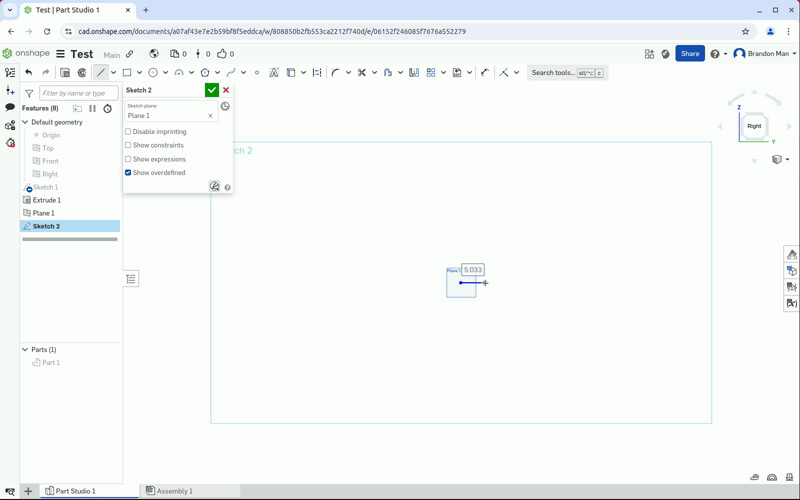
key_down(shift)
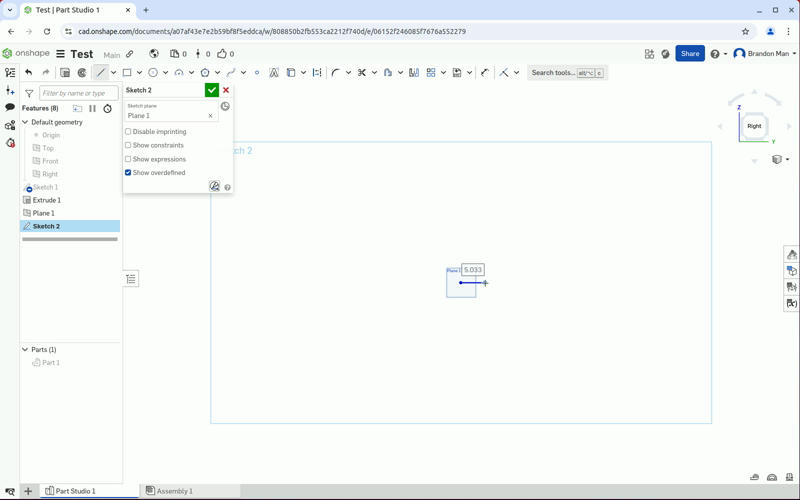
mouse_move(515, 282)
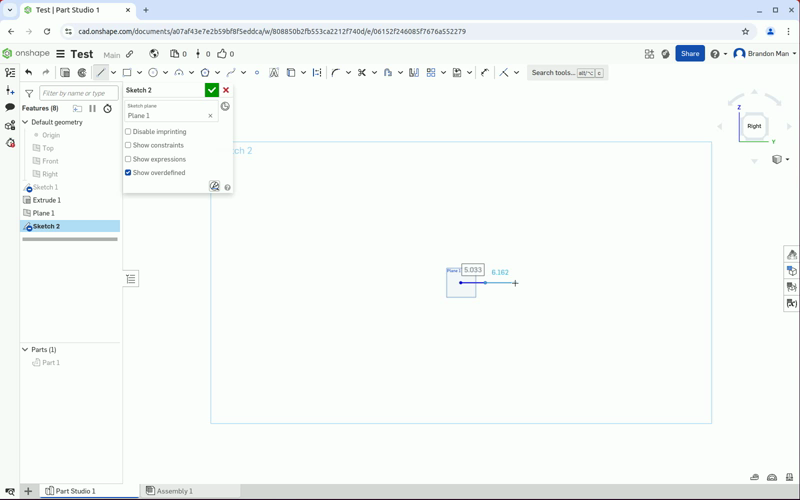
mouse_move(460, 258)
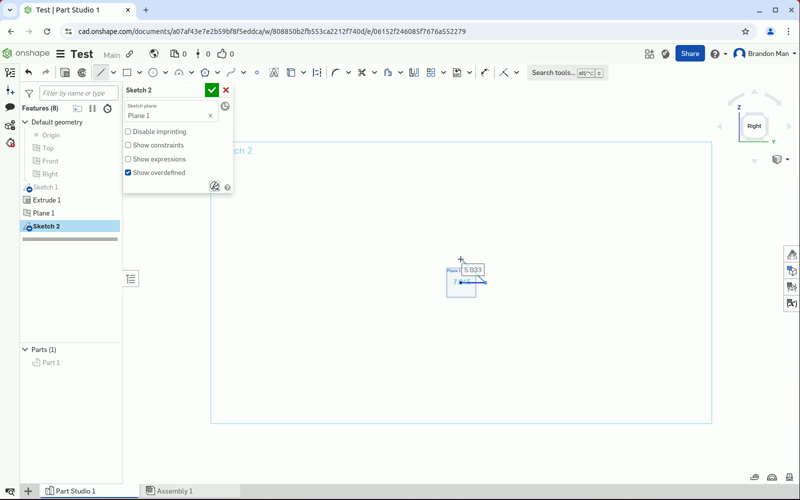
click(460, 258)
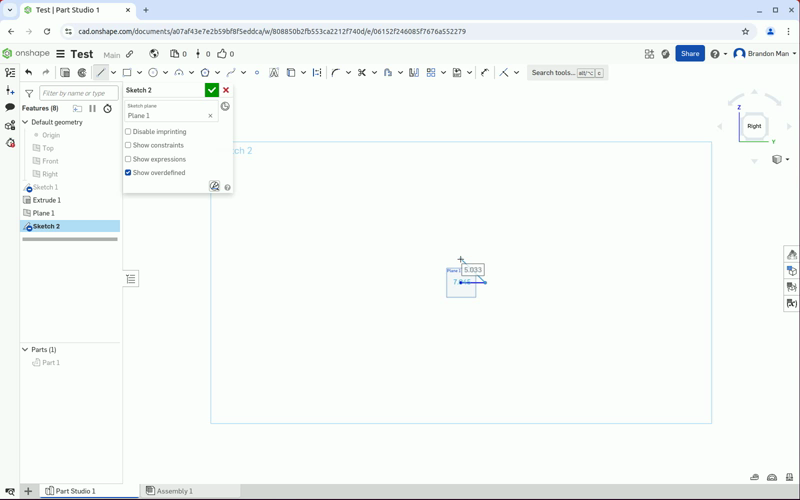
key_up(shift)
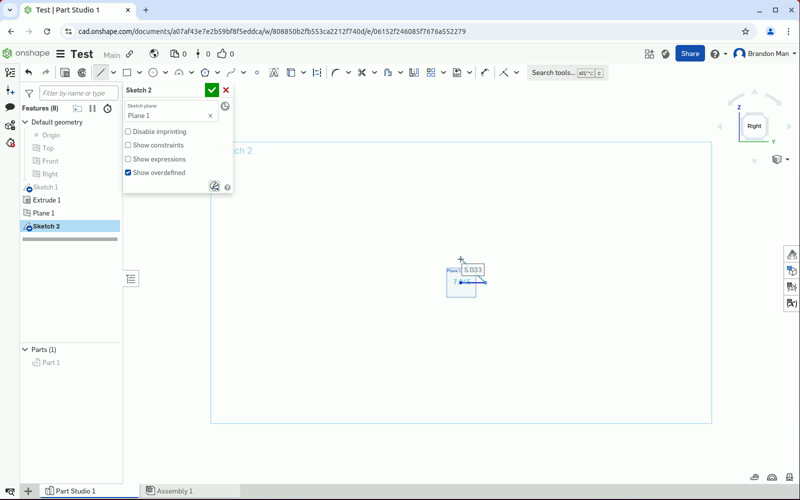
mouse_move(490, 258)
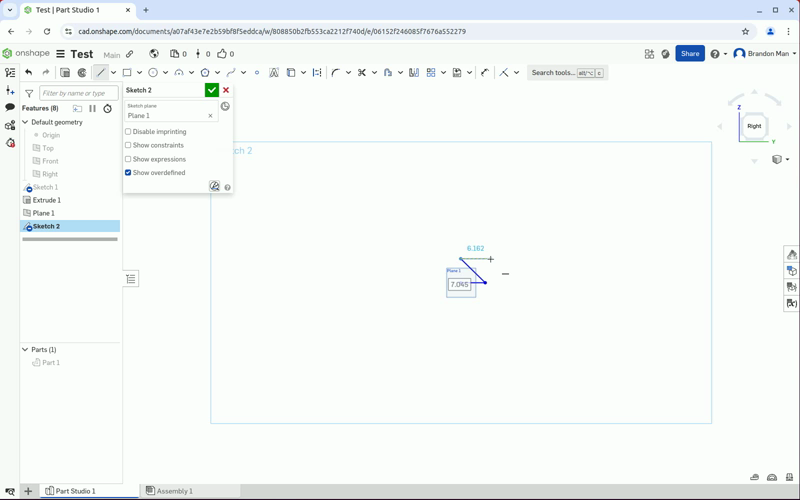
key_down(shift)
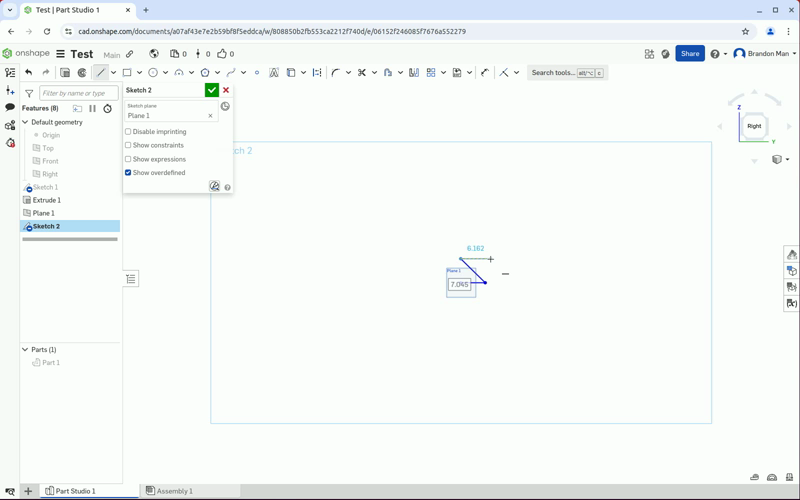
mouse_move(460, 282)
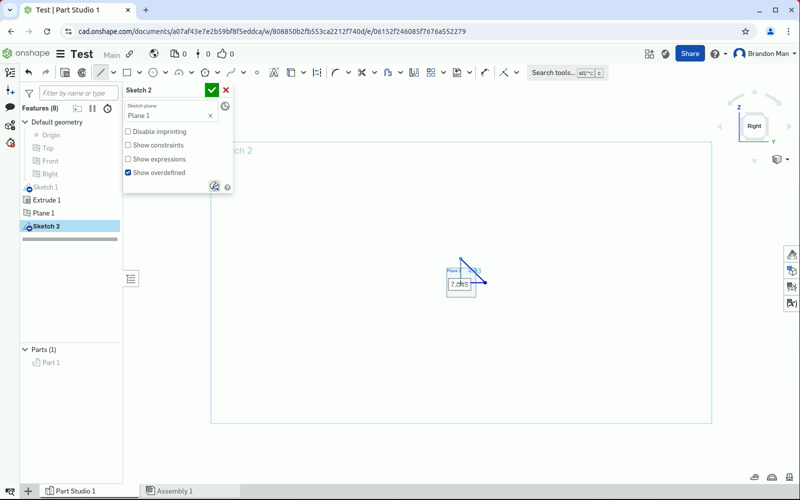
key_up(shift)
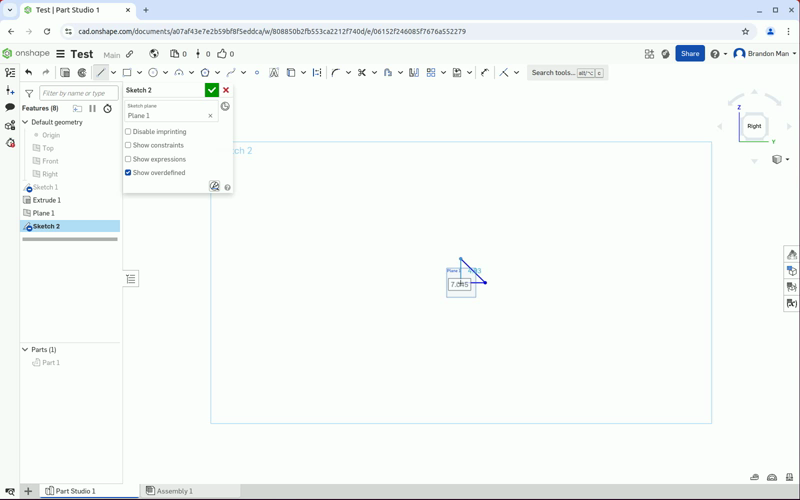
click(460, 282)
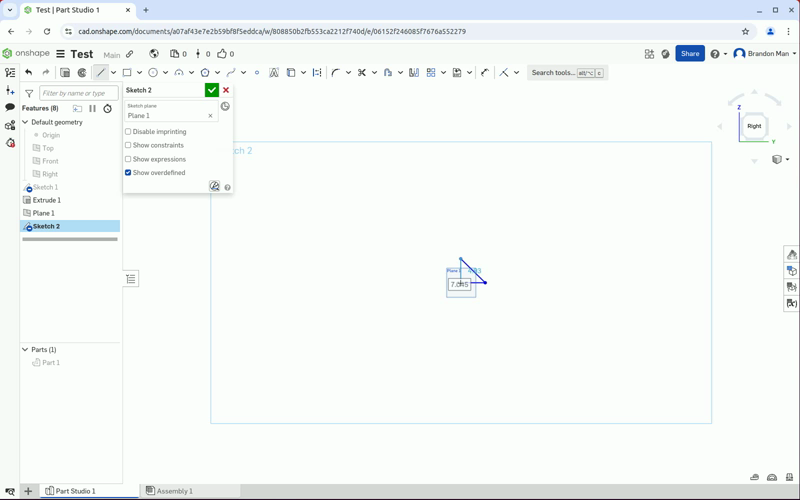
key(esc)
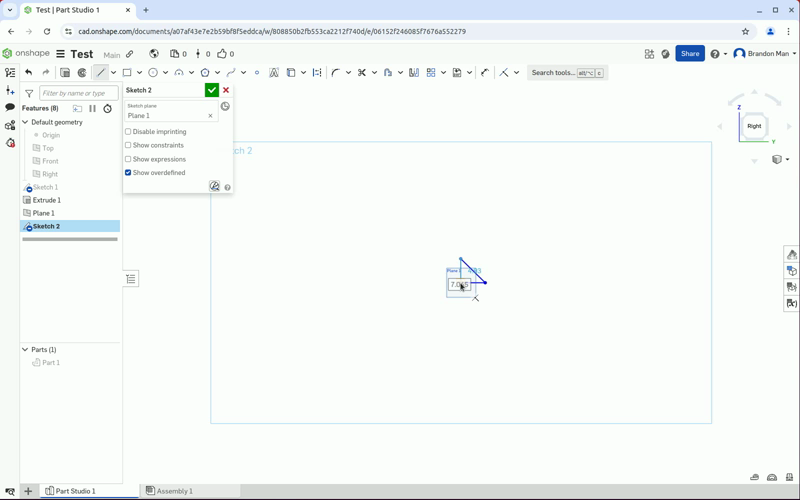
mouse_move(483, 281)
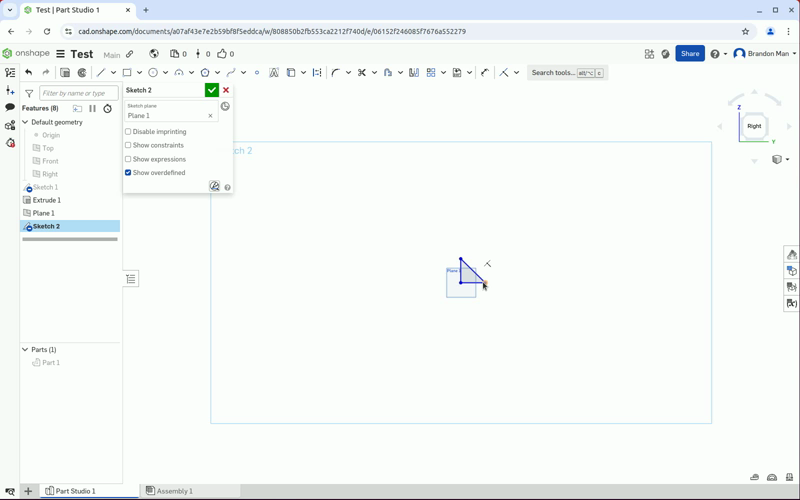
scroll(6)
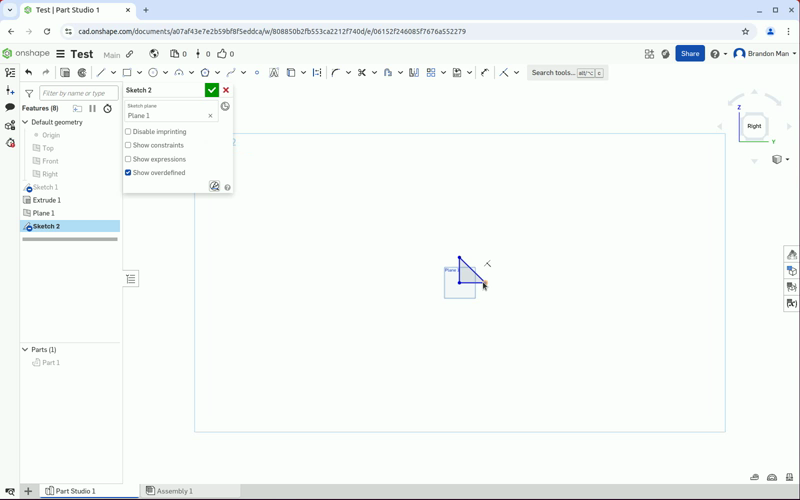
scroll(6)
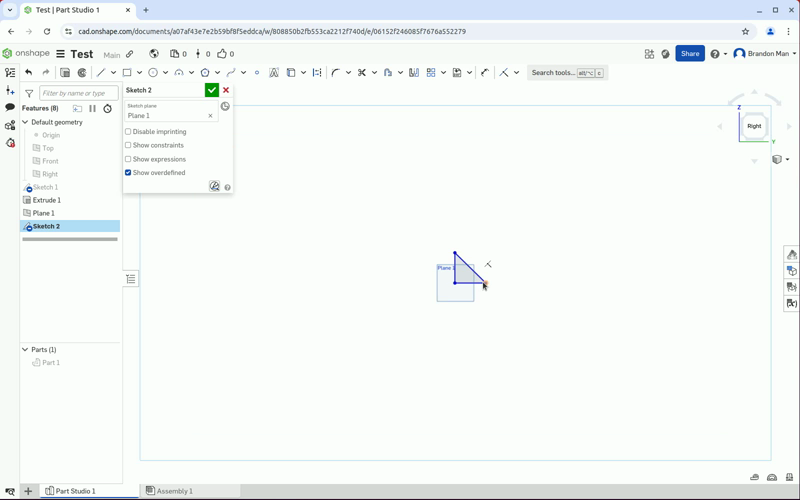
scroll(6)
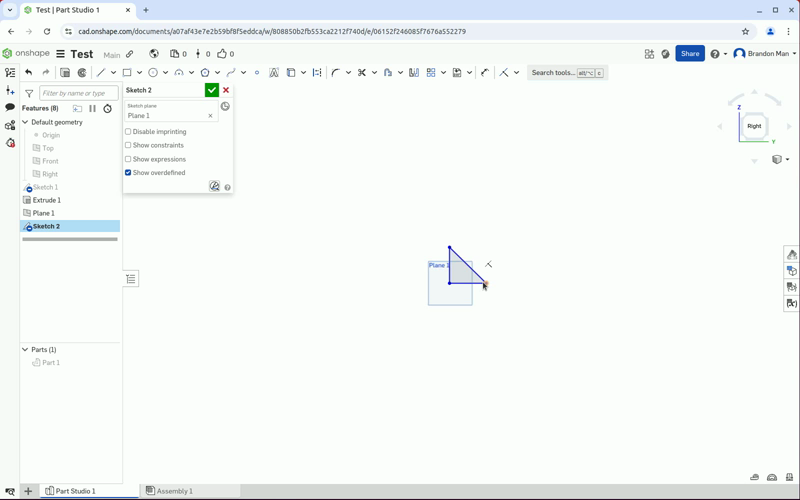
scroll(6)
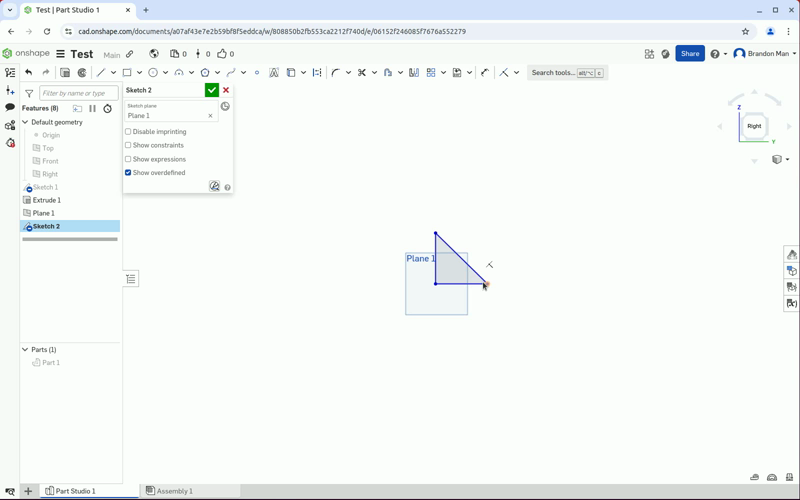
scroll(6)
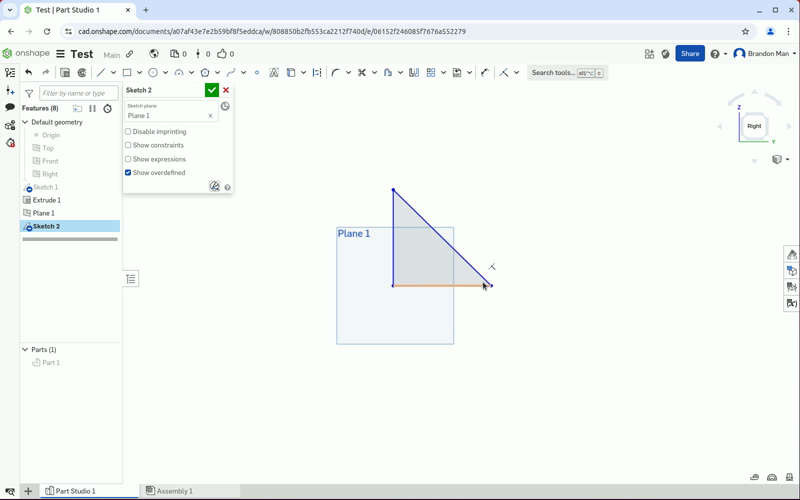
scroll(6)
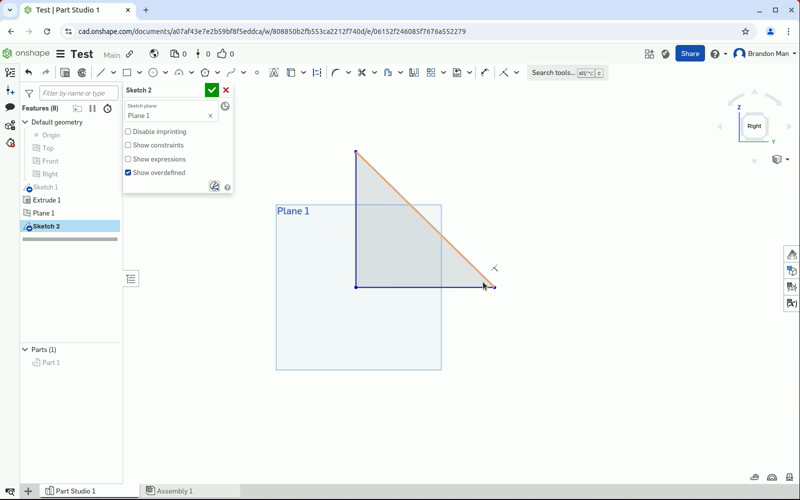
scroll(6)
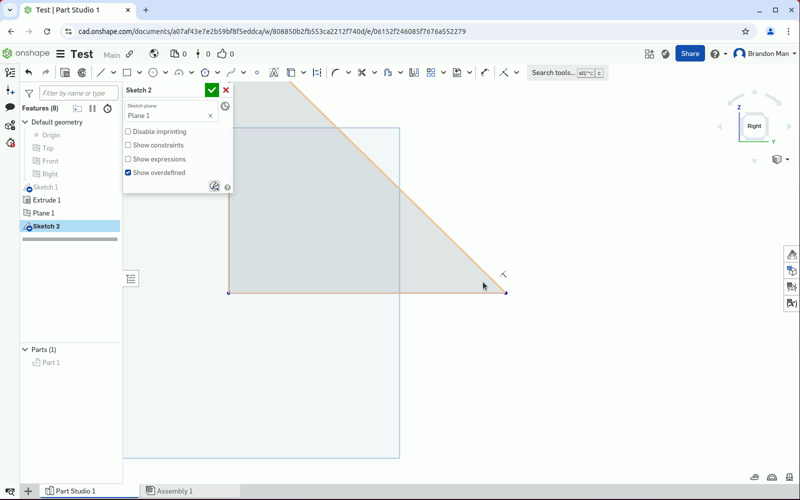
click(483, 281)
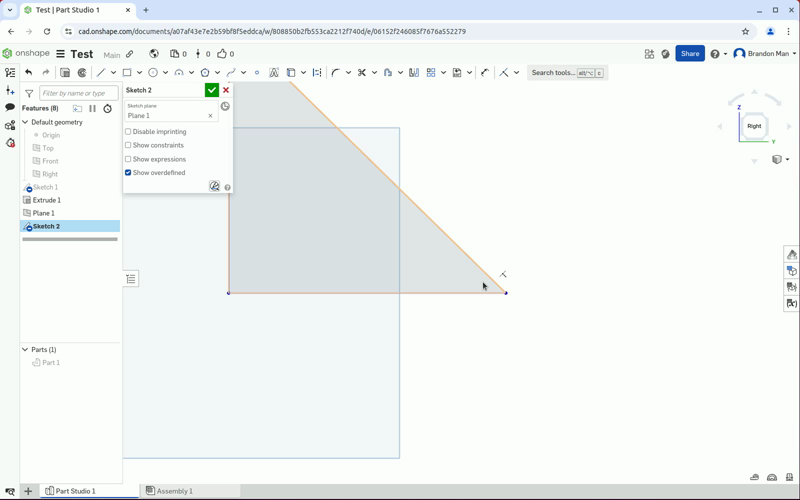
scroll(-6)
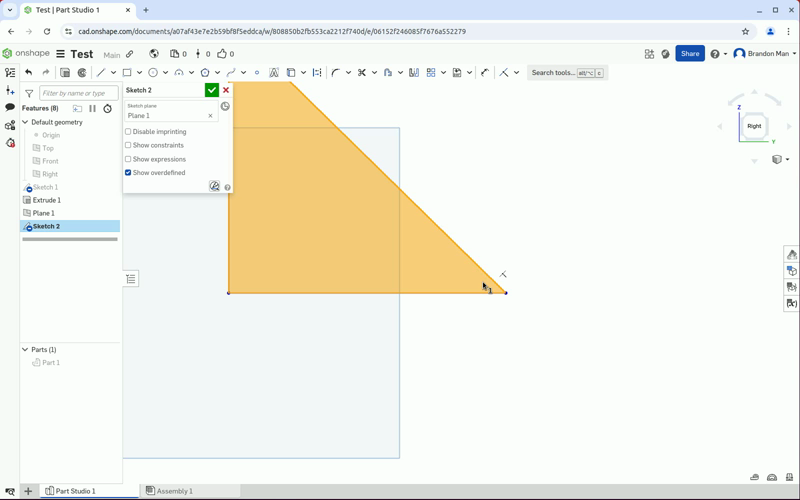
scroll(-6)
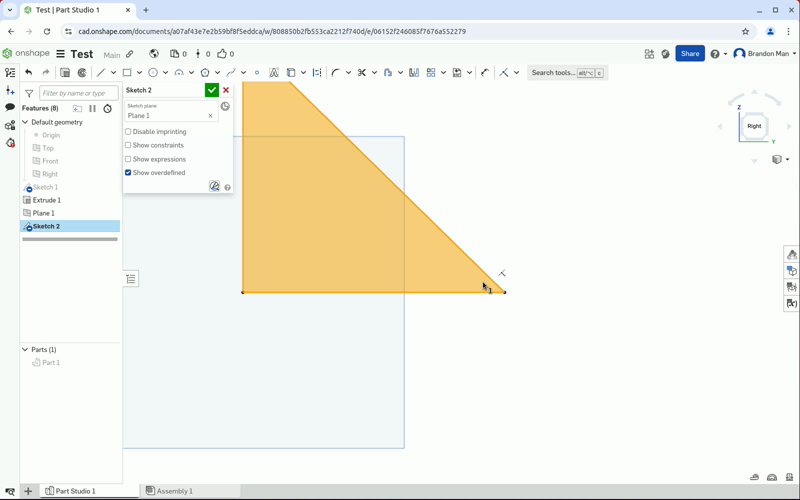
scroll(-6)
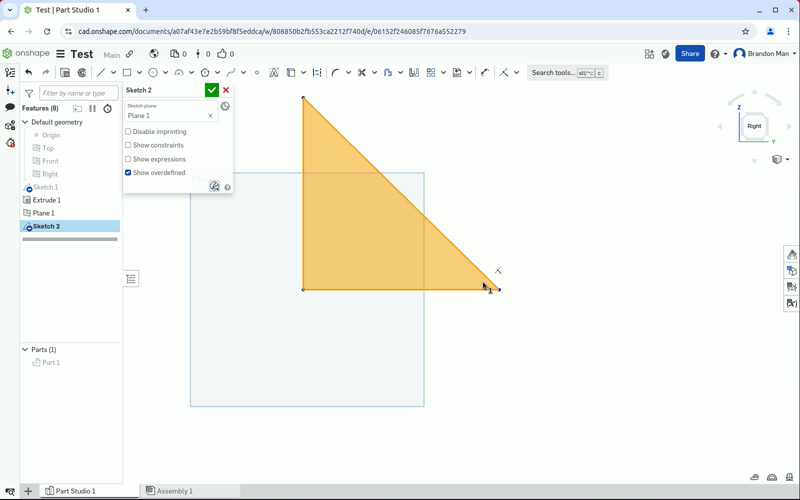
scroll(-6)
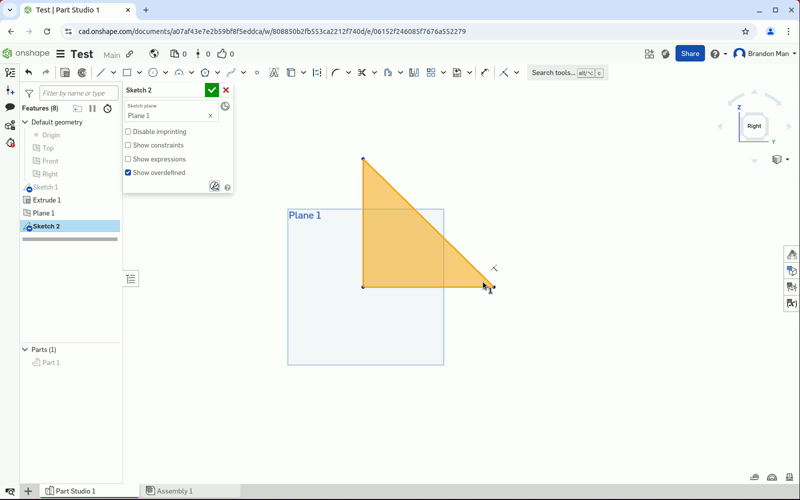
scroll(-6)
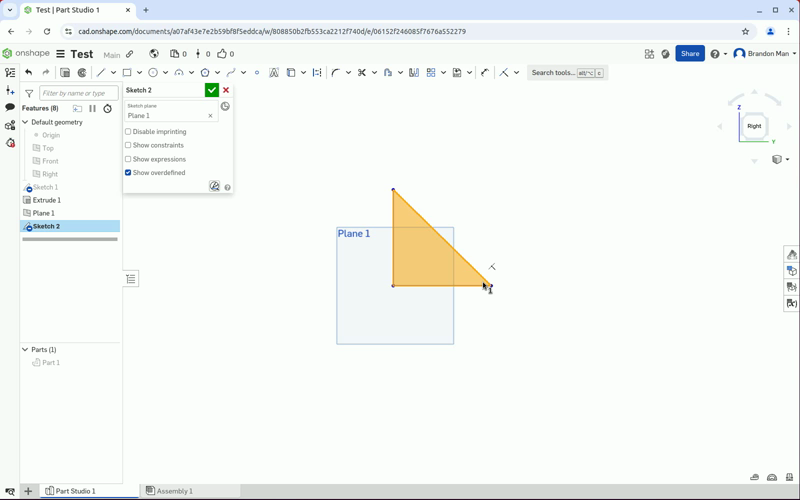
scroll(-6)
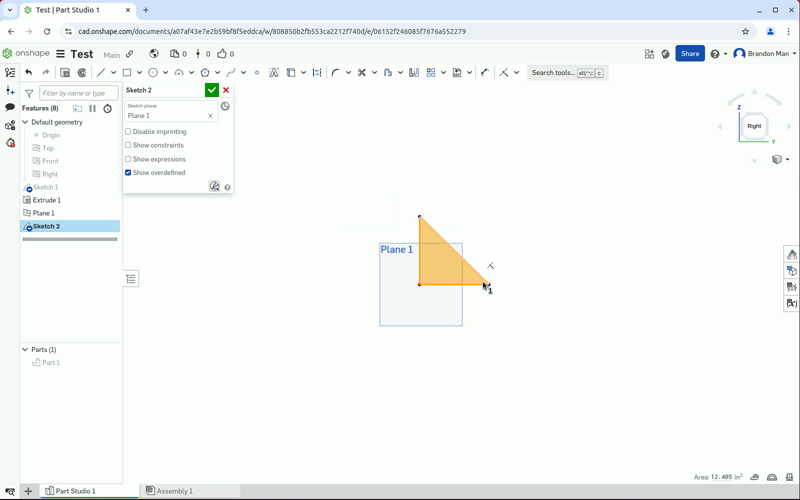
scroll(-6)
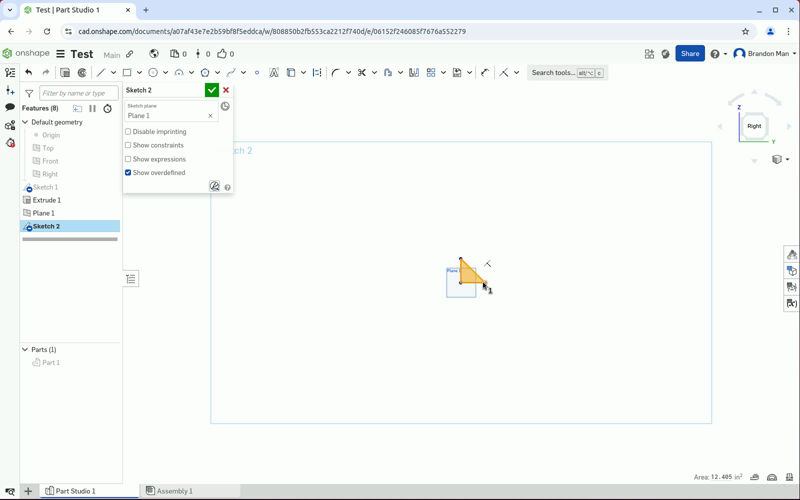
mouse_move(73, 352)
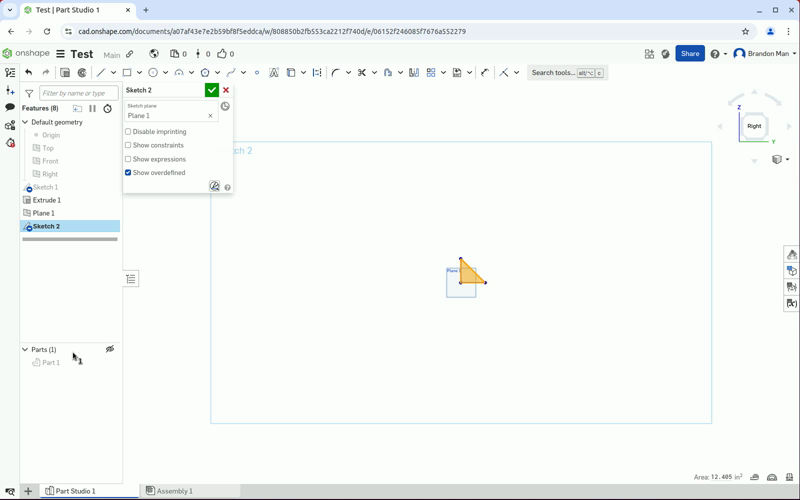
key(shift+y)
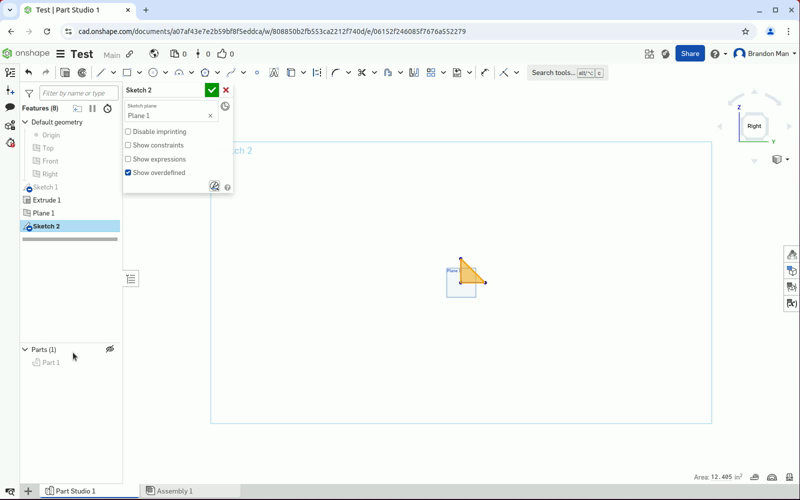
key(shift+e)
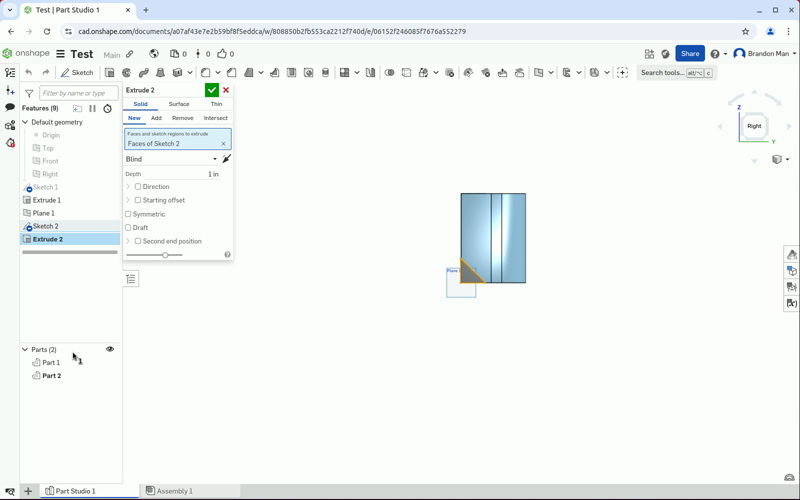
mouse_move(143, 106)
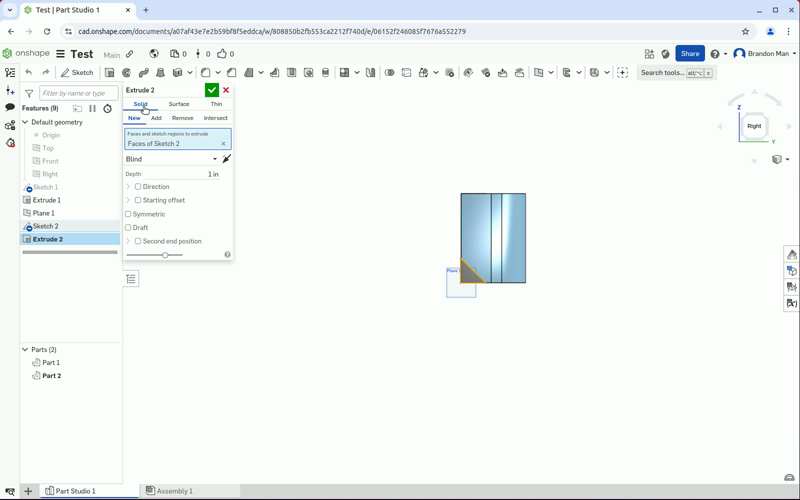
click(143, 106)
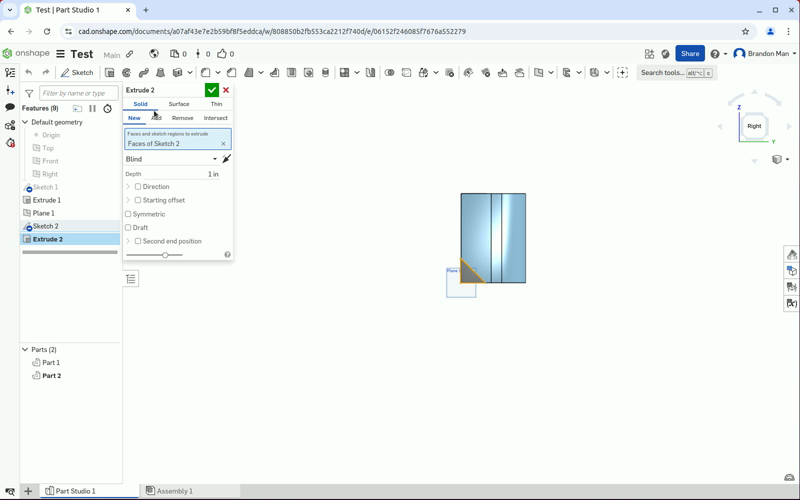
mouse_move(186, 120)
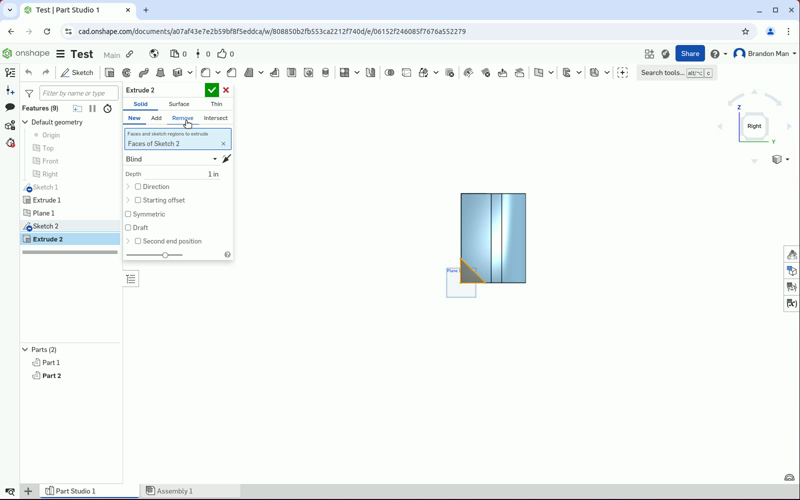
click(186, 120)
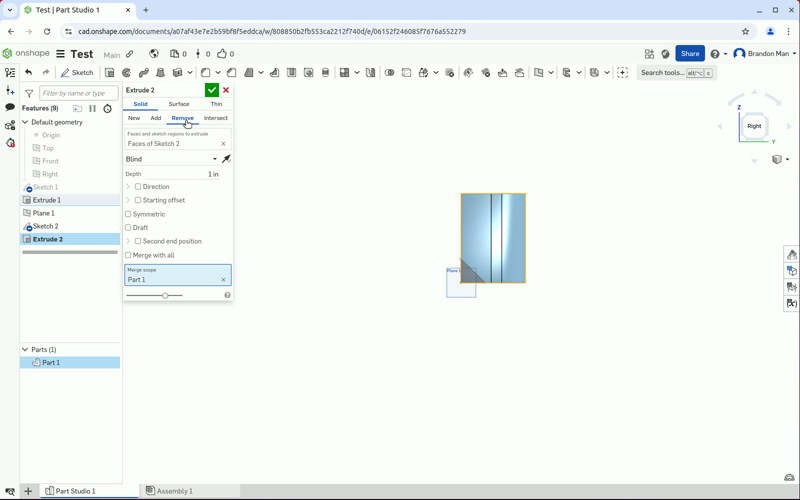
key(tab, 4)
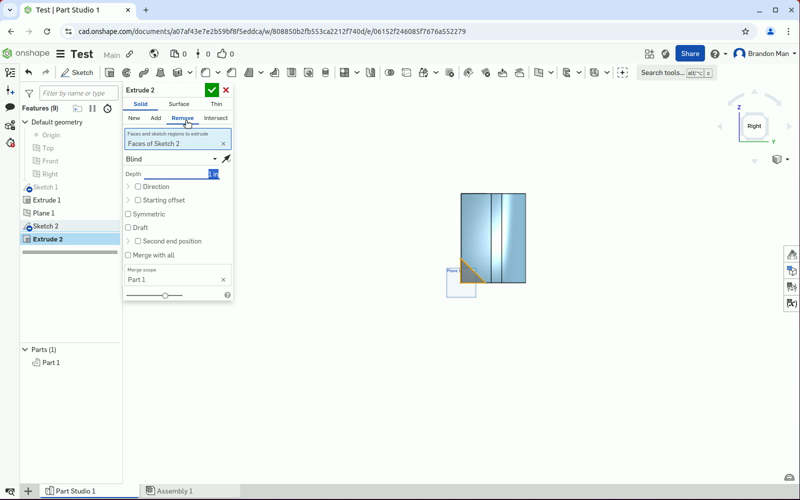
text(48.624)
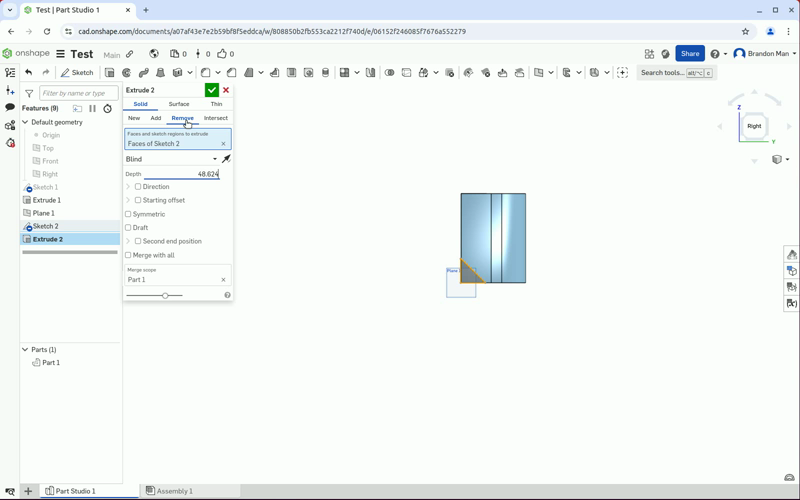
key(tab, 3)
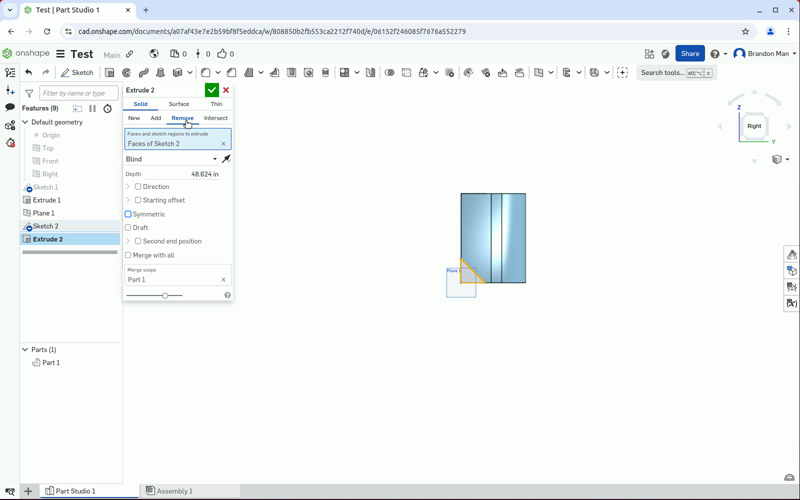
key(space)
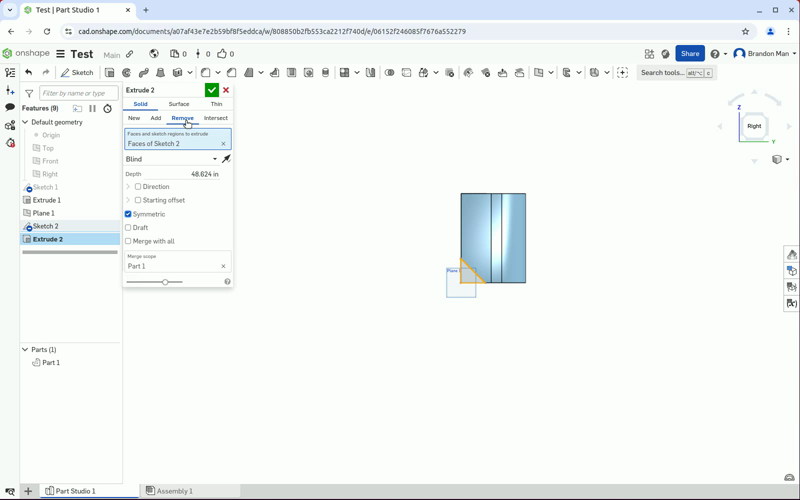
key(tab, 2)
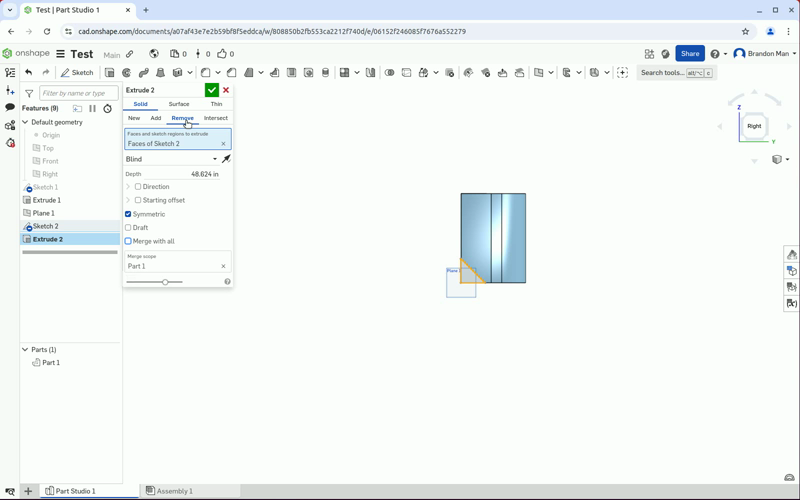
key(space)
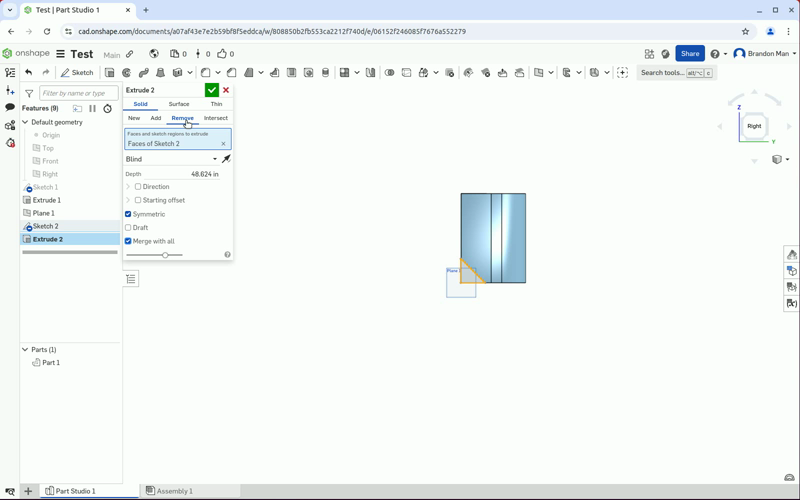
key(enter)
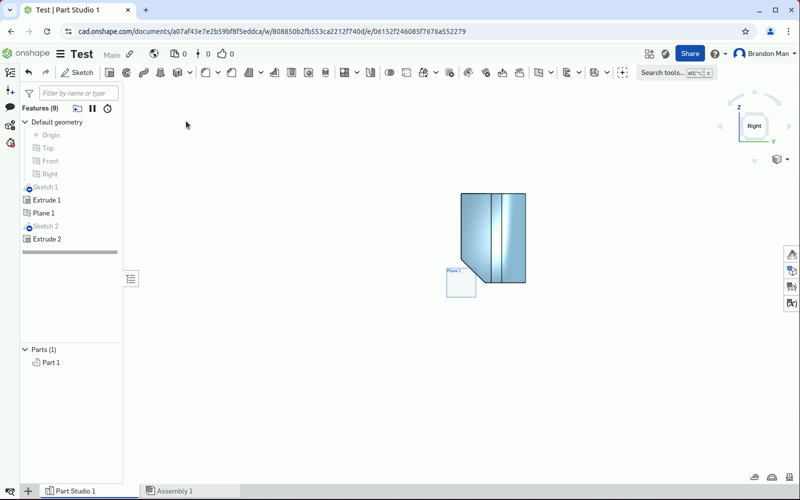
key(shift+h)
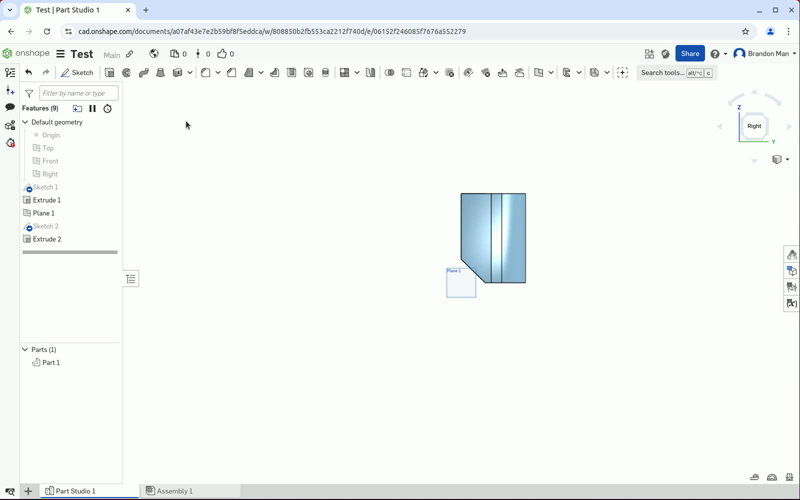
key(shift+h)
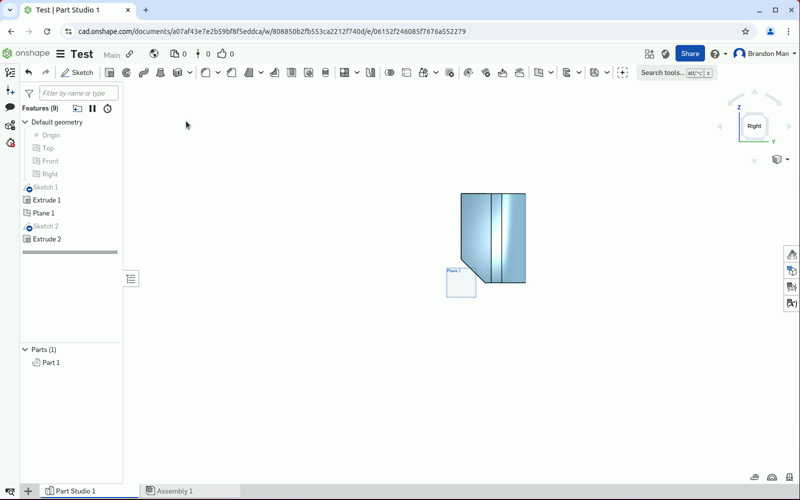
mouse_move(73, 189)
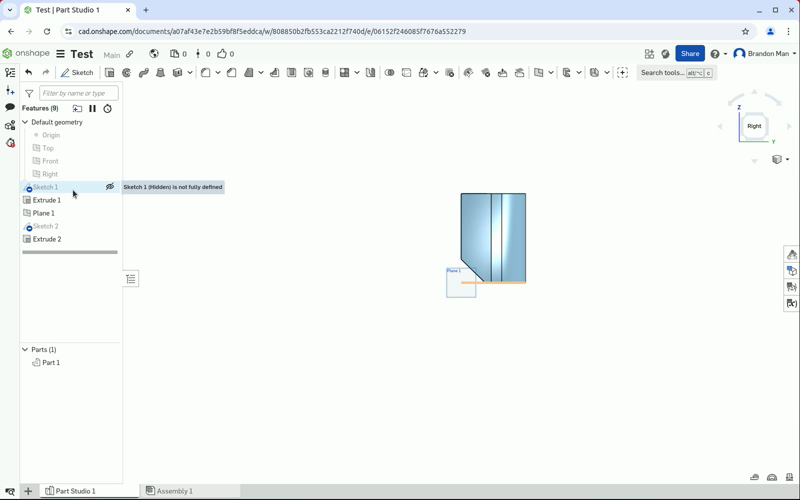
click(73, 189)
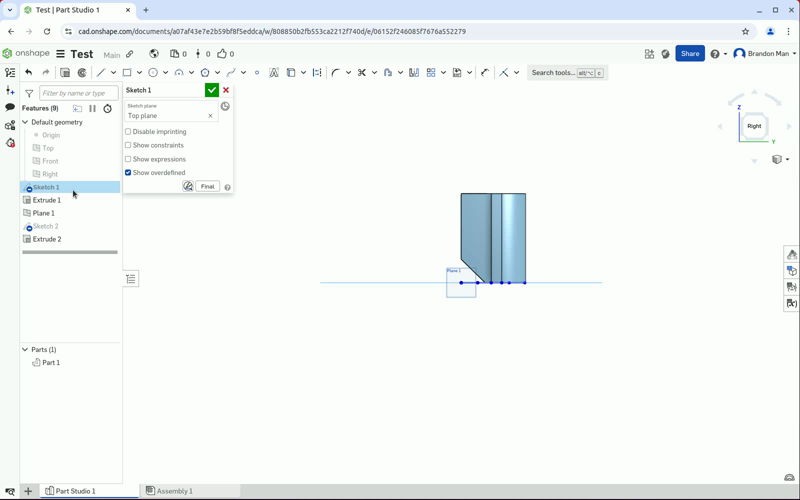
mouse_move(229, 92)
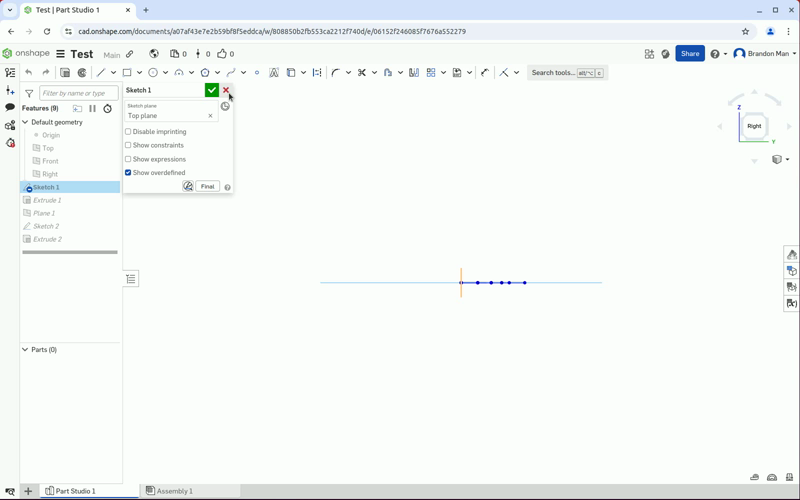
click(229, 92)
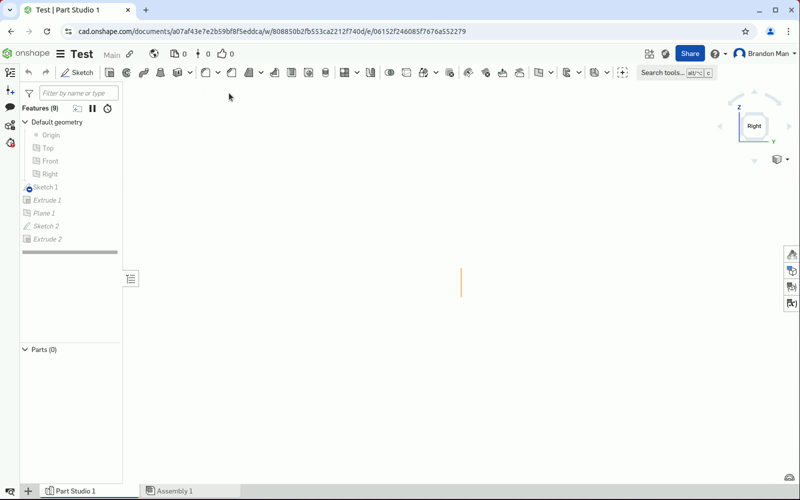
key(shift+s)
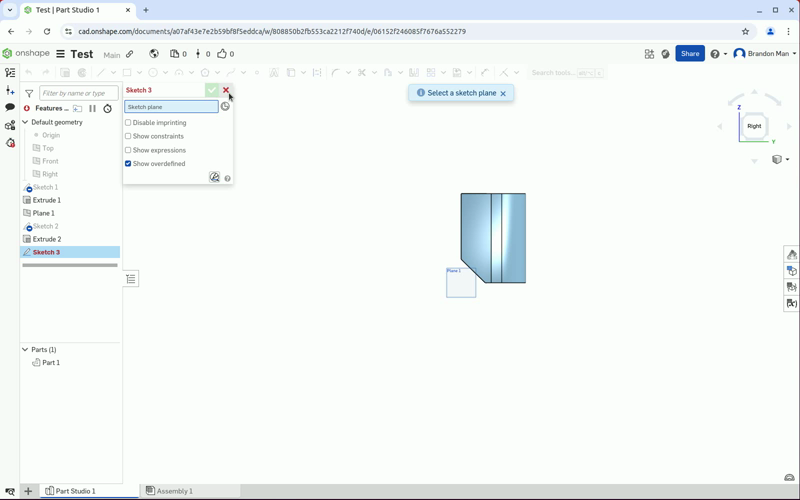
mouse_move(73, 215)
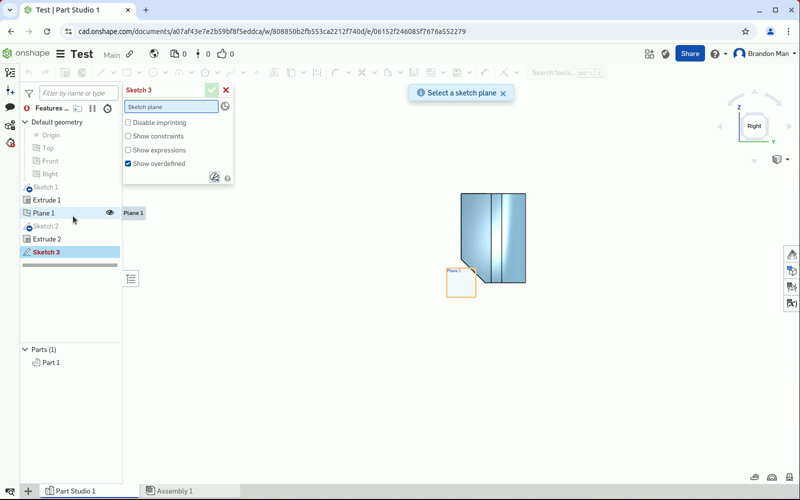
click(73, 215)
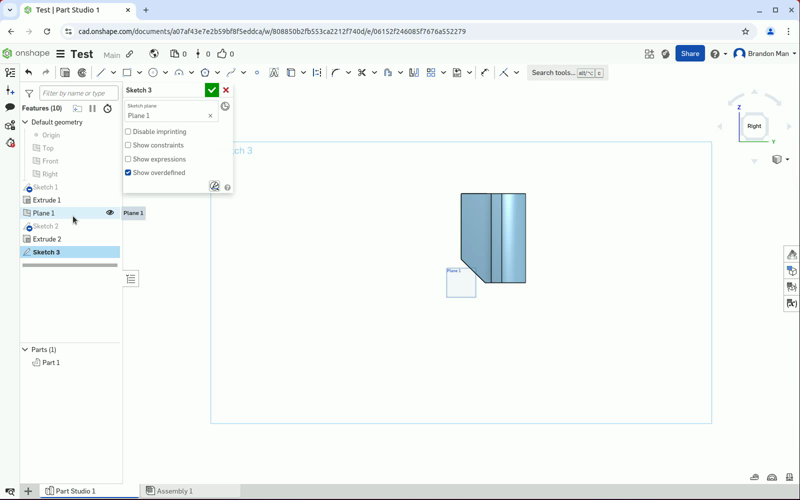
mouse_move(73, 352)
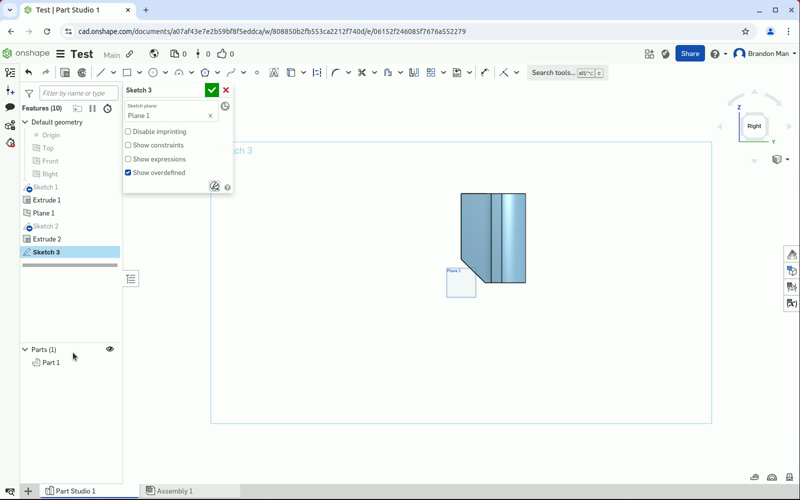
key(y)
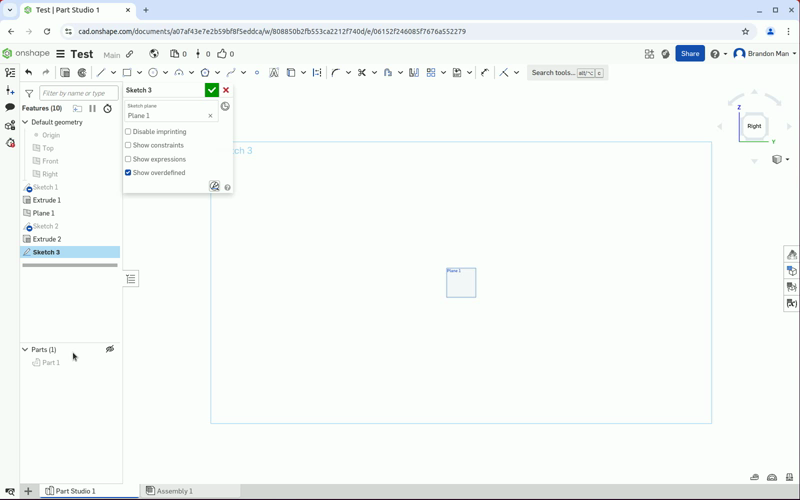
key(l)
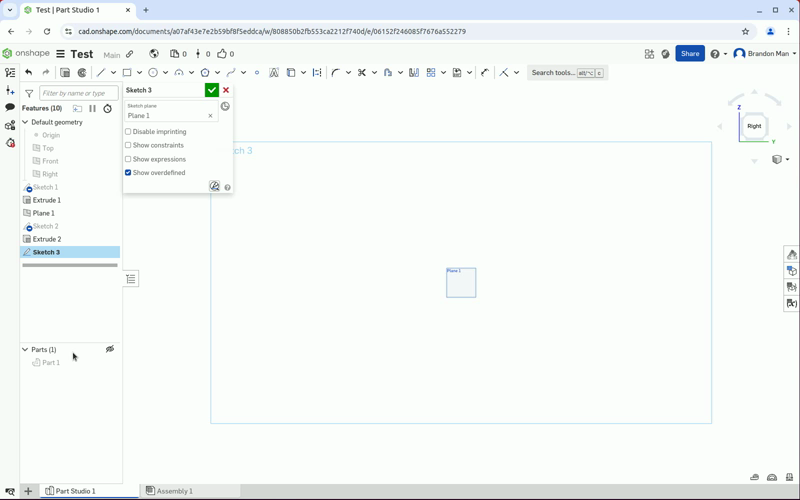
key_down(shift)
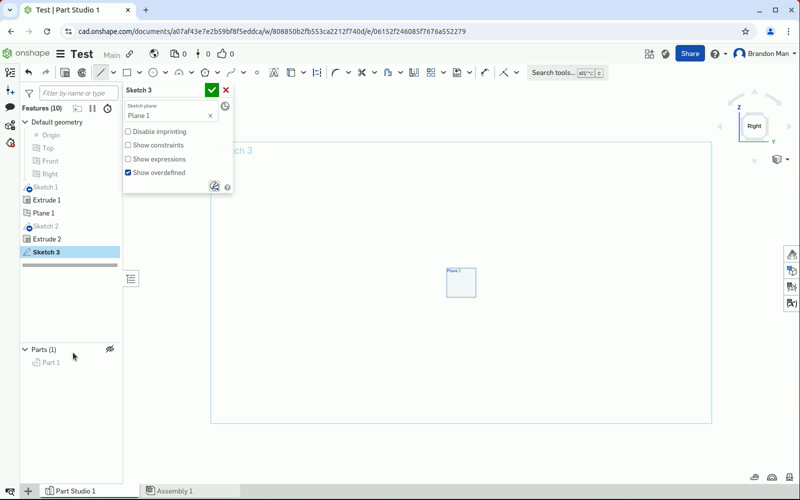
mouse_move(460, 233)
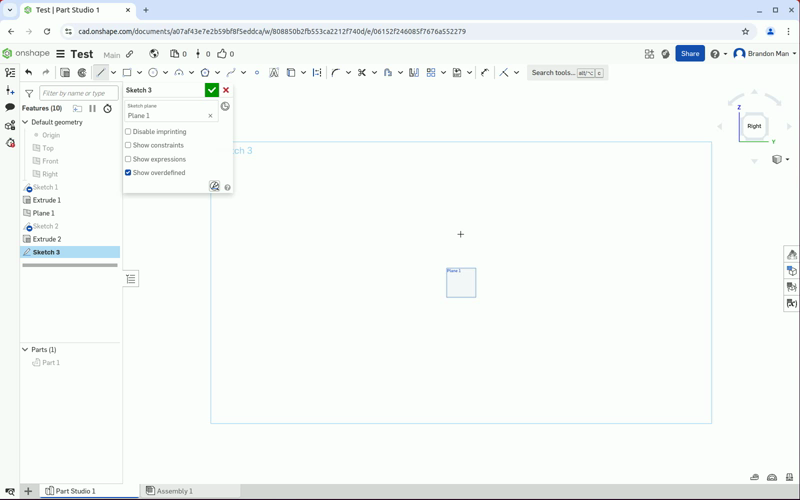
click(460, 233)
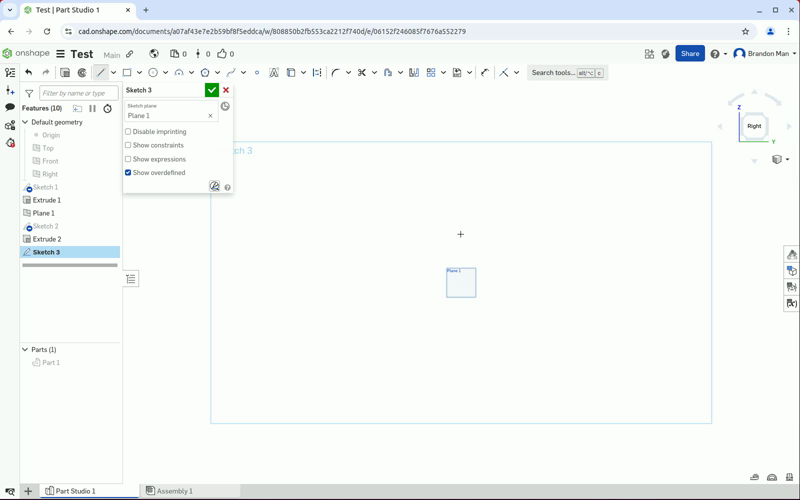
key_up(shift)
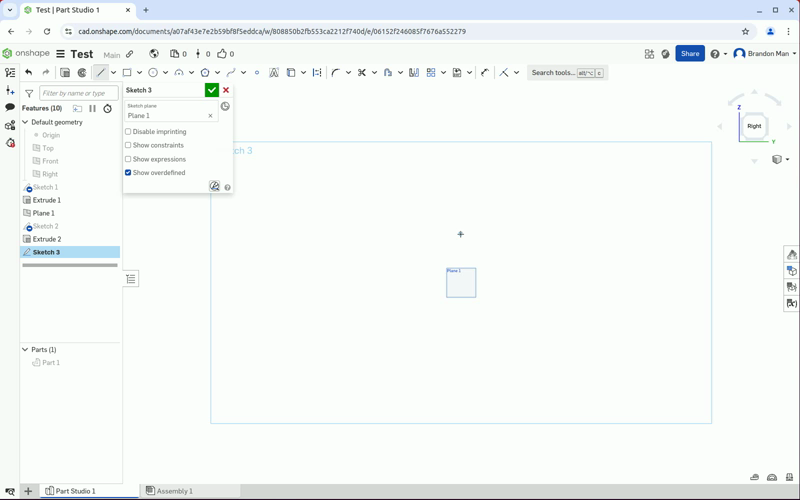
key_down(shift)
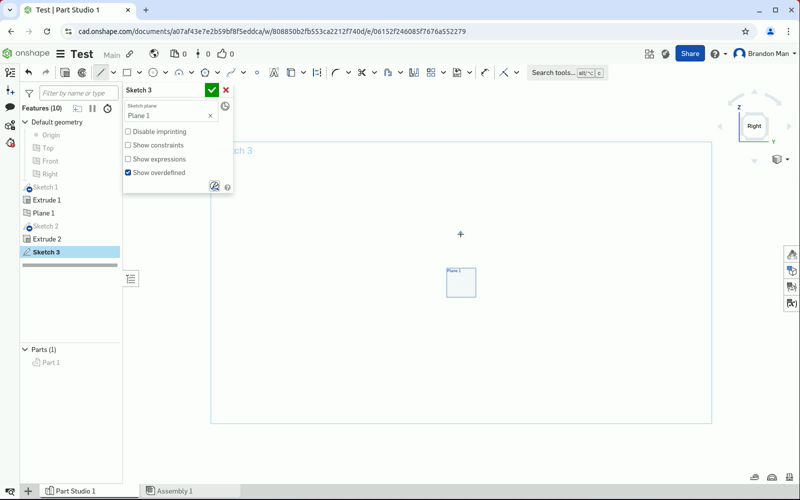
mouse_move(490, 233)
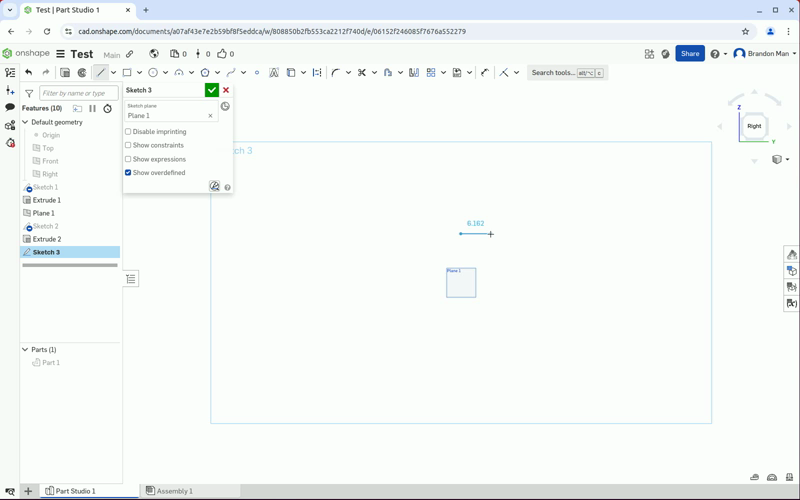
mouse_move(485, 230)
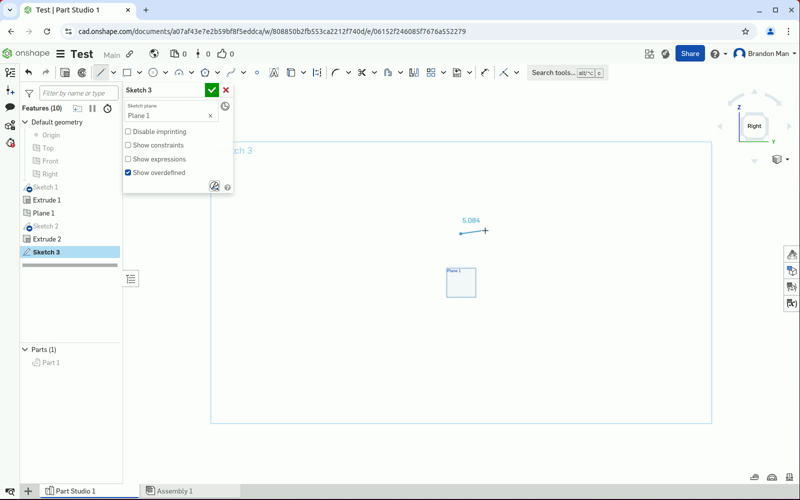
click(485, 230)
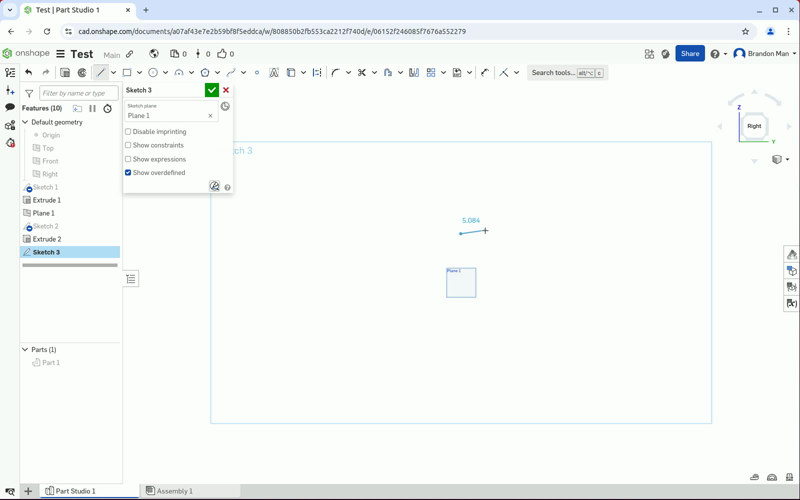
key_up(shift)
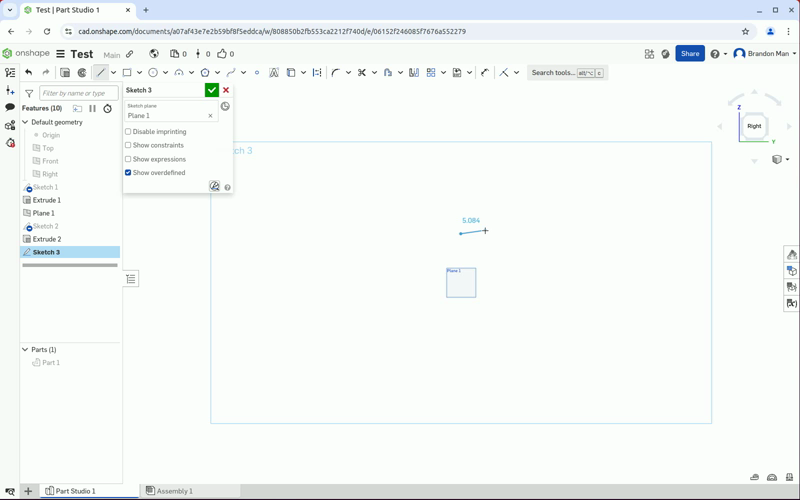
key_down(shift)
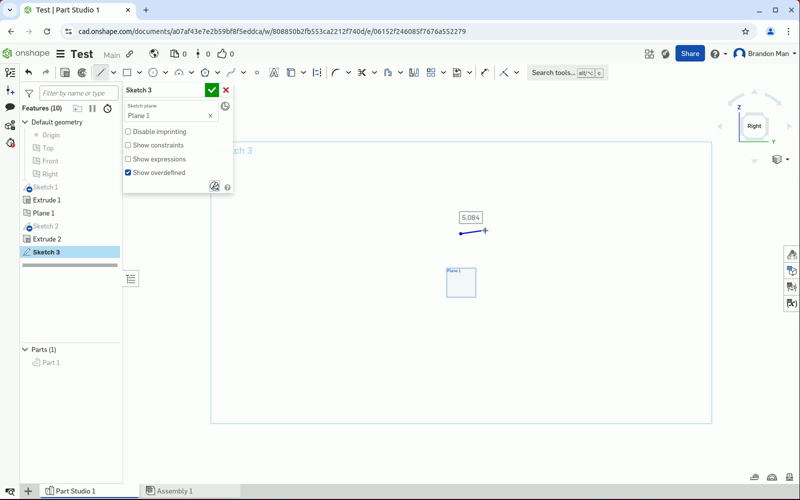
mouse_move(515, 230)
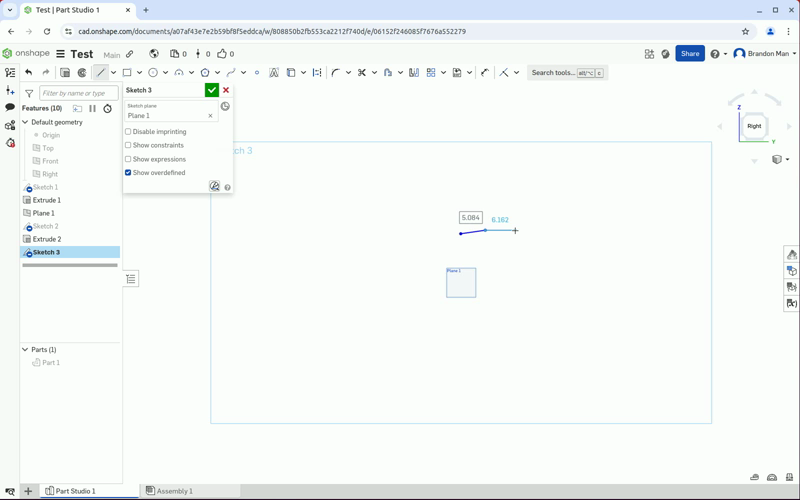
mouse_move(460, 217)
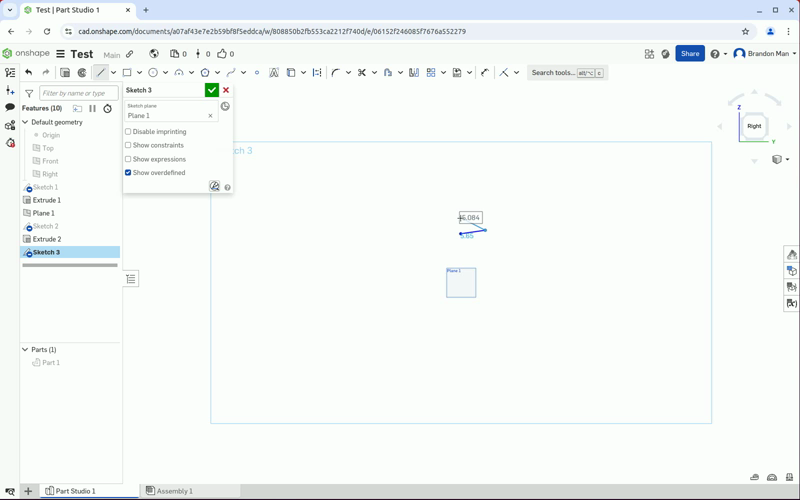
click(460, 217)
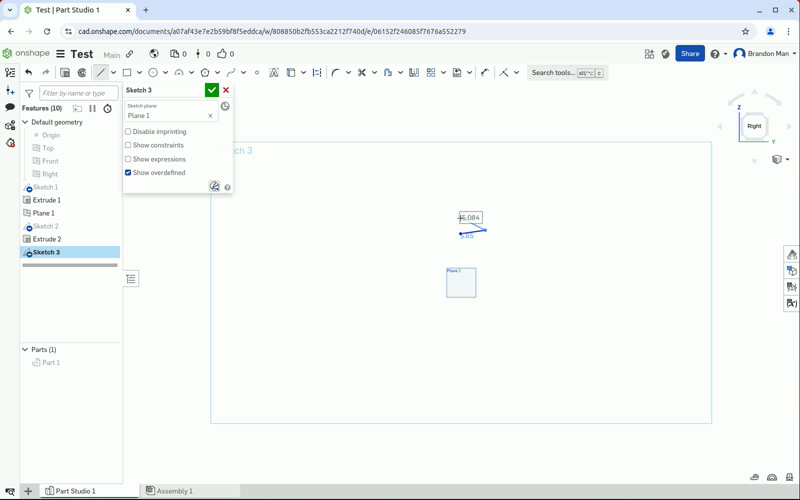
key_up(shift)
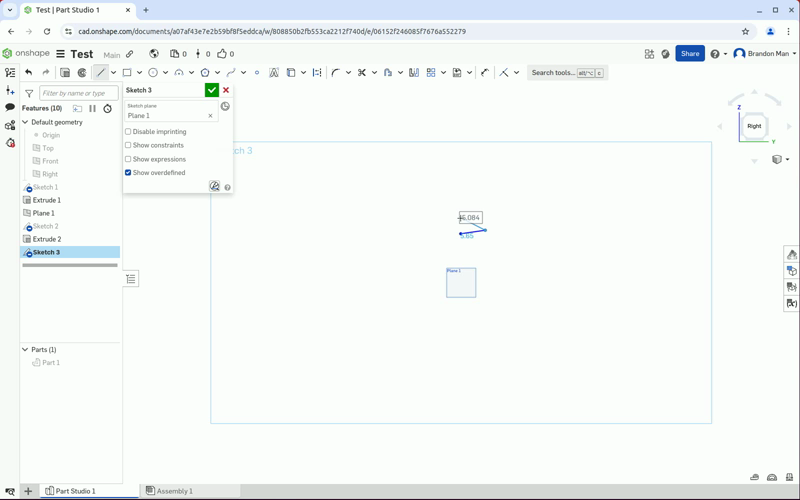
mouse_move(490, 217)
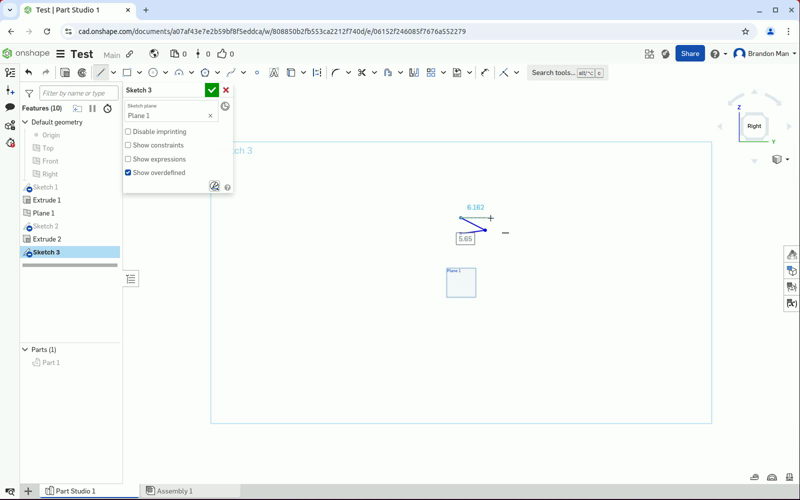
key_down(shift)
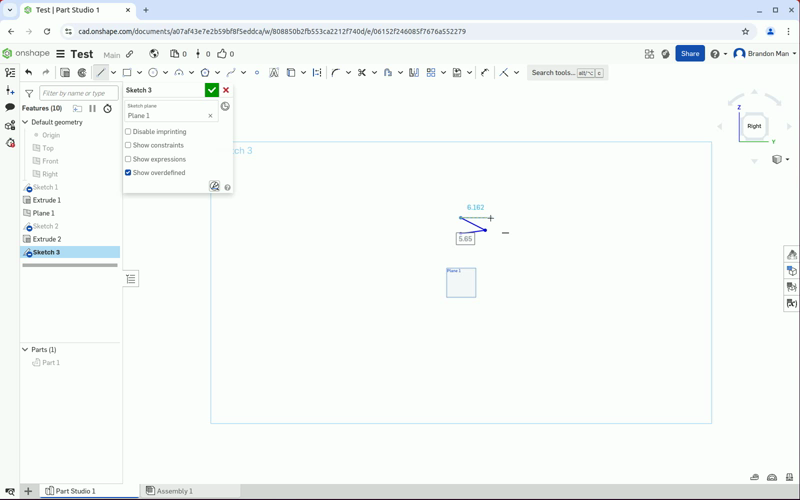
mouse_move(460, 233)
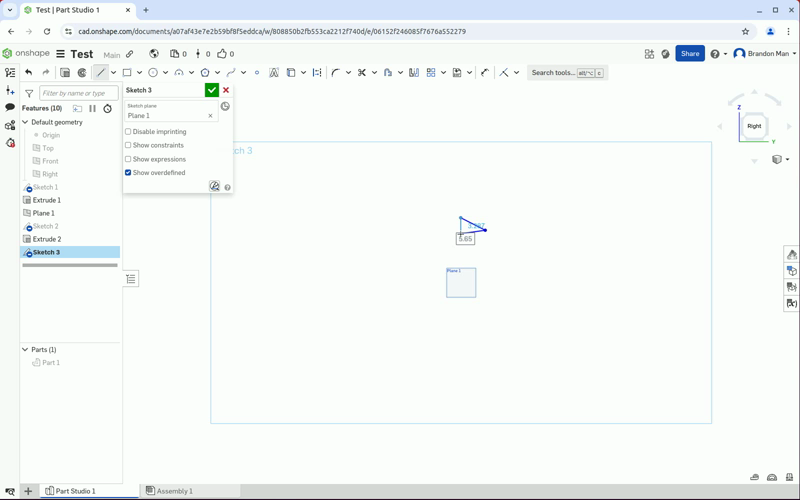
key_up(shift)
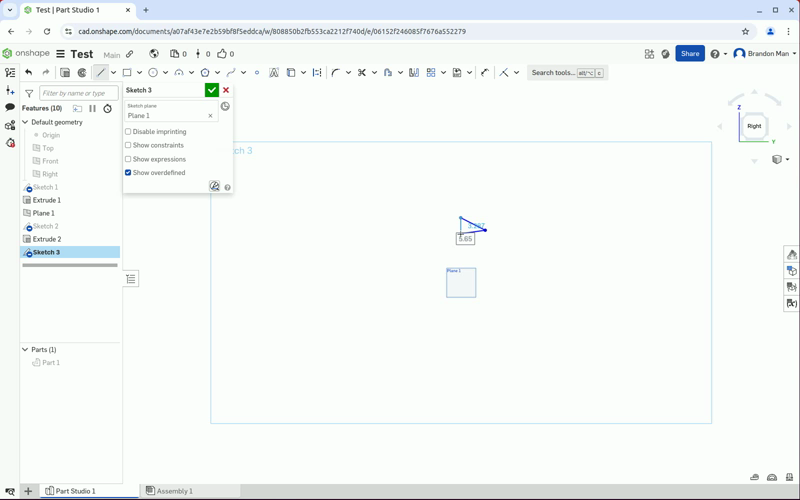
click(460, 233)
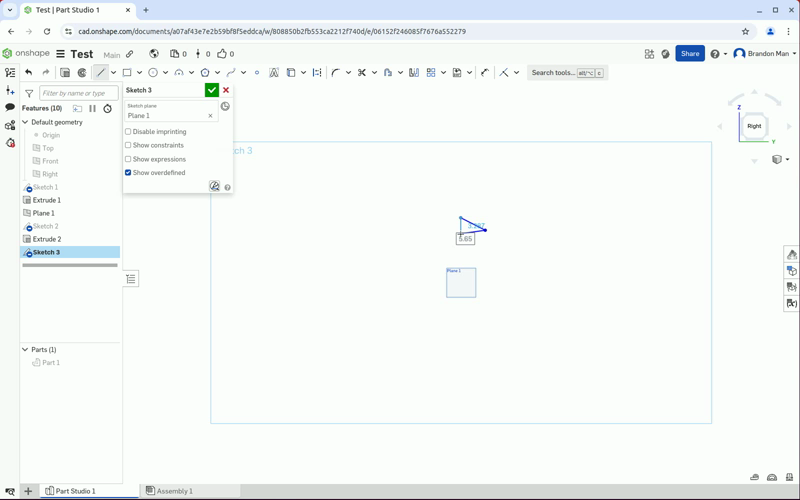
key(esc)
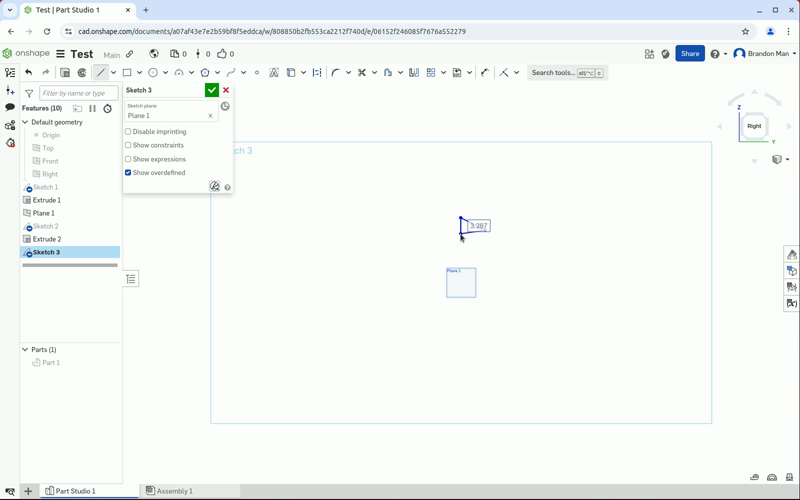
mouse_move(473, 230)
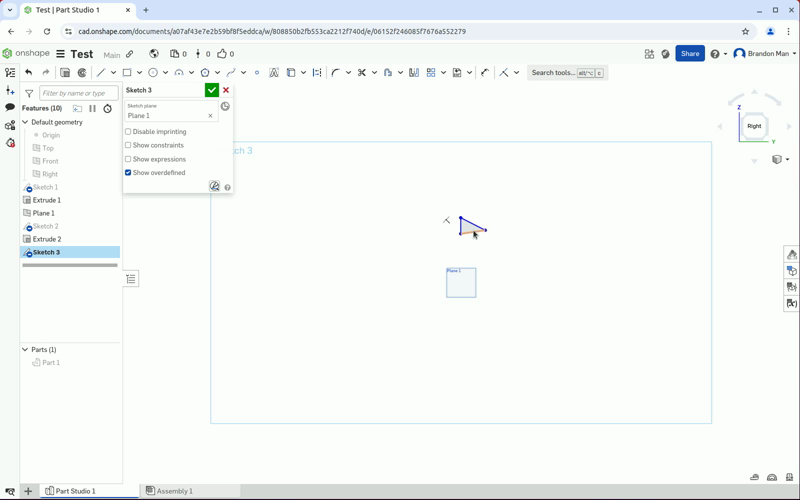
scroll(6)
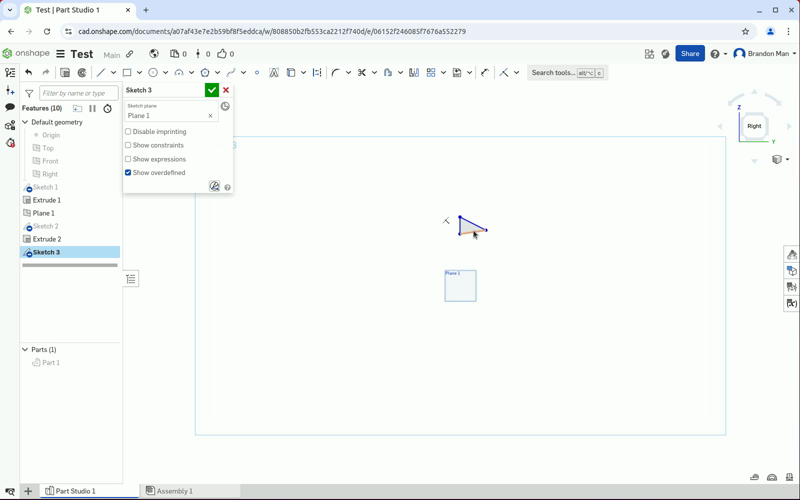
scroll(6)
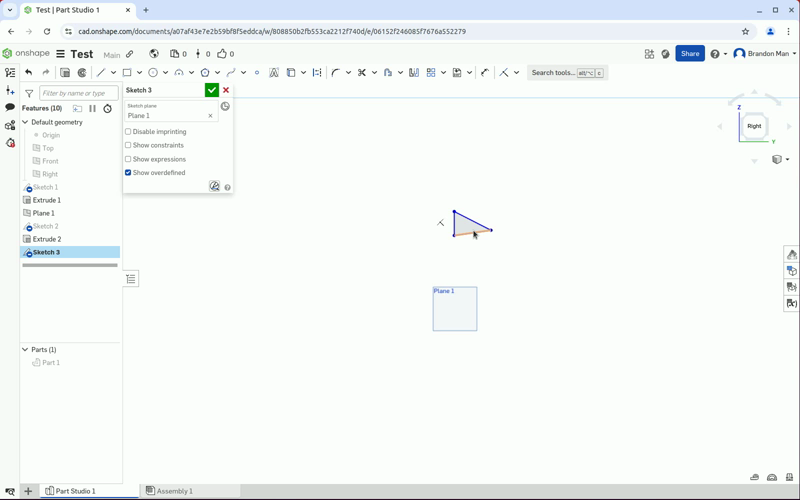
scroll(6)
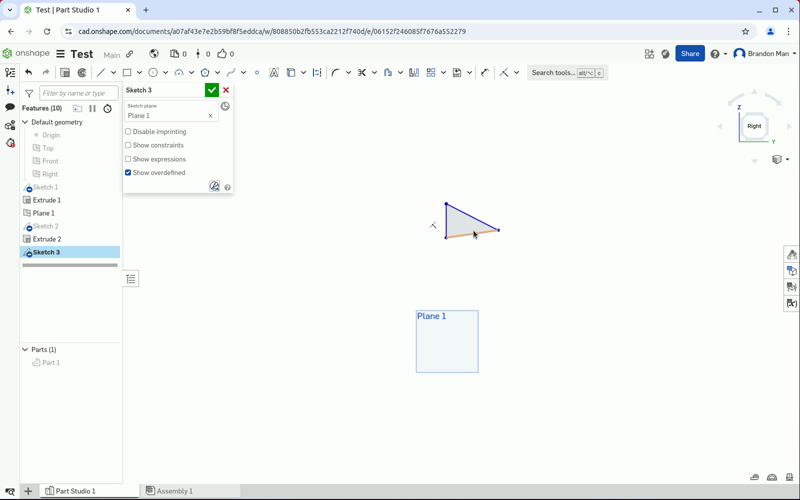
scroll(6)
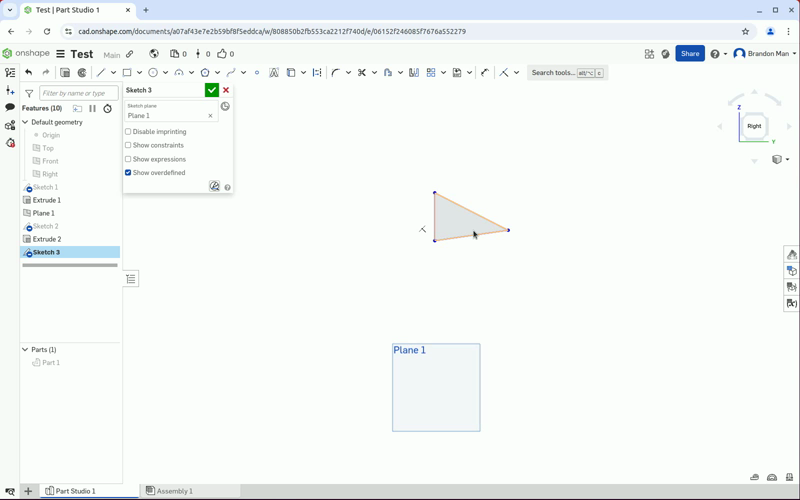
scroll(6)
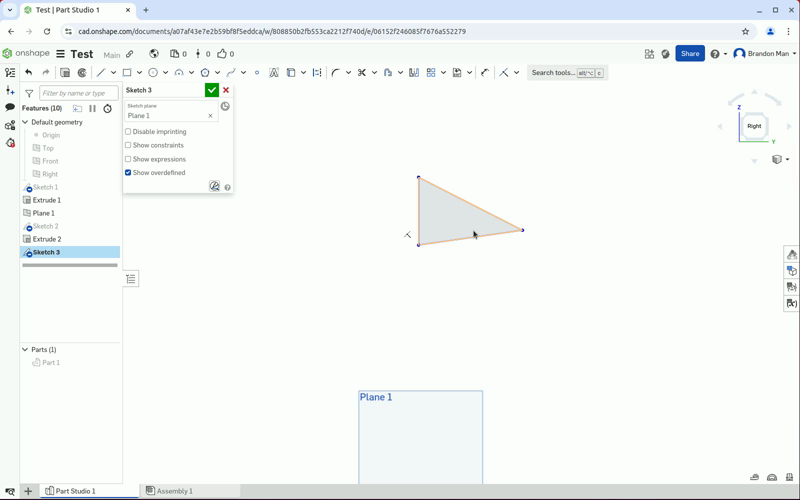
scroll(6)
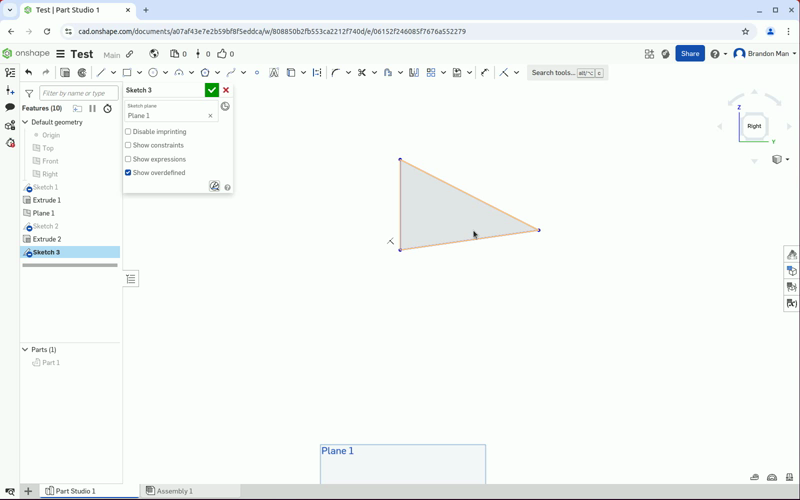
scroll(6)
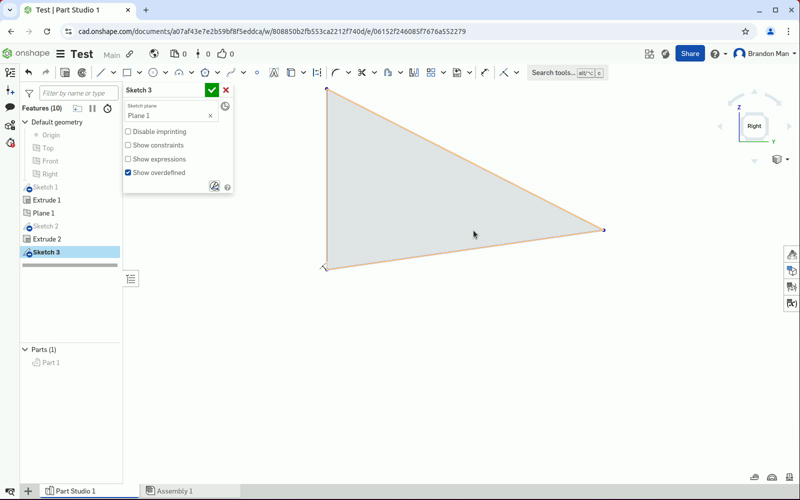
click(473, 230)
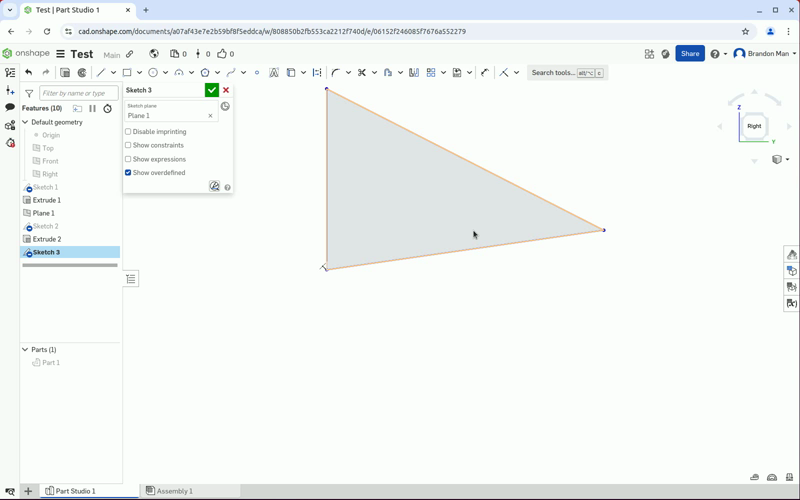
scroll(-6)
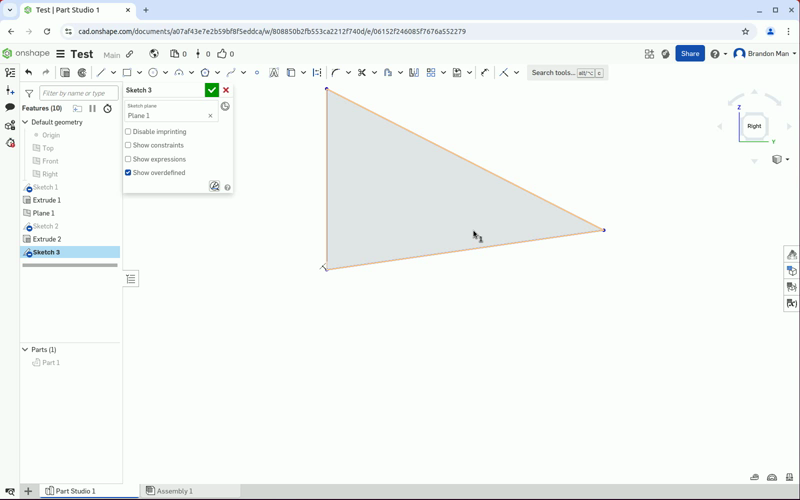
scroll(-6)
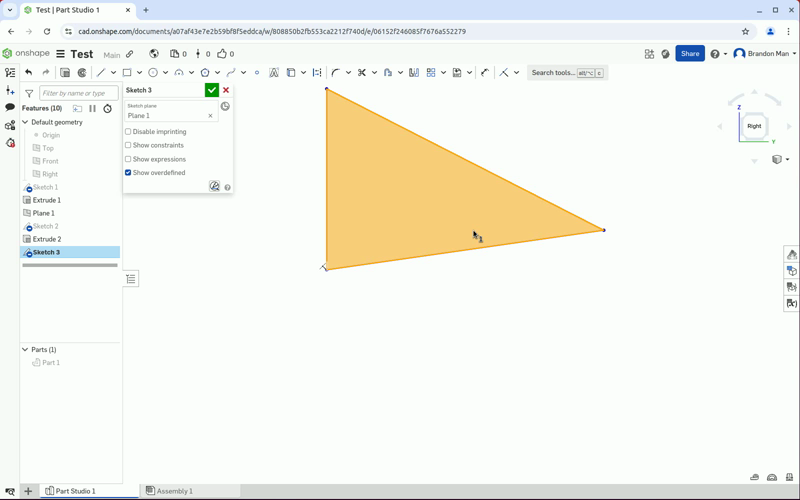
scroll(-6)
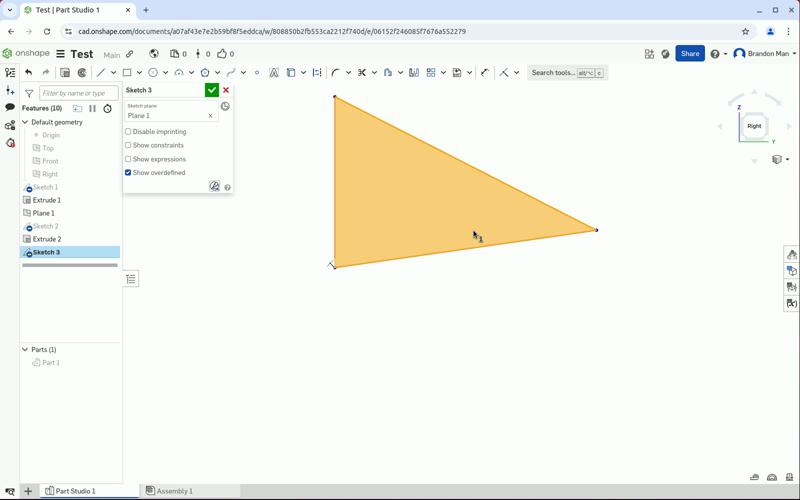
scroll(-6)
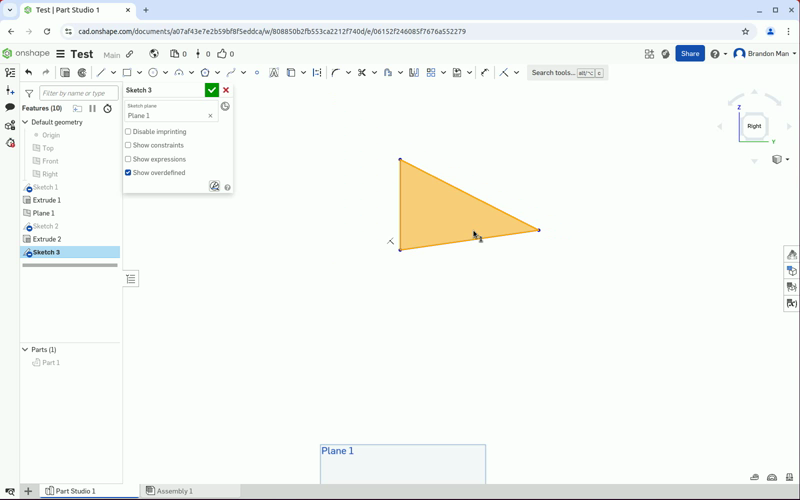
scroll(-6)
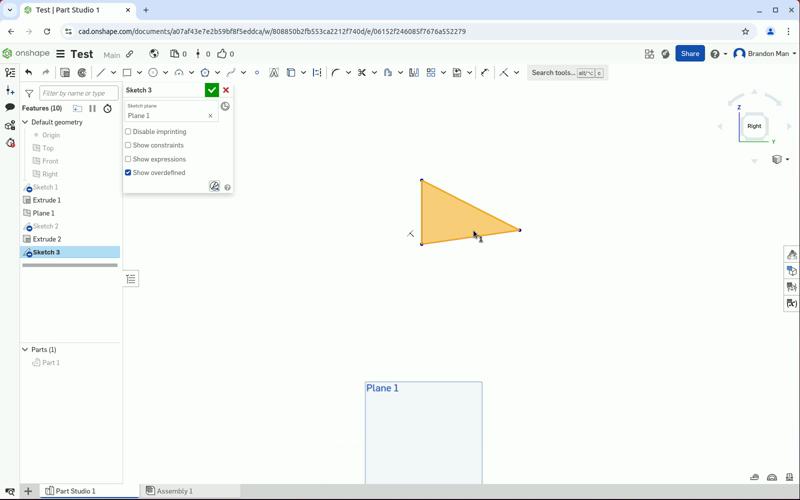
scroll(-6)
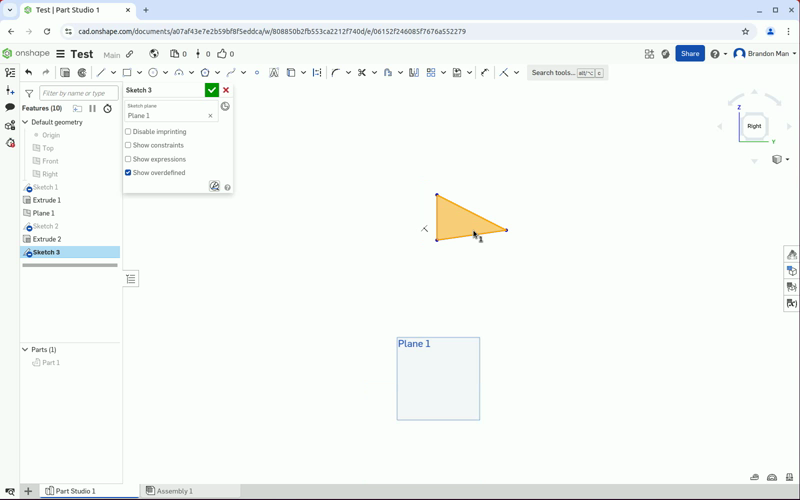
scroll(-6)
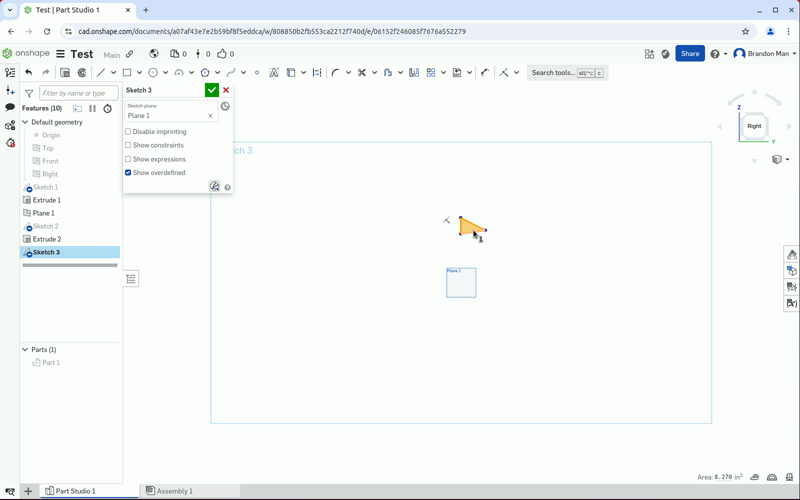
mouse_move(73, 352)
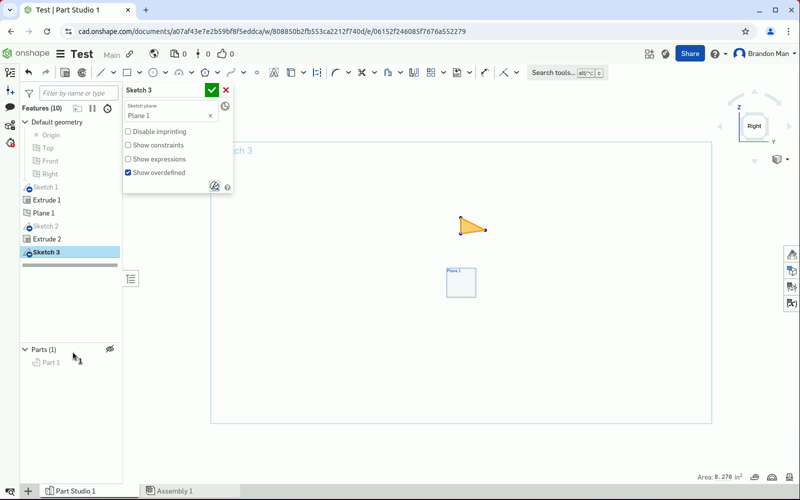
key(shift+y)
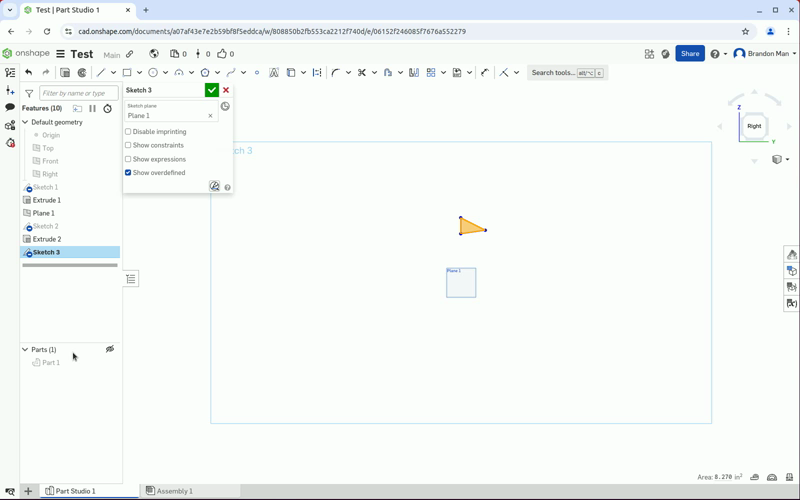
key(shift+e)
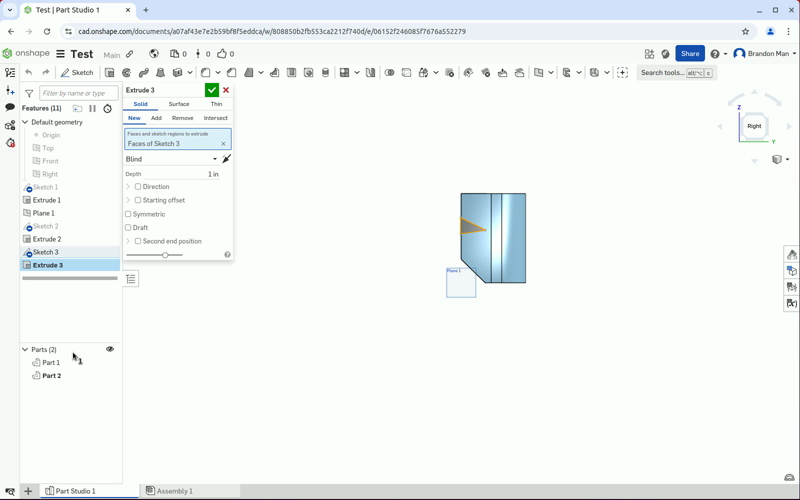
mouse_move(143, 106)
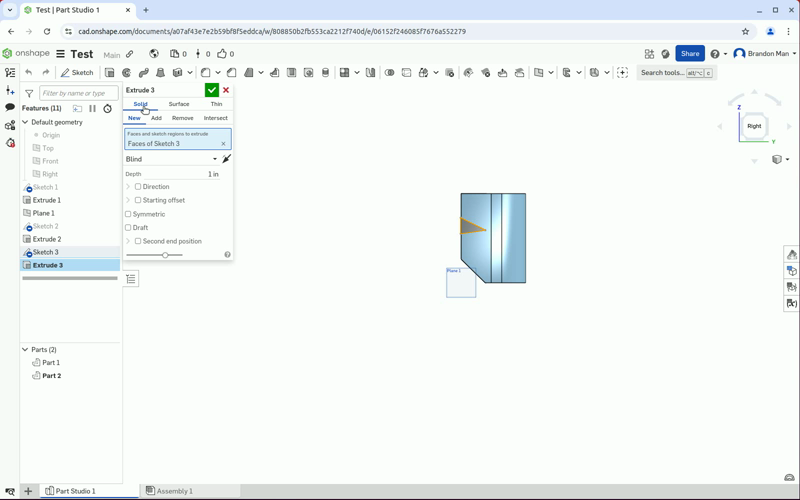
click(143, 106)
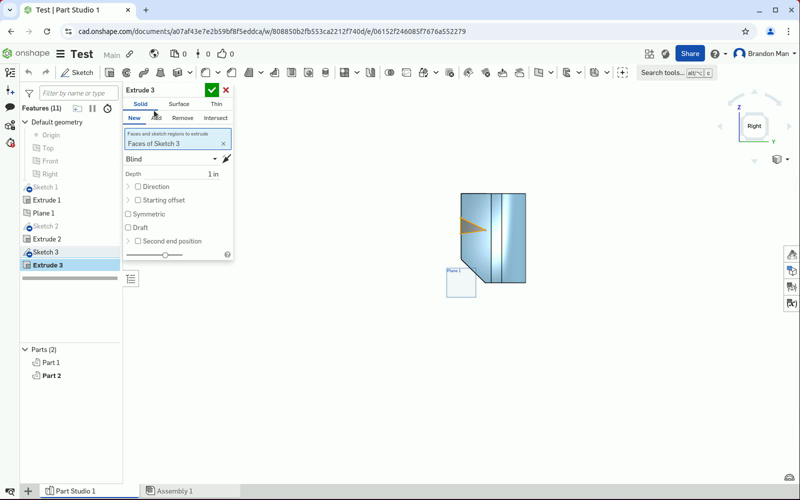
mouse_move(186, 120)
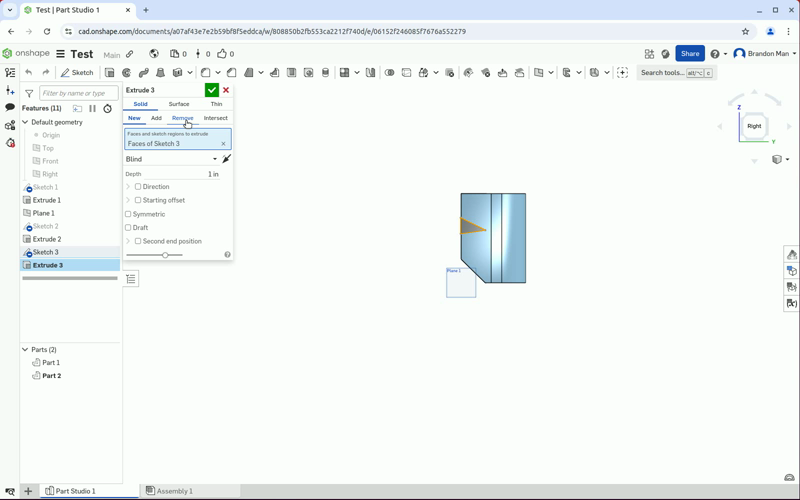
click(186, 120)
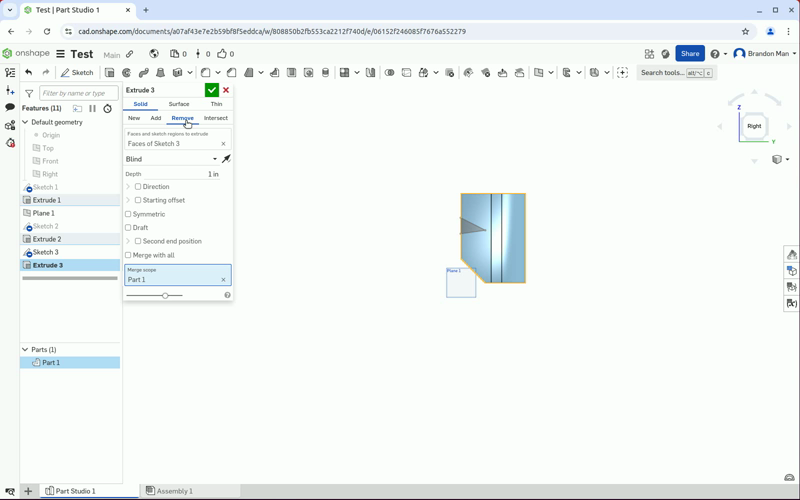
key(tab, 4)
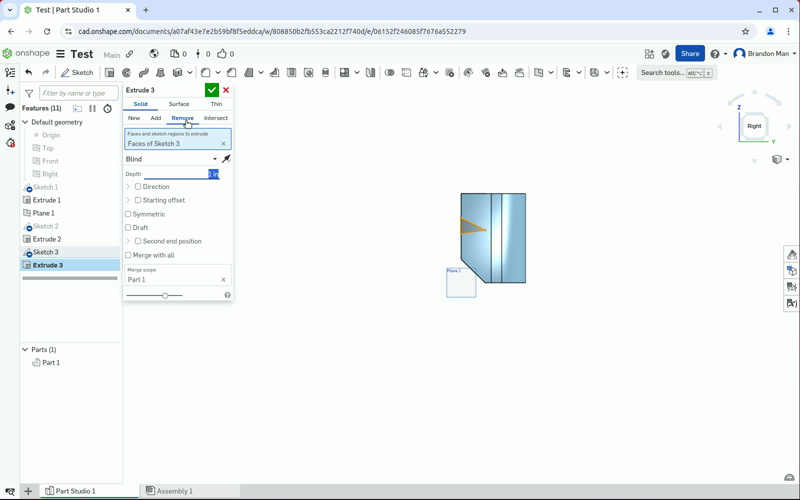
text(24.312)
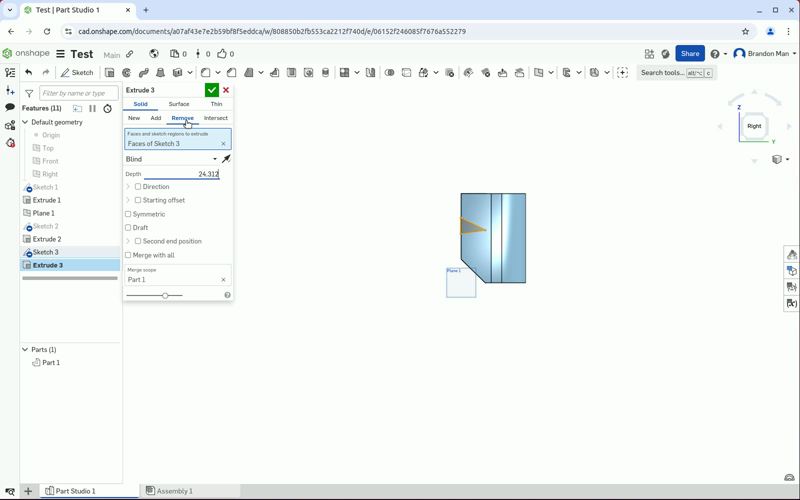
key(tab, 6)
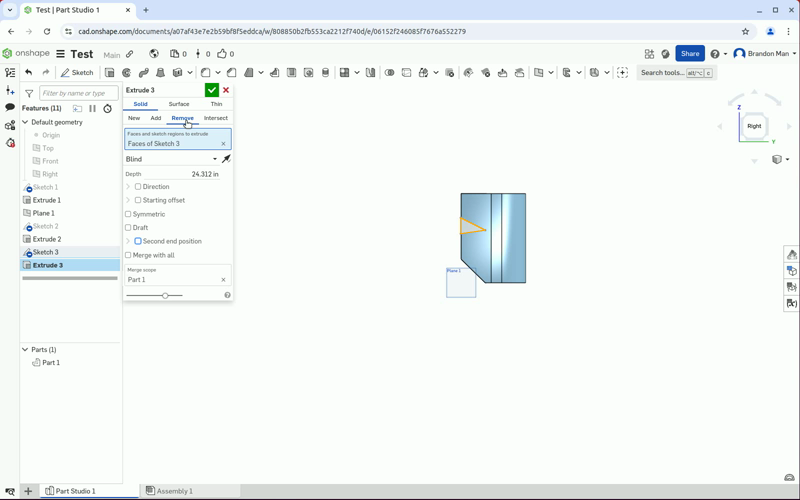
key(space)
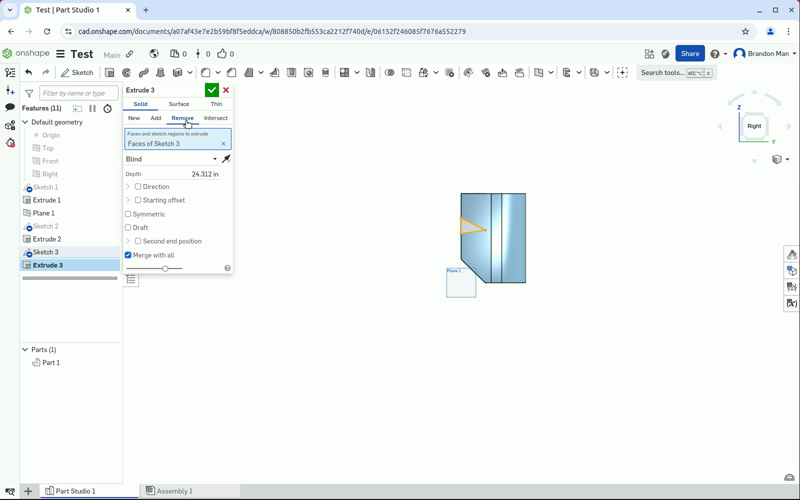
key(enter)
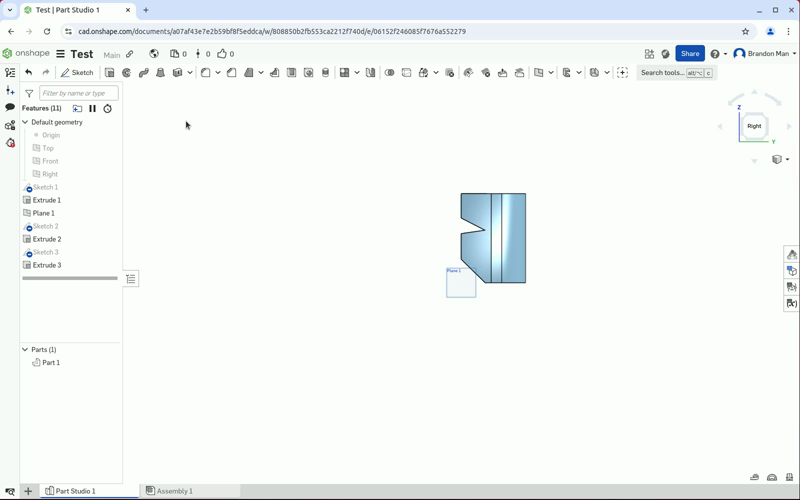
key(shift+h)
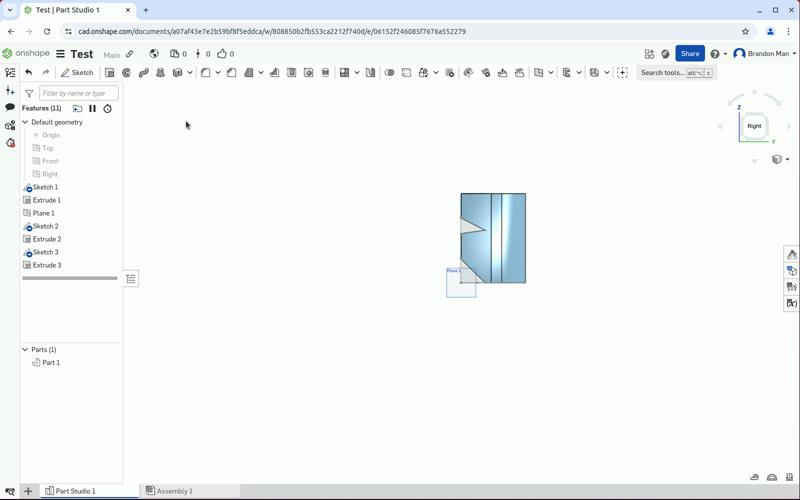
key(shift+h)
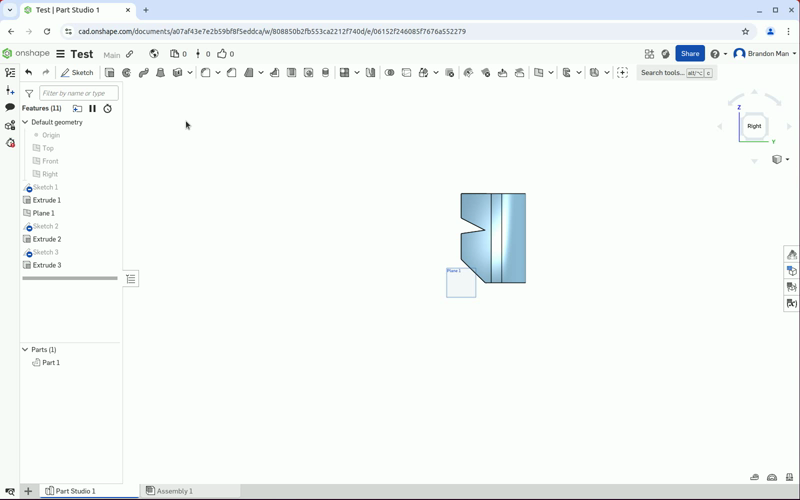
mouse_move(73, 189)
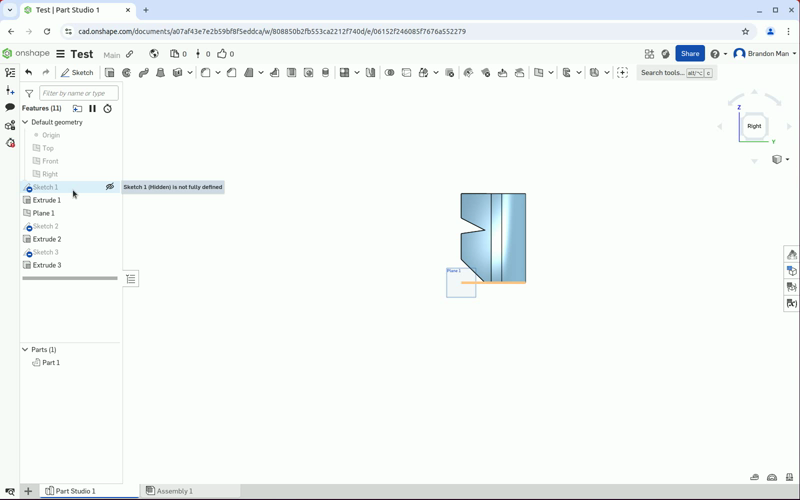
click(73, 189)
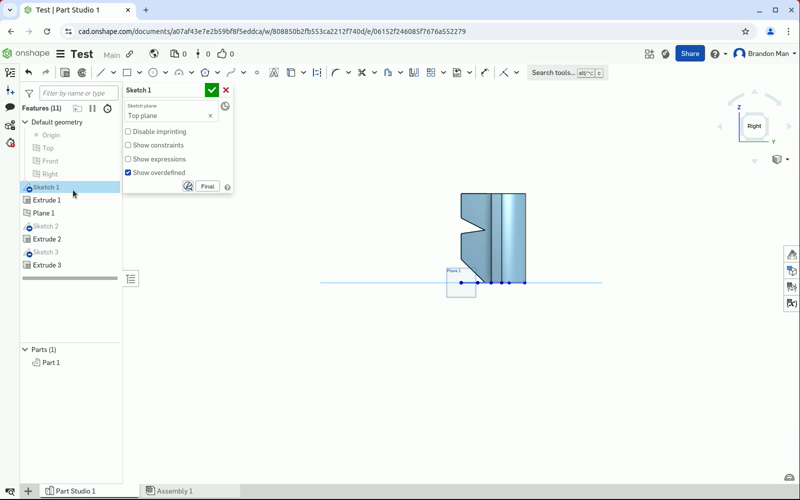
mouse_move(229, 92)
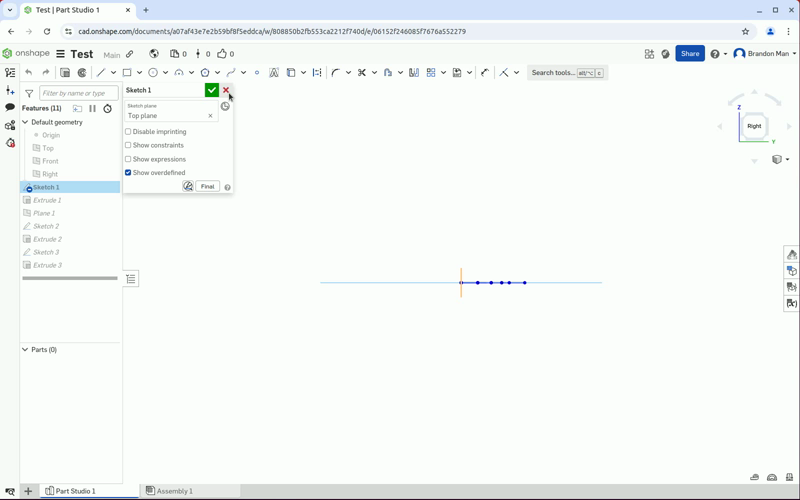
click(229, 92)
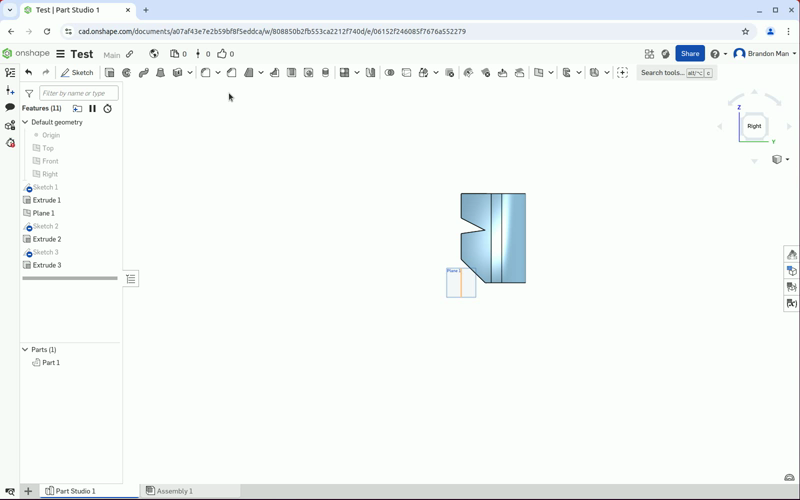
mouse_move(73, 352)
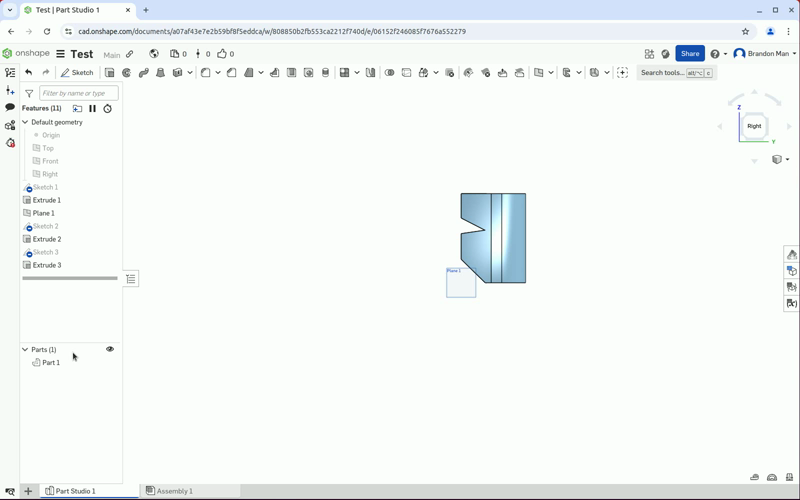
key(y)
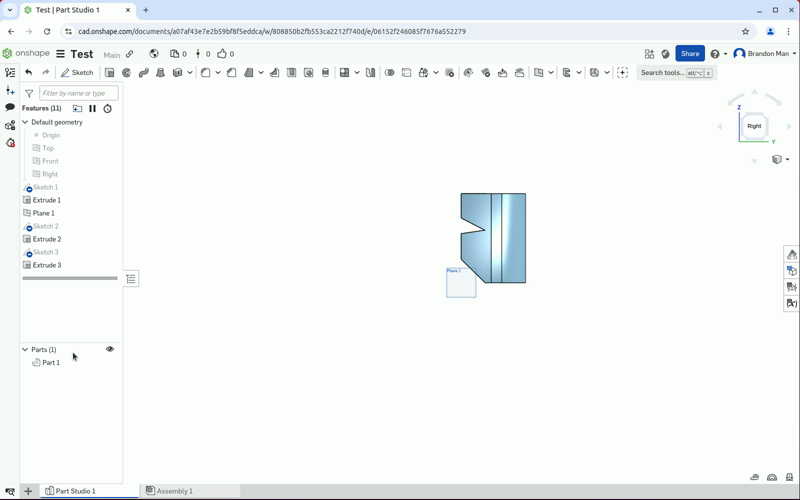
key(shift+p)
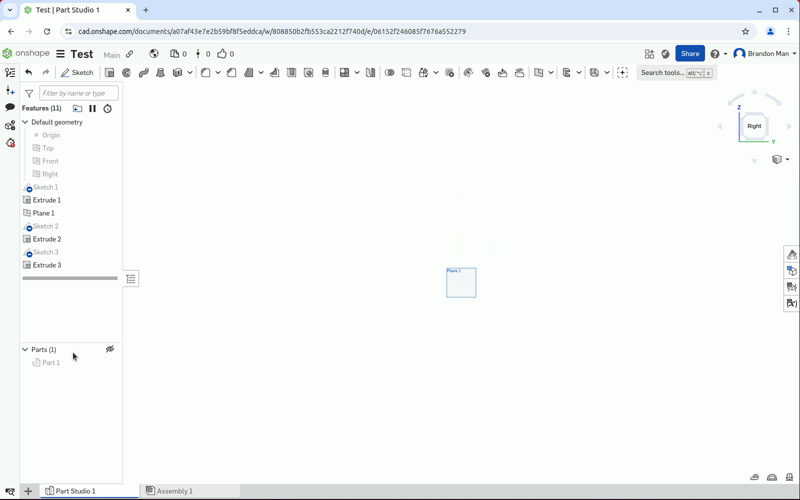
key(space)
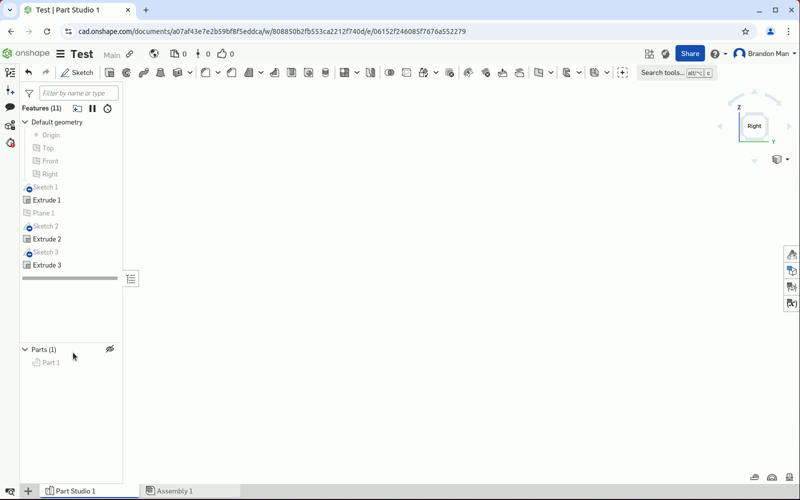
key_down(shift)
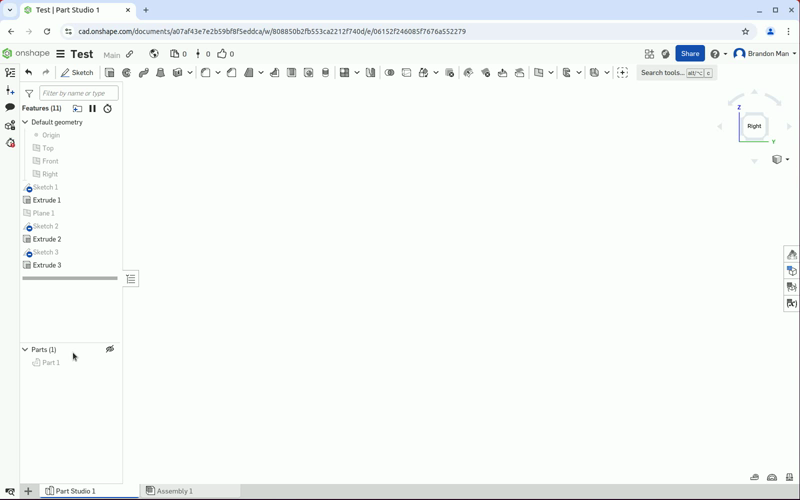
key(right)
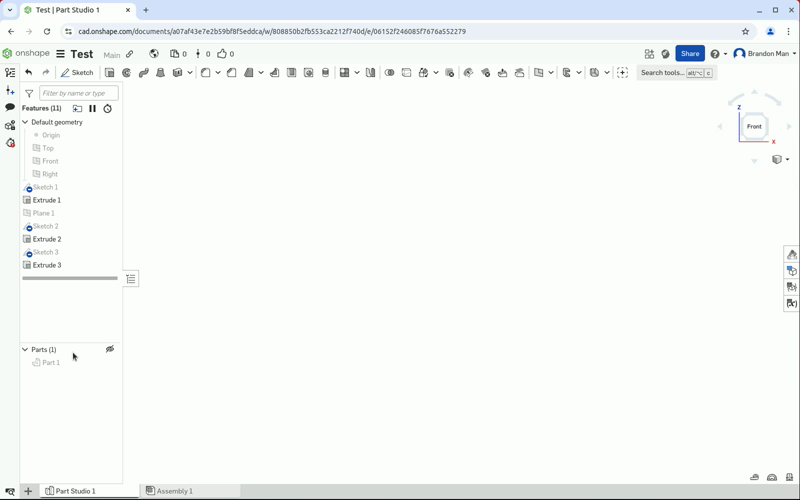
key_up(shift)
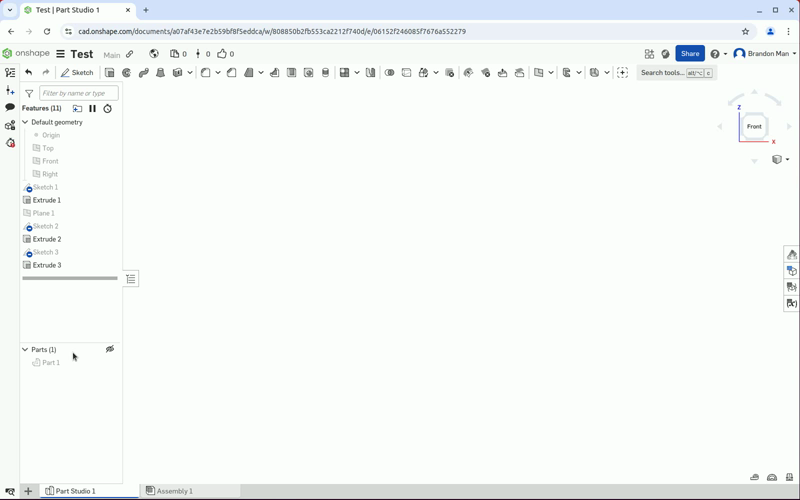
key(space)
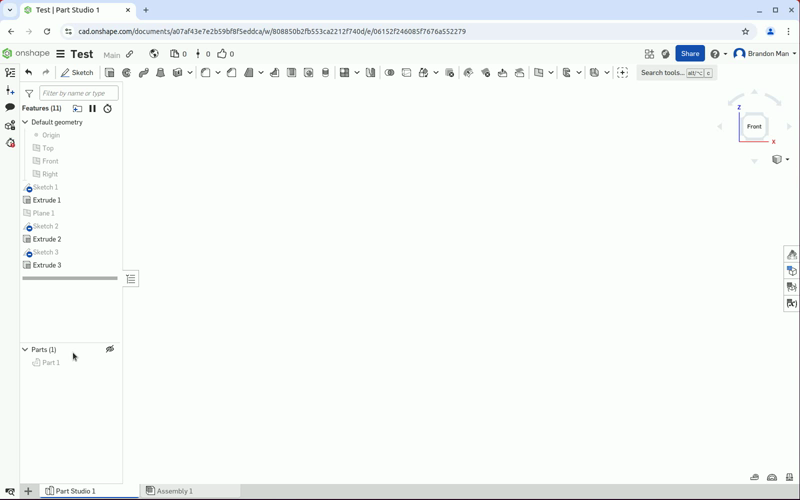
key_down(shift)
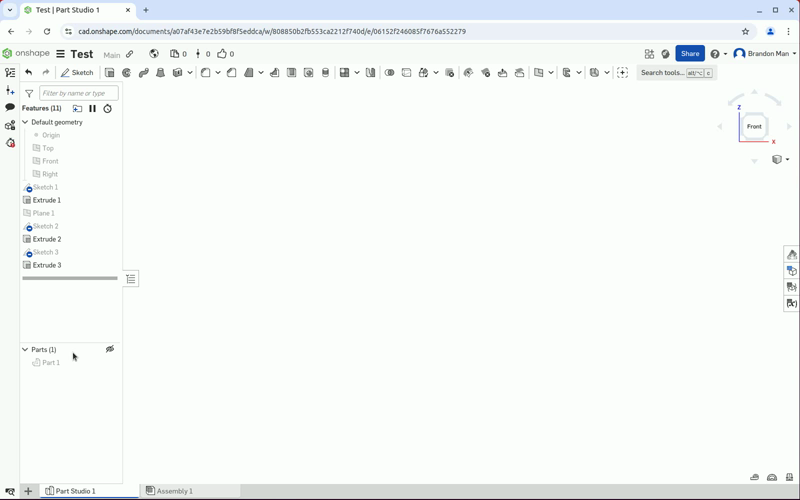
key(down)
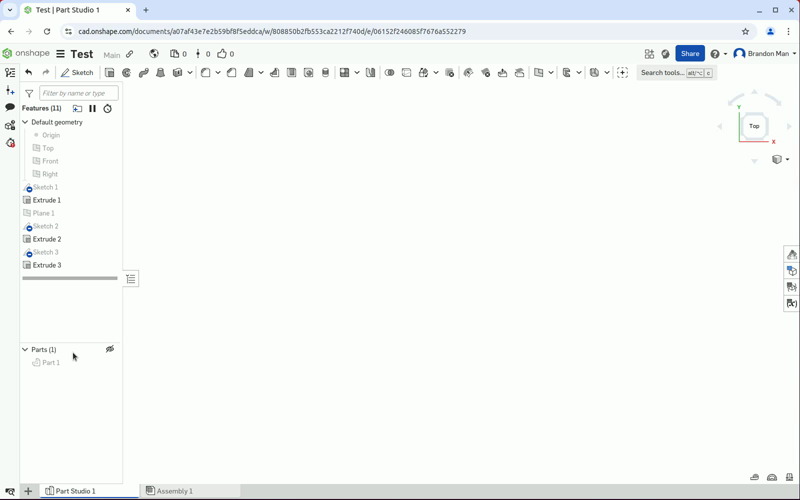
key_up(shift)
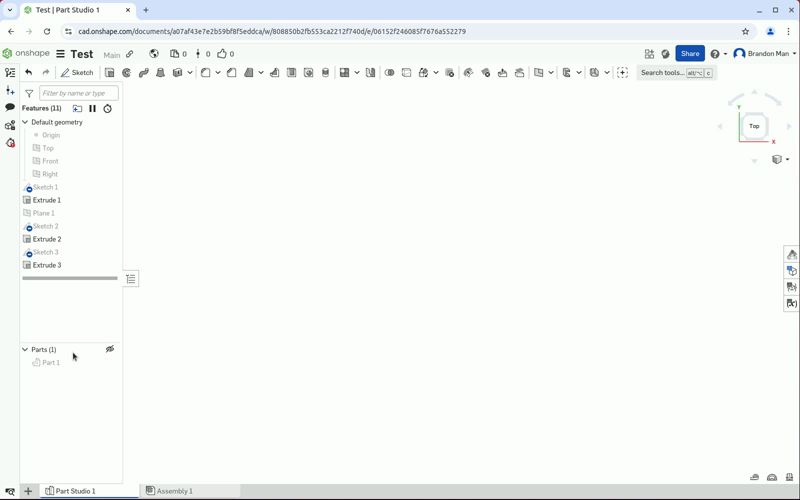
mouse_move(73, 352)
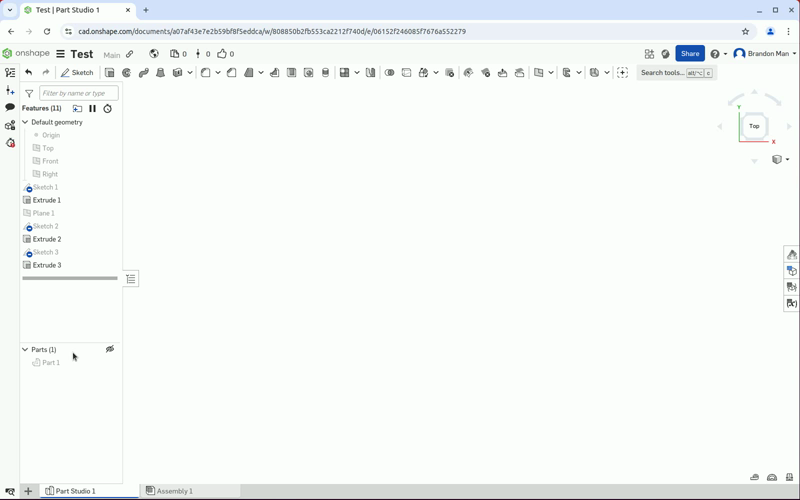
key(shift+y)
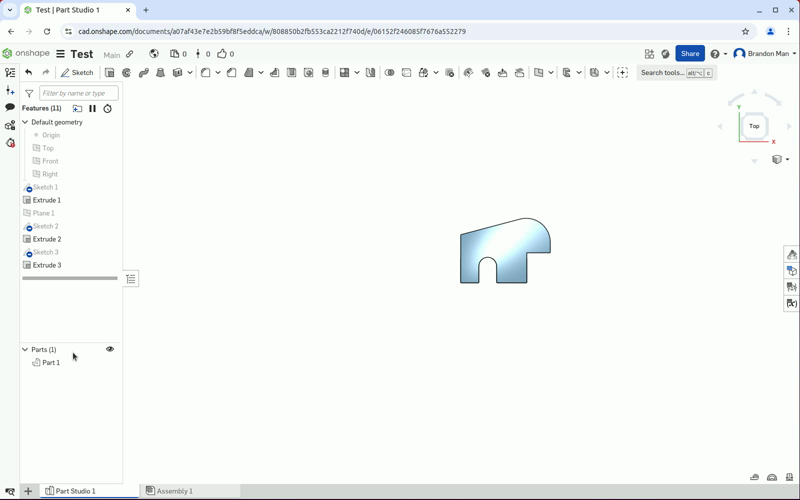
mouse_move(541, 75)
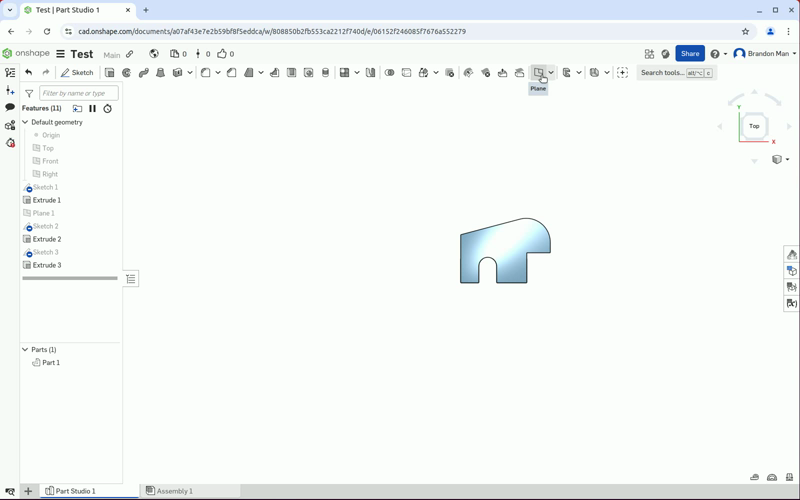
click(541, 75)
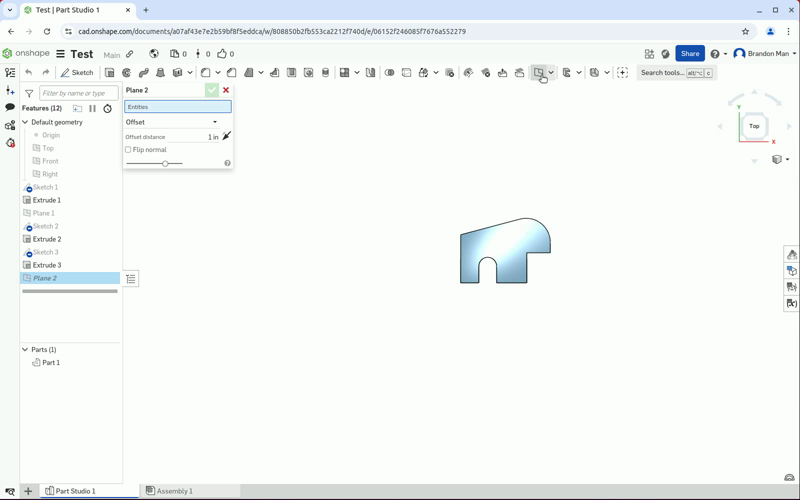
mouse_move(73, 150)
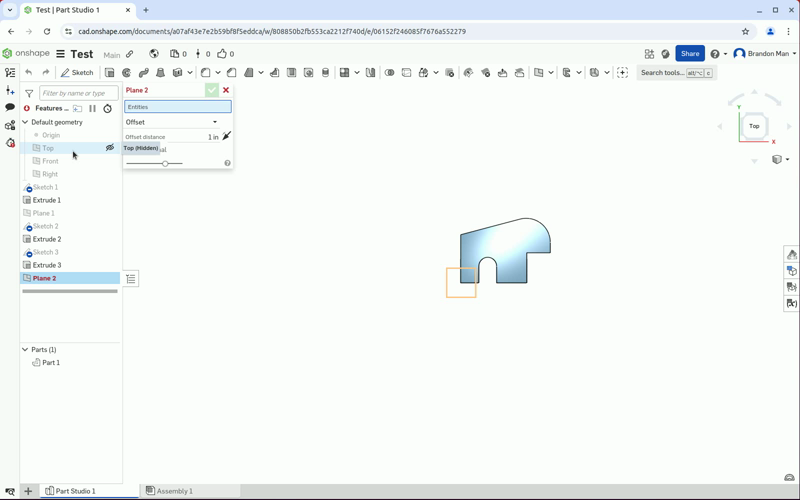
click(73, 150)
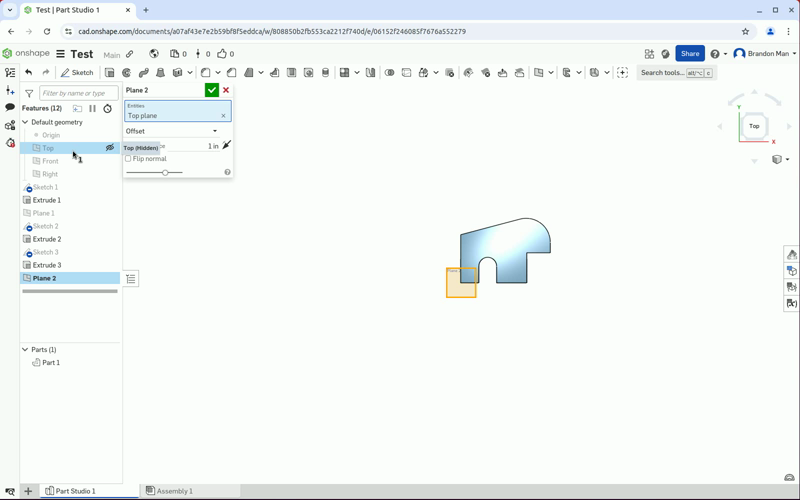
key(tab, 2)
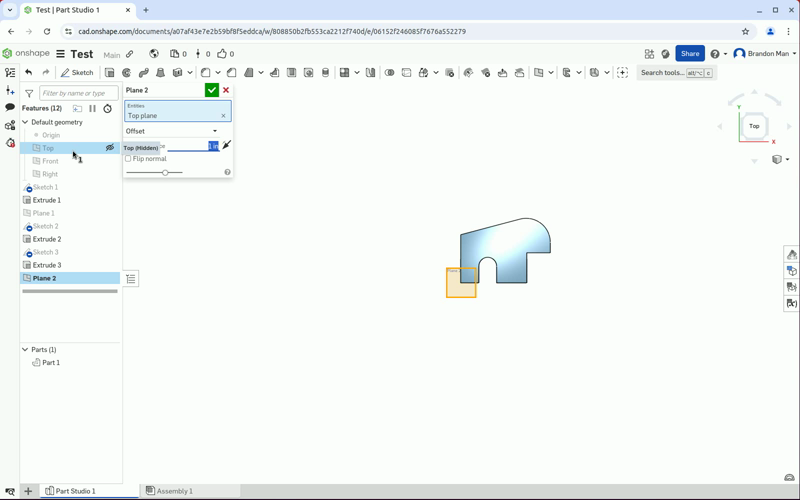
text(18.302)
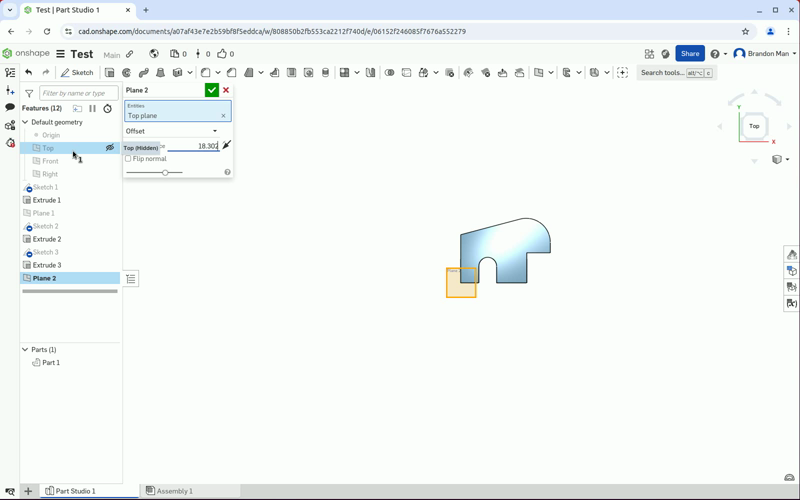
key(enter, 2)
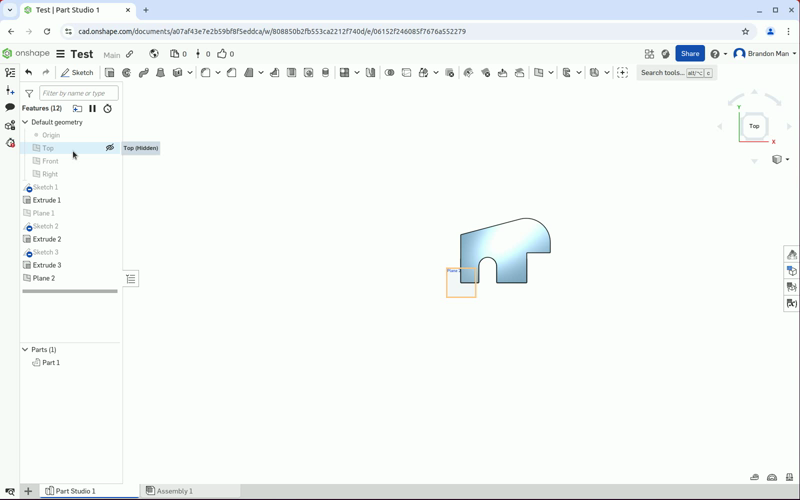
key(shift+s)
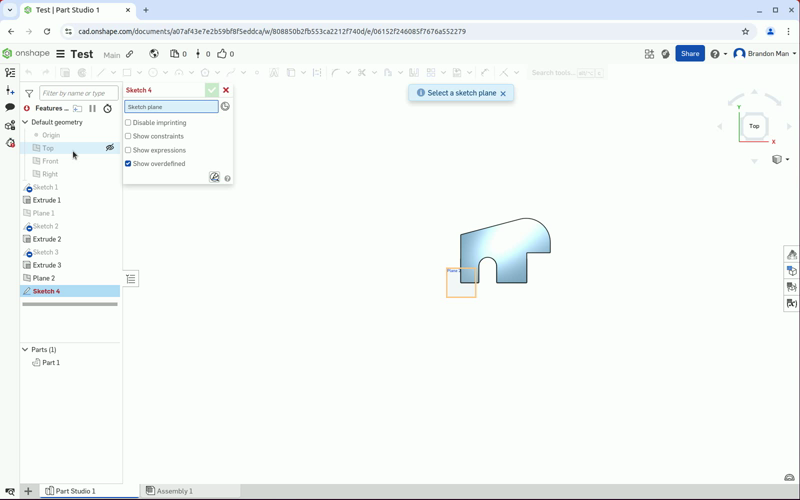
mouse_move(73, 280)
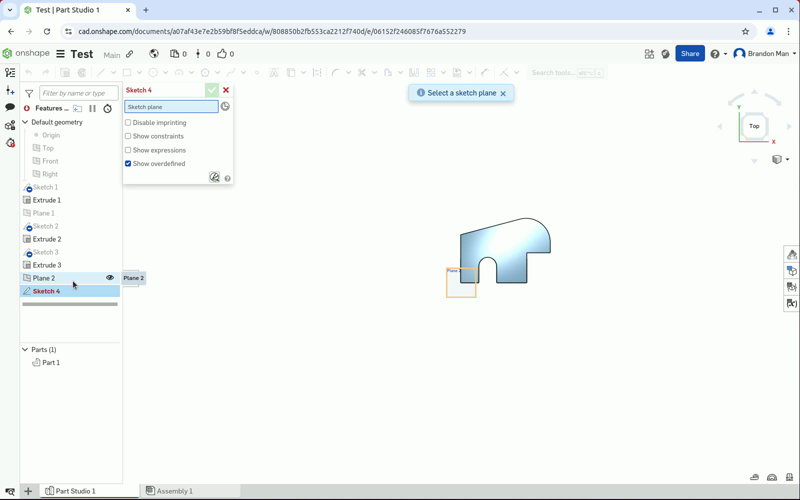
click(73, 280)
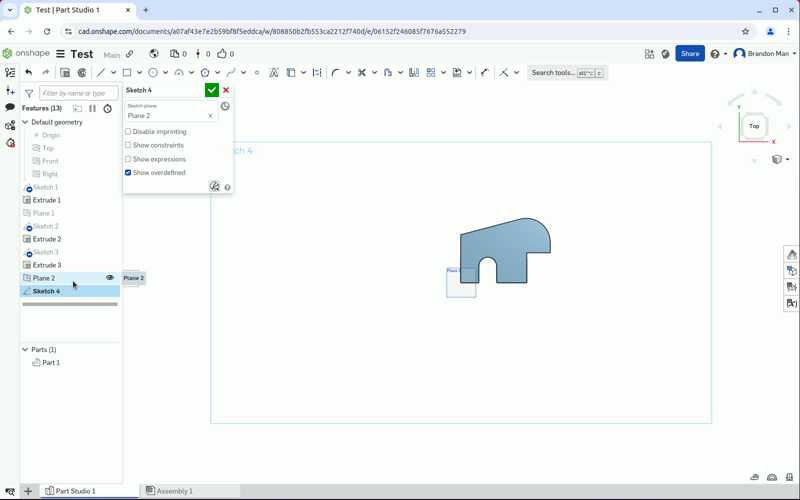
mouse_move(73, 352)
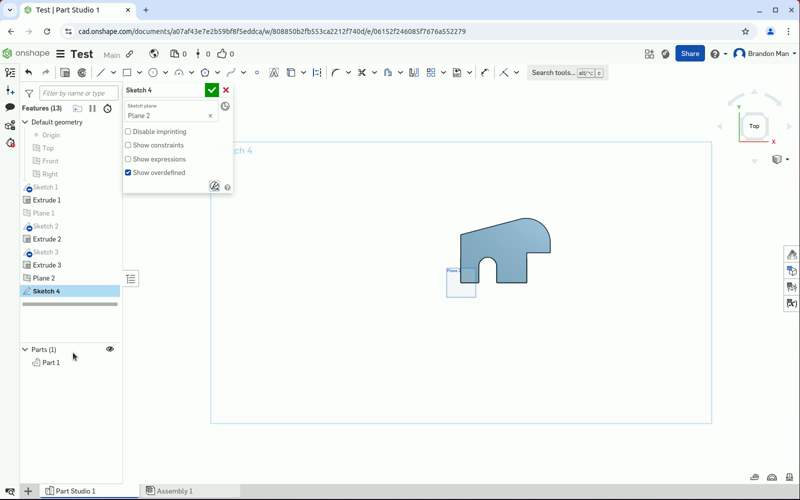
key(y)
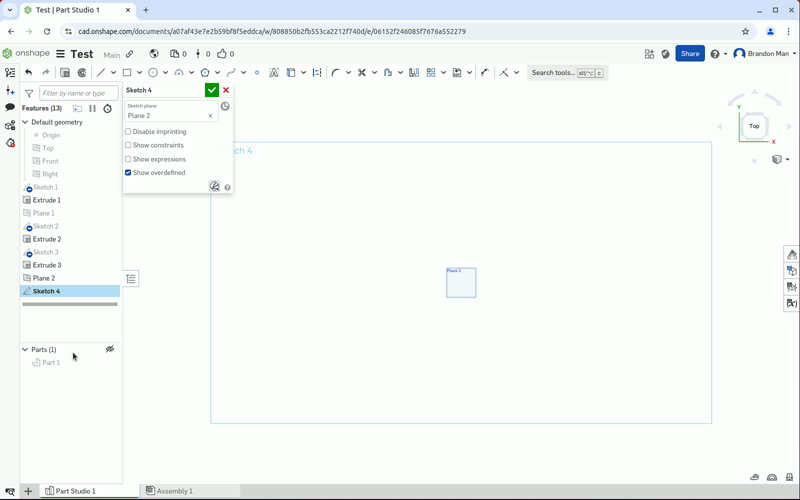
key(c)
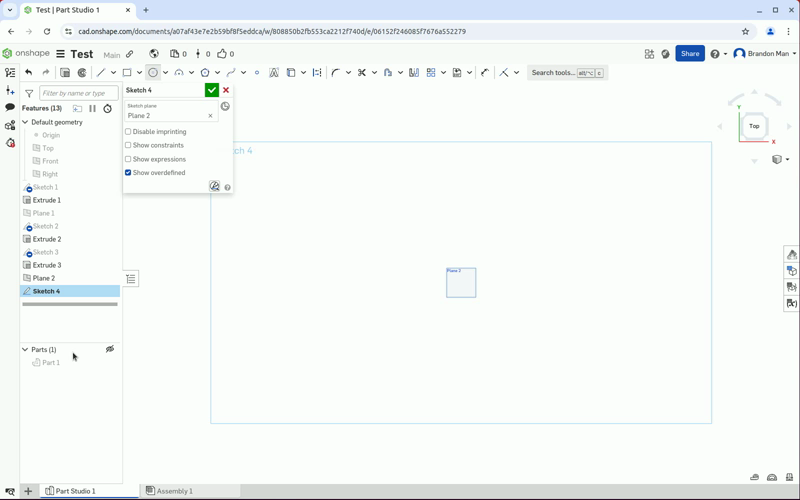
key_down(shift)
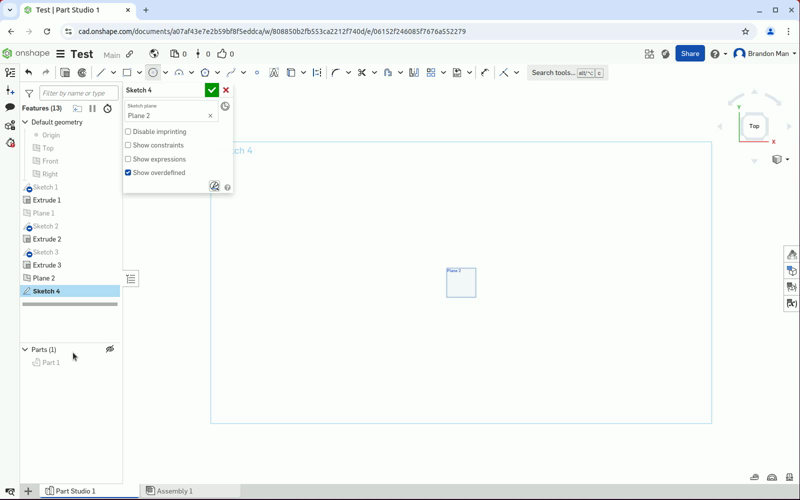
mouse_move(531, 237)
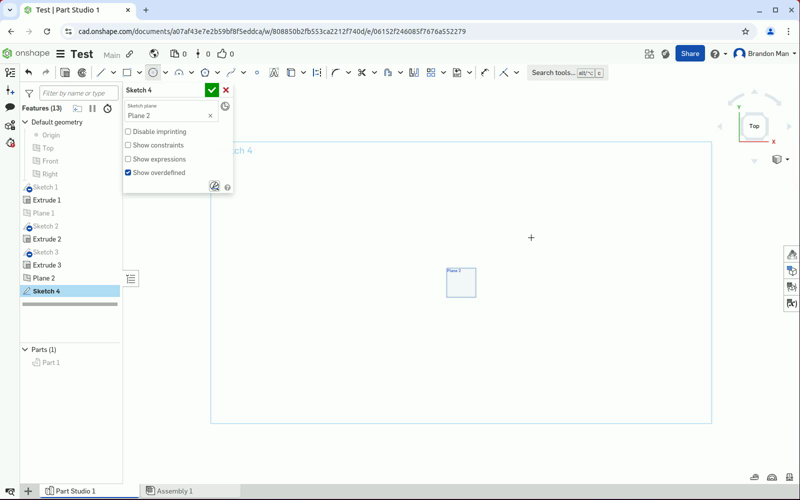
click(531, 237)
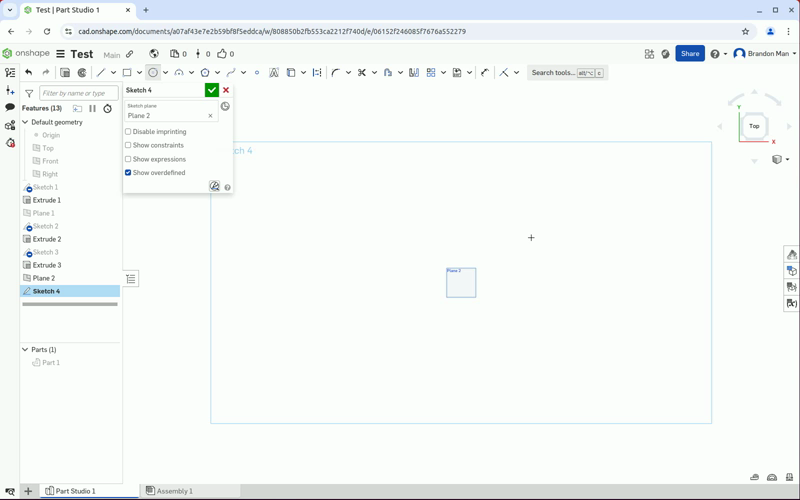
key_up(shift)
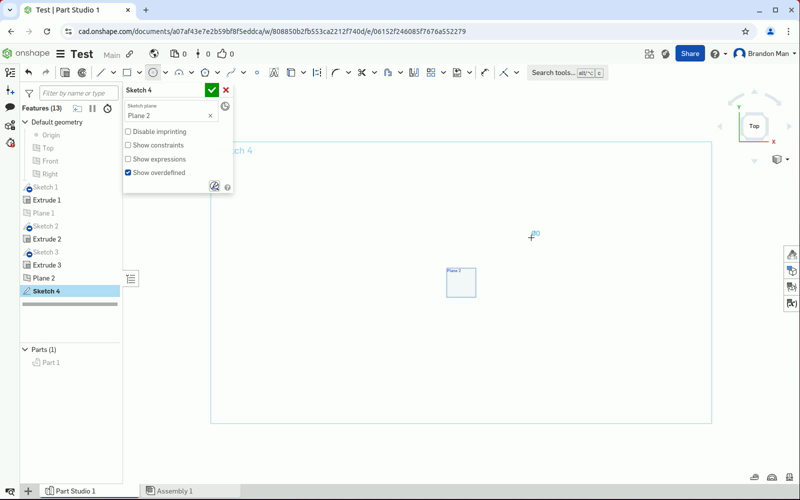
mouse_move(547, 237)
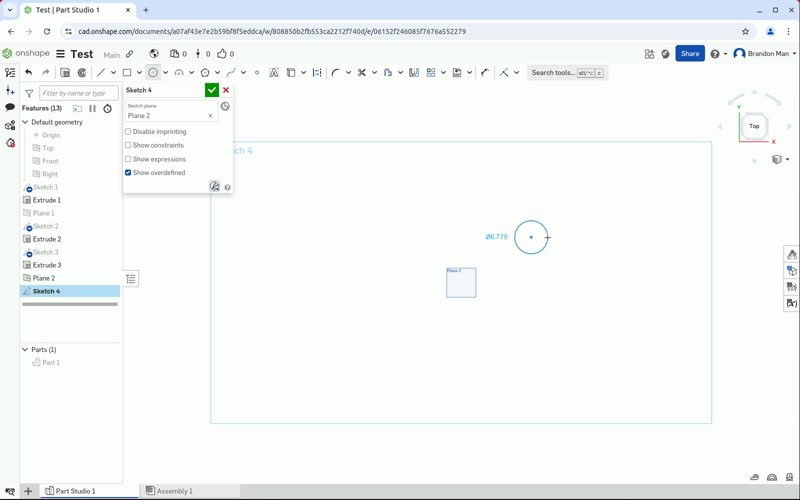
click(547, 237)
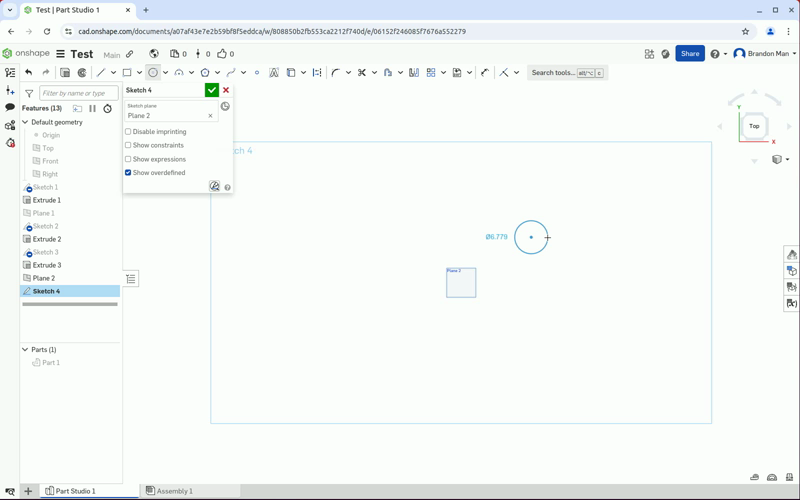
key(esc)
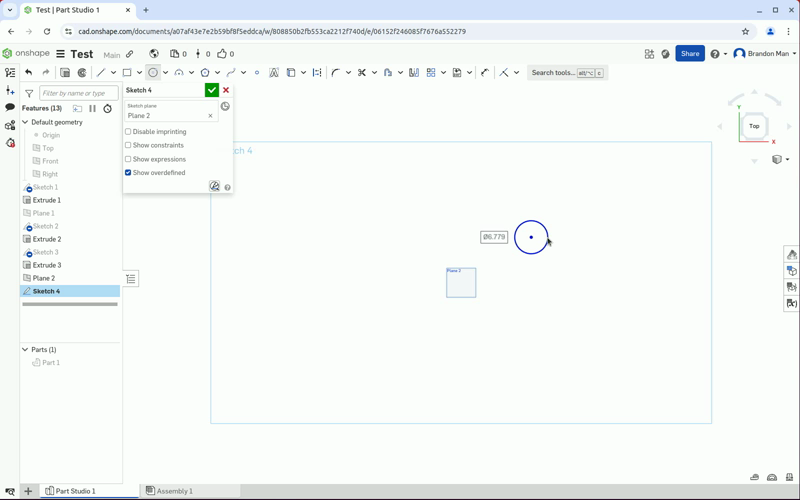
mouse_move(526, 251)
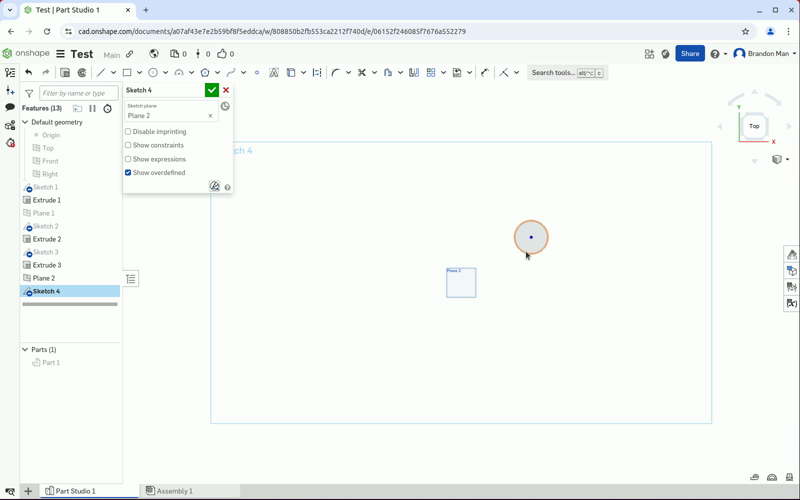
scroll(6)
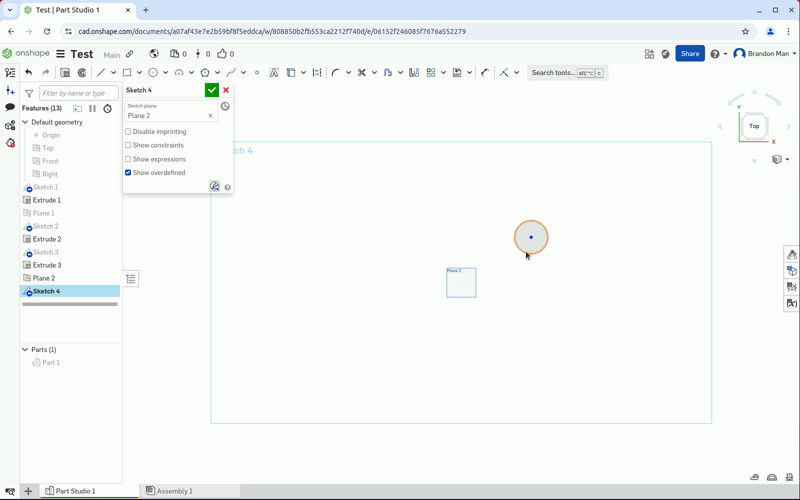
scroll(6)
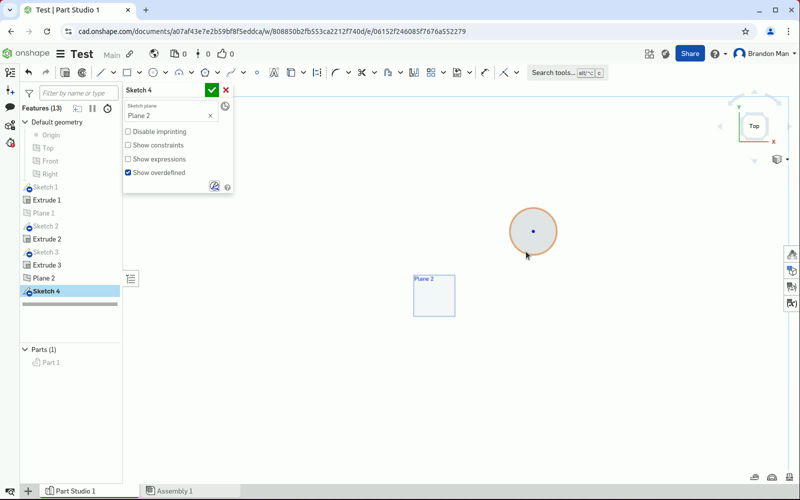
scroll(6)
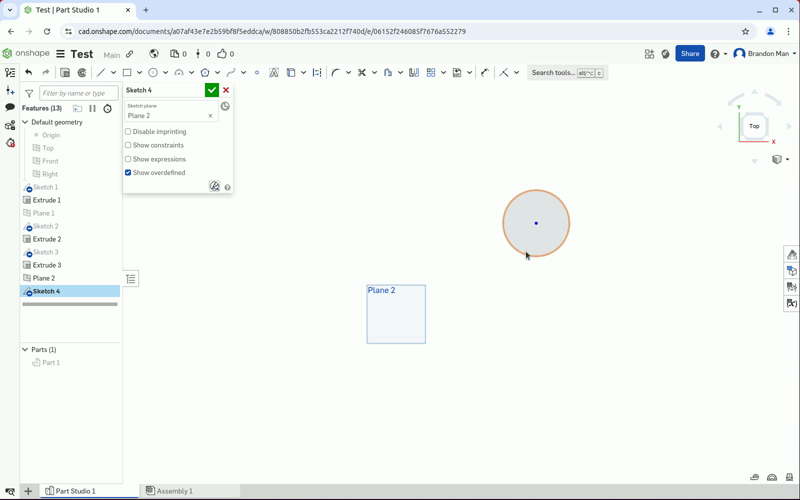
scroll(6)
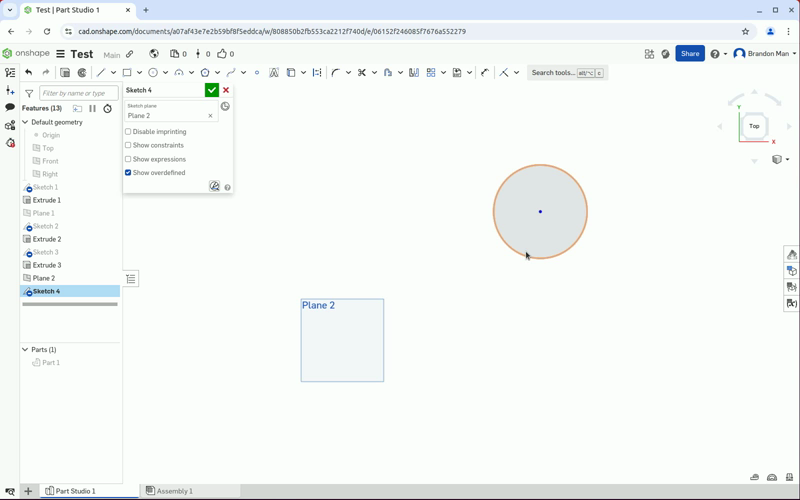
scroll(6)
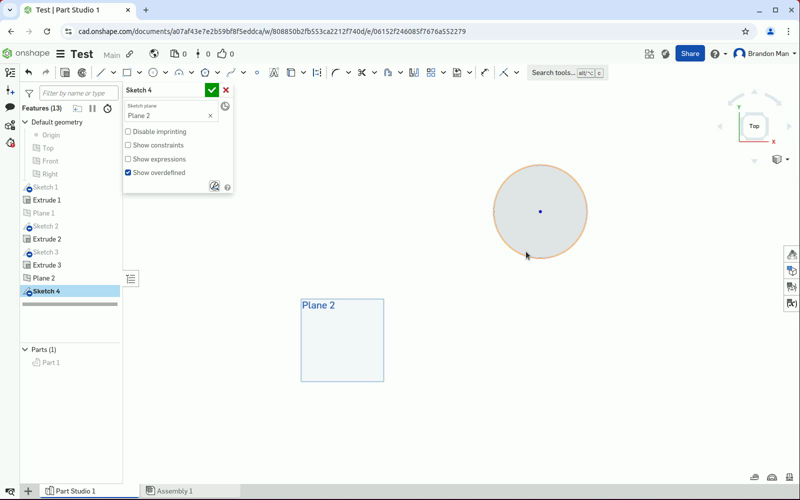
scroll(6)
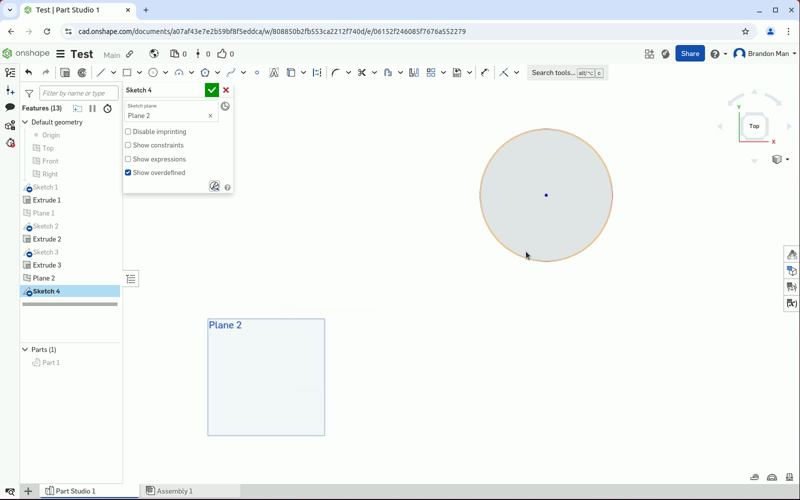
scroll(6)
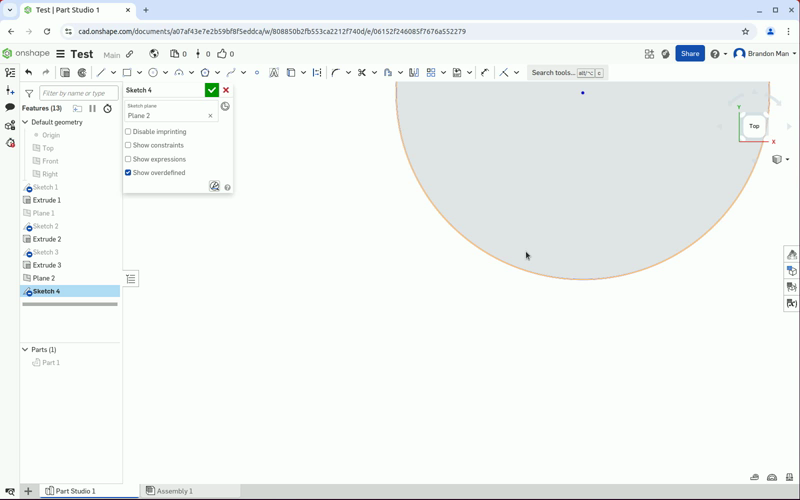
click(526, 251)
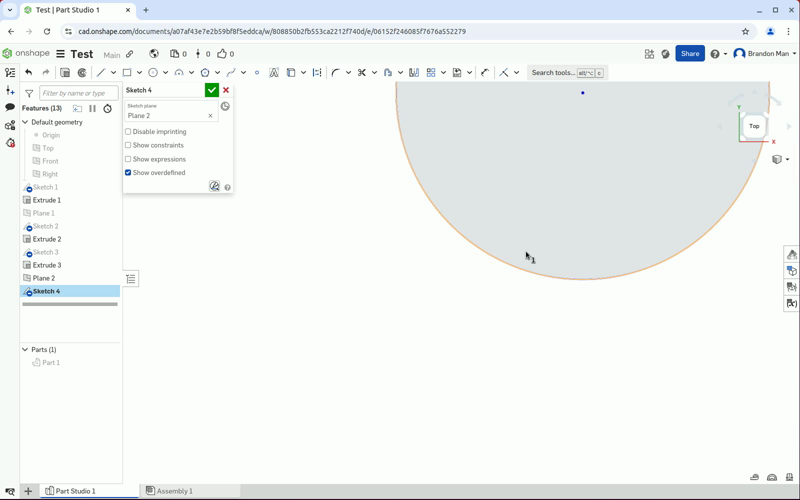
scroll(-6)
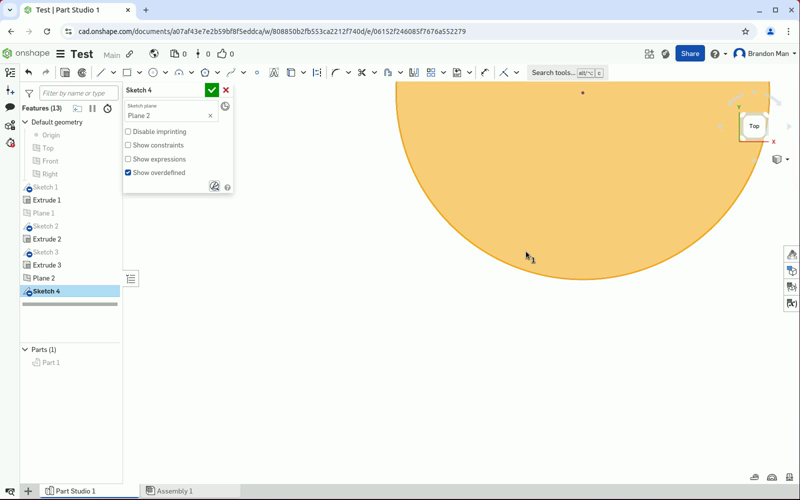
scroll(-6)
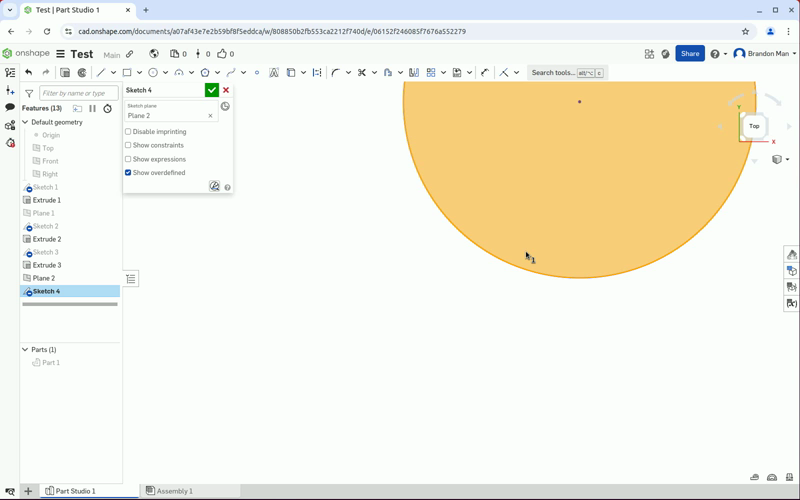
scroll(-6)
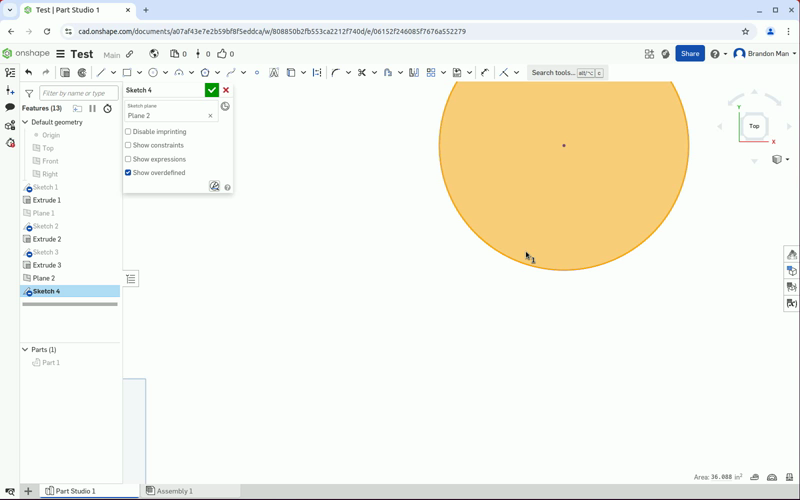
scroll(-6)
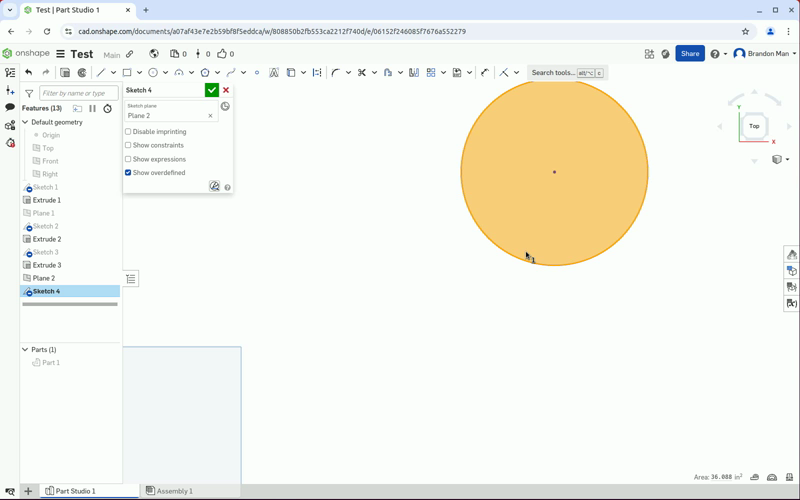
scroll(-6)
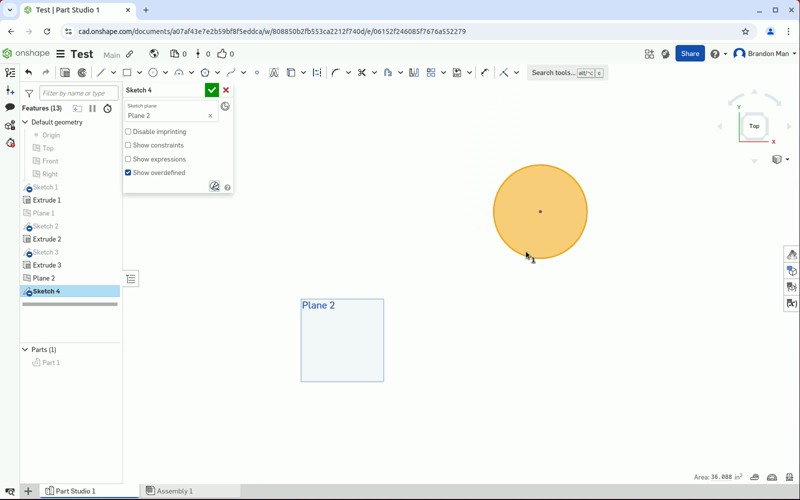
scroll(-6)
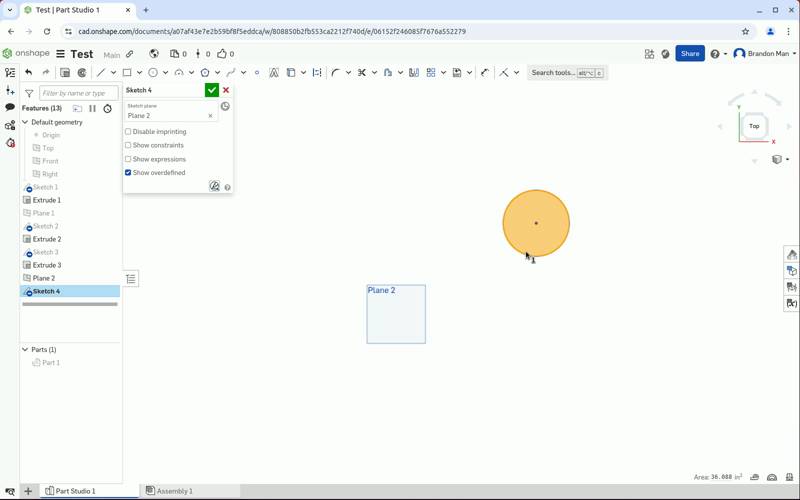
scroll(-6)
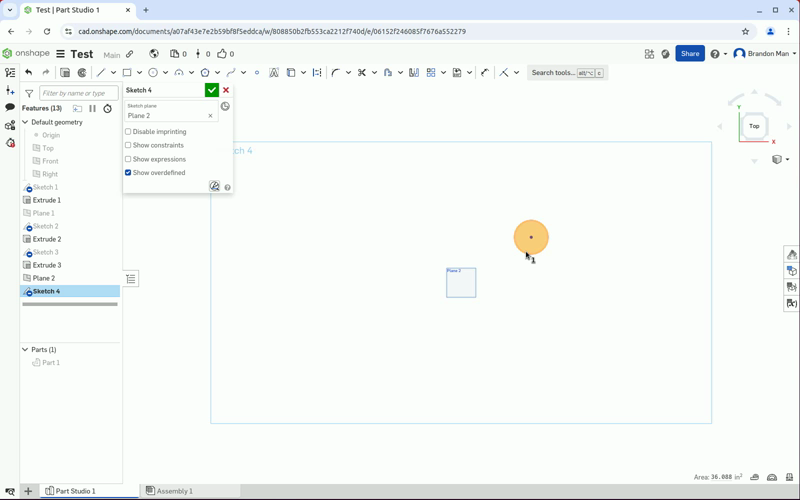
mouse_move(73, 352)
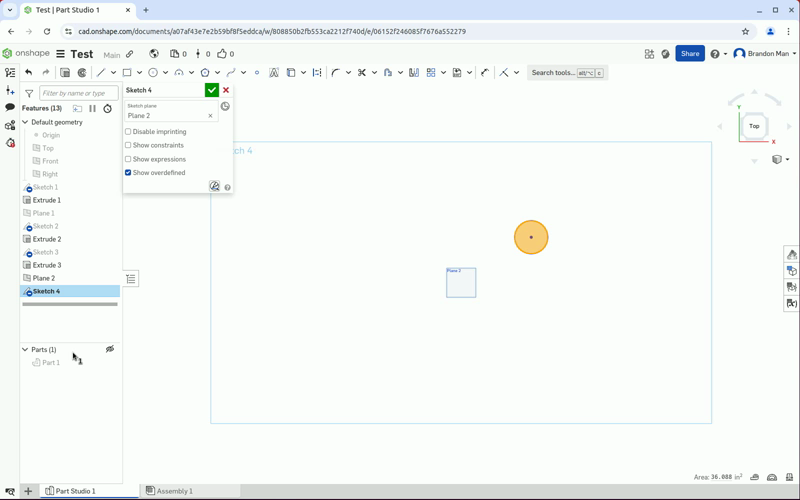
key(shift+y)
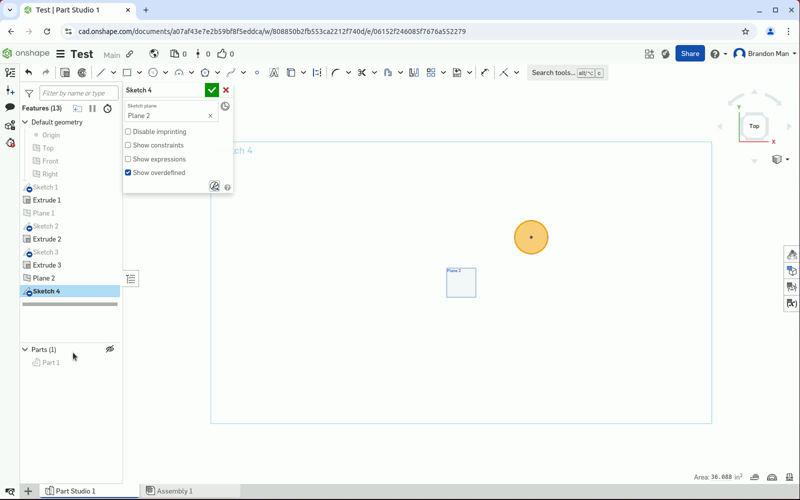
key(shift+e)
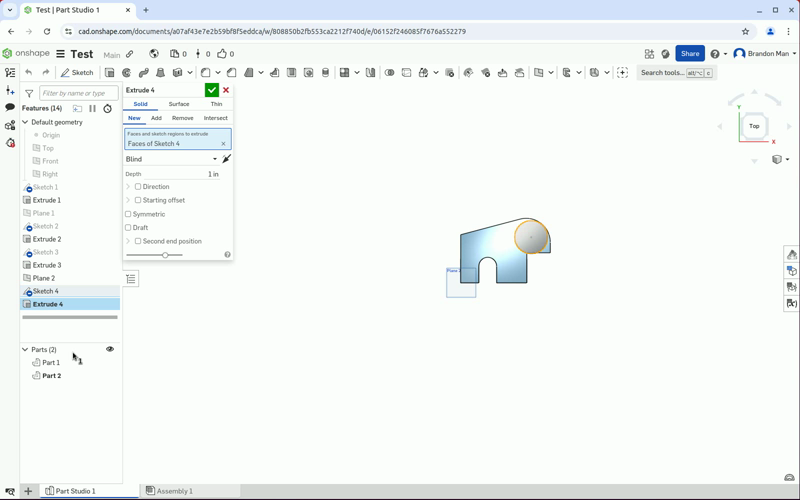
mouse_move(143, 106)
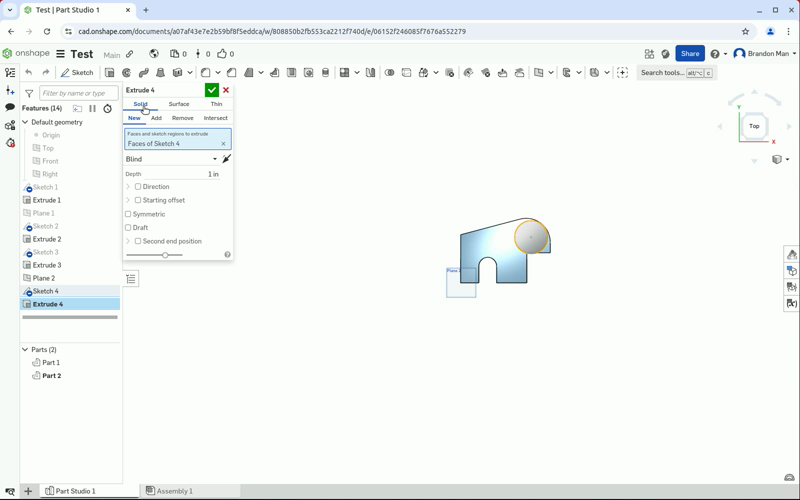
click(143, 106)
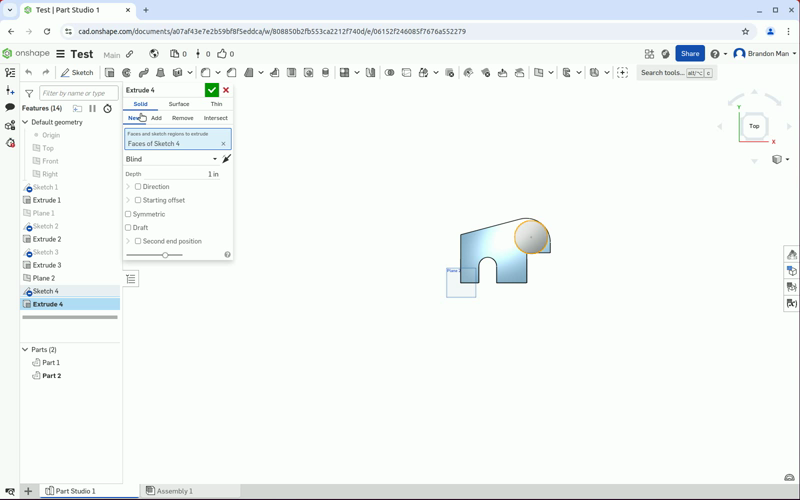
mouse_move(137, 120)
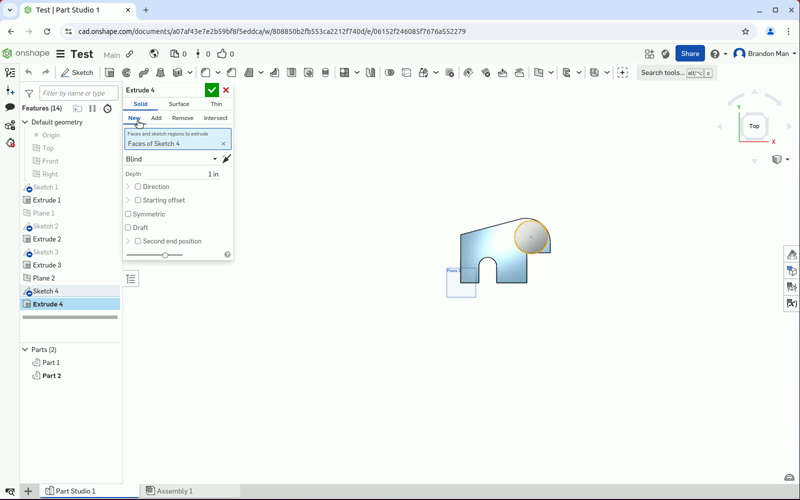
click(137, 120)
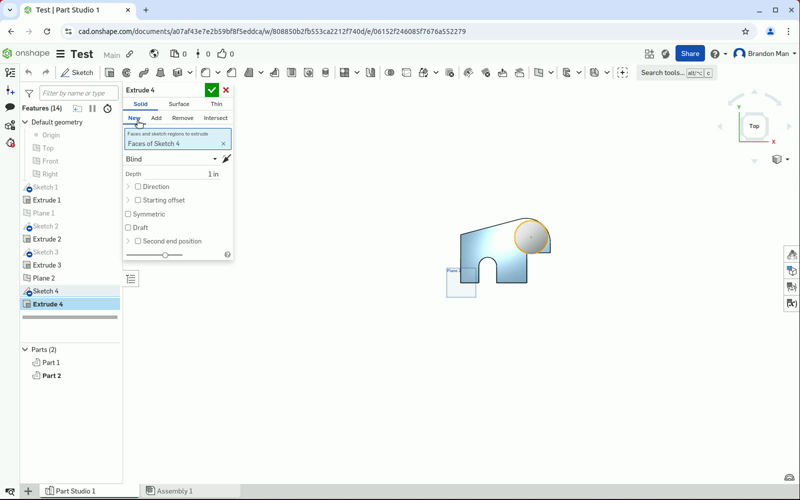
key(tab, 4)
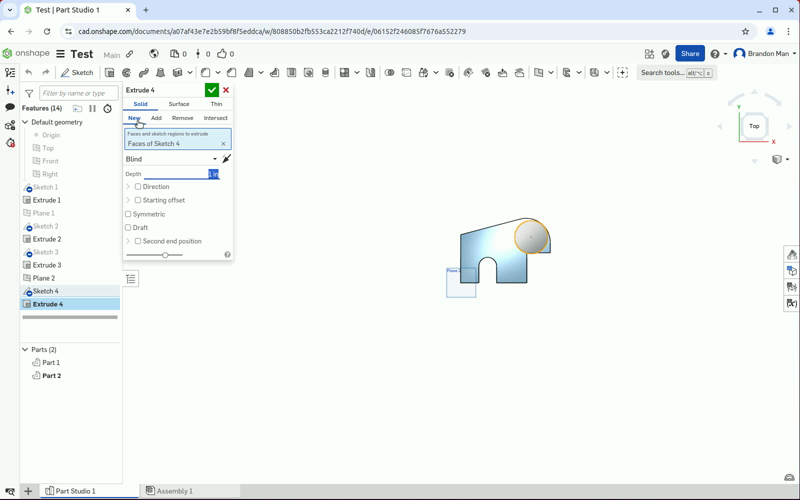
text(4.814)
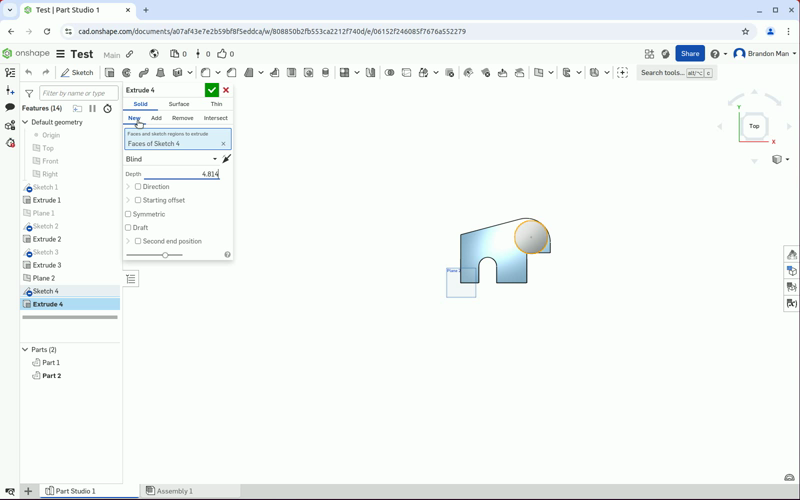
key(enter)
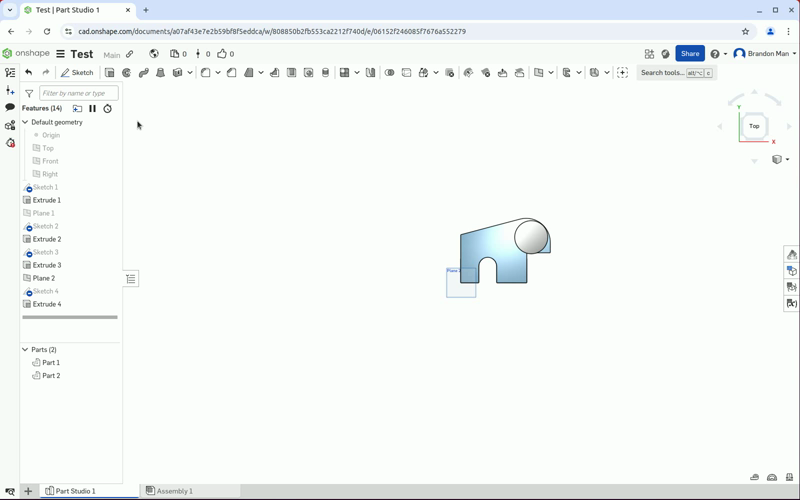
key(shift+h)
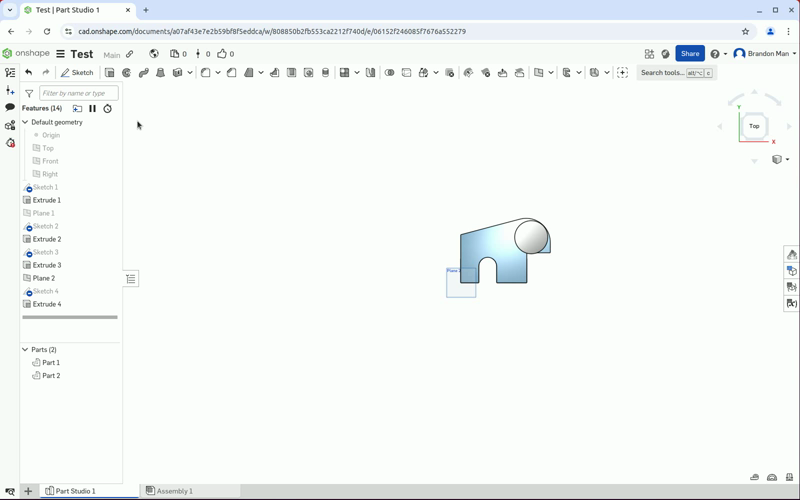
key(shift+h)
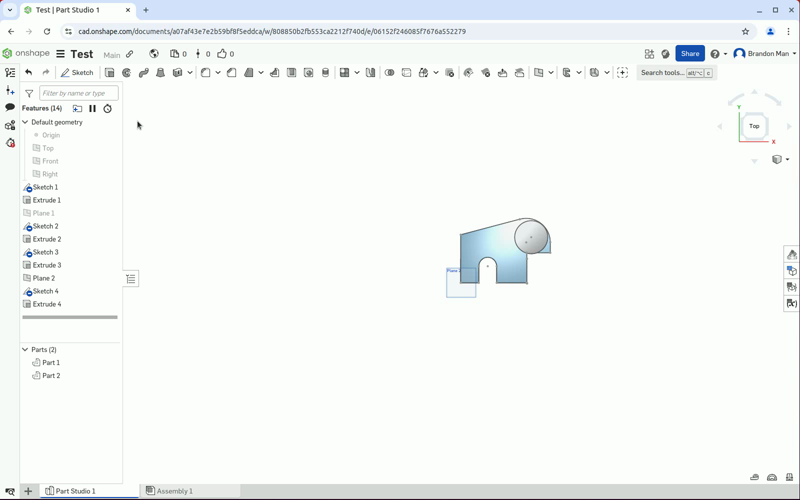
key(shift+7)
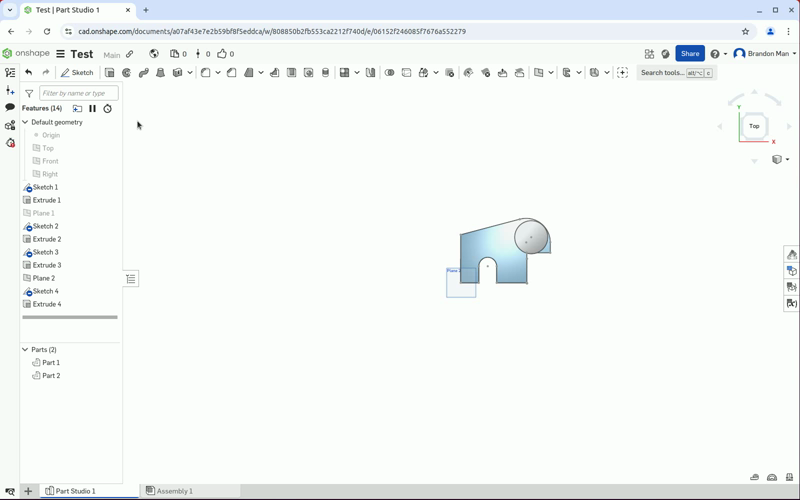
key(up, 3)
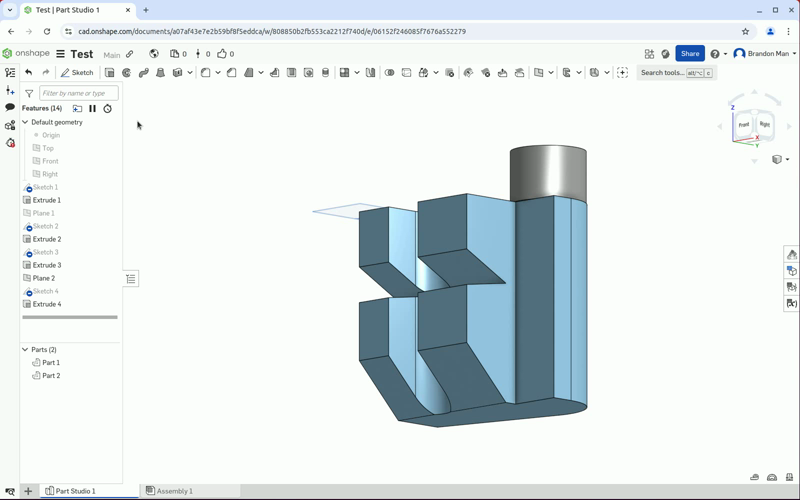
key(left, 3)
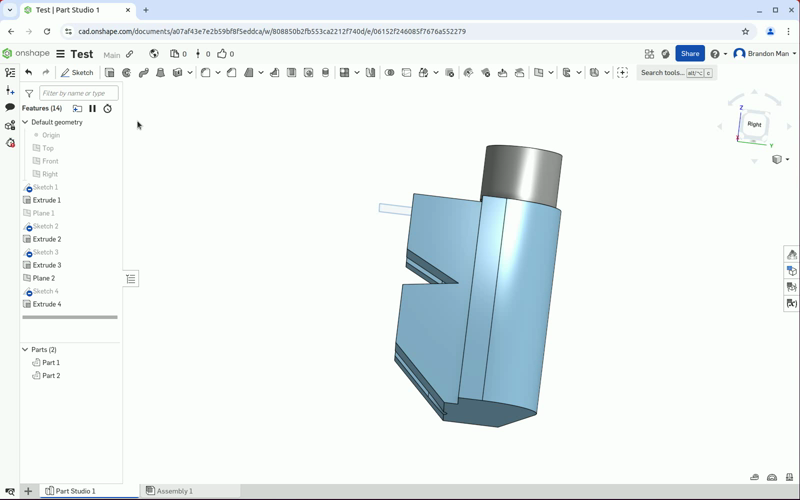
key(right, 3)
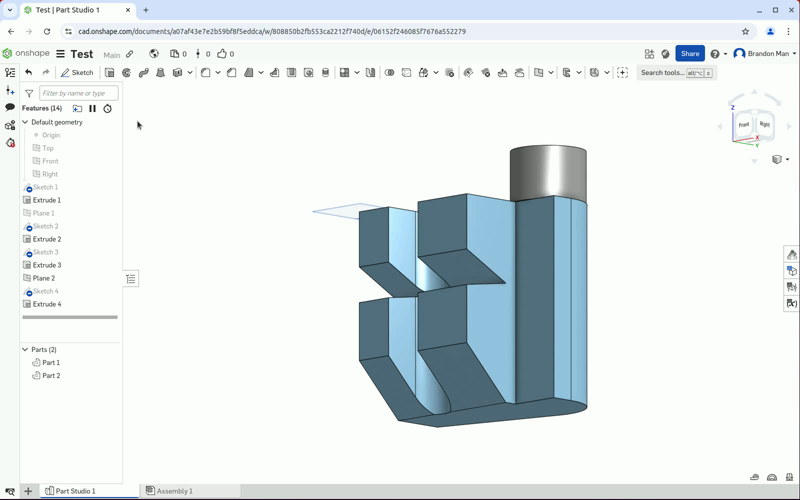
key(down, 3)
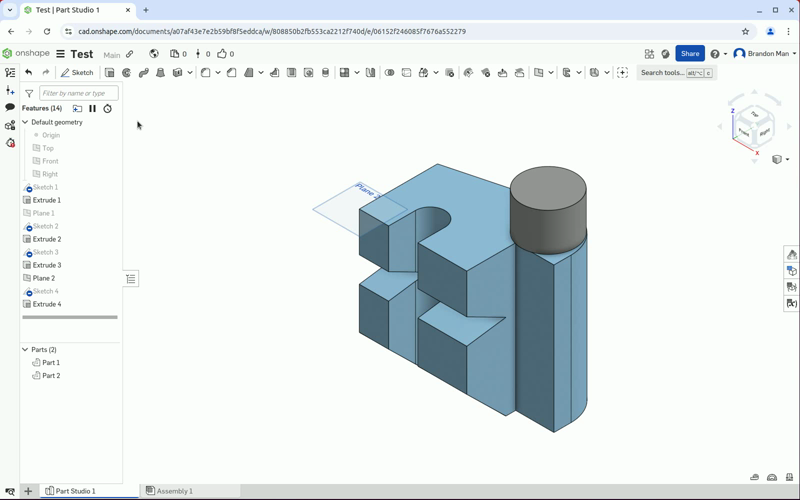
mouse_move(73, 189)
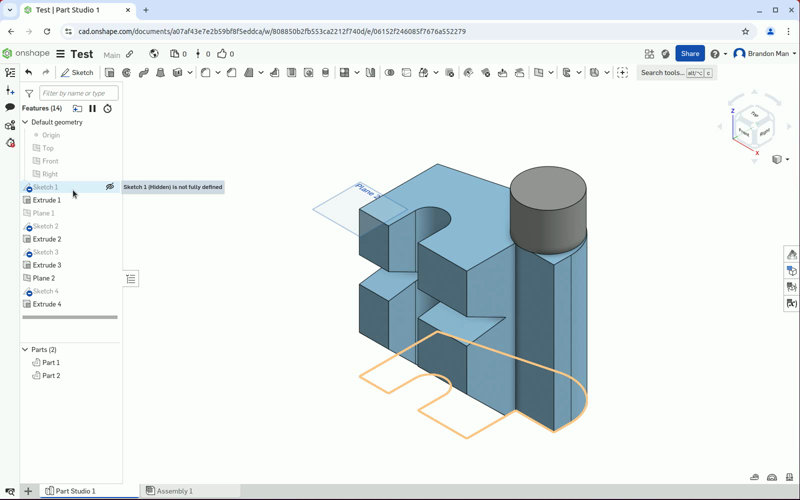
click(73, 189)